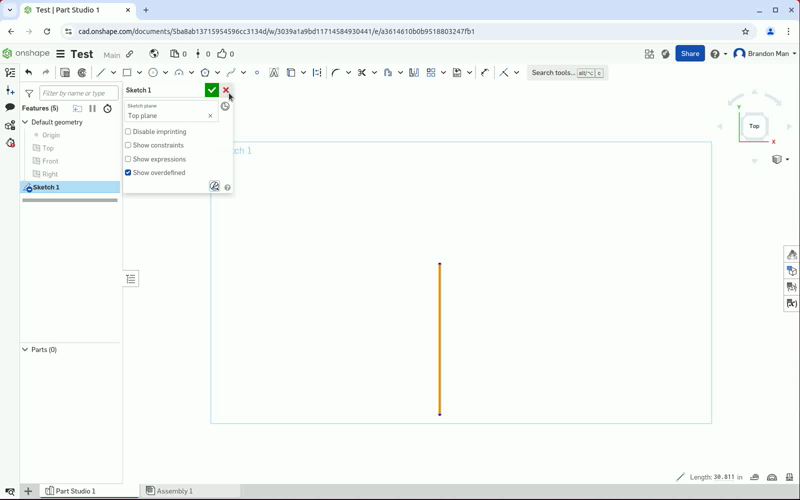
key(shift+h)
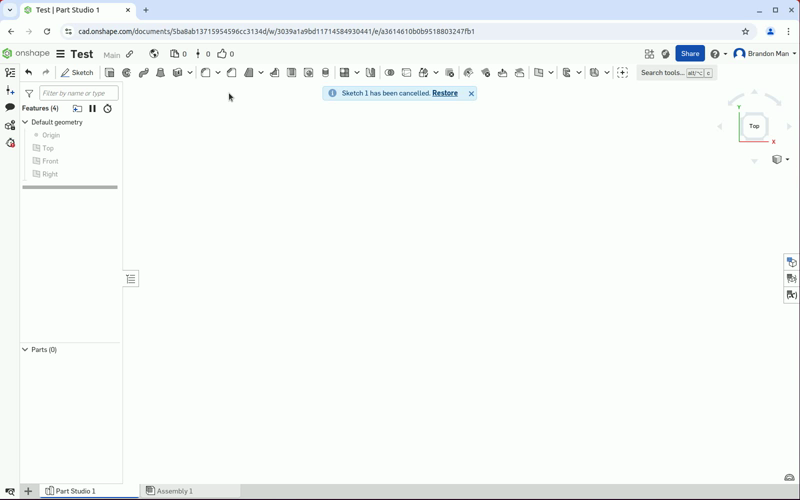
mouse_move(73, 352)
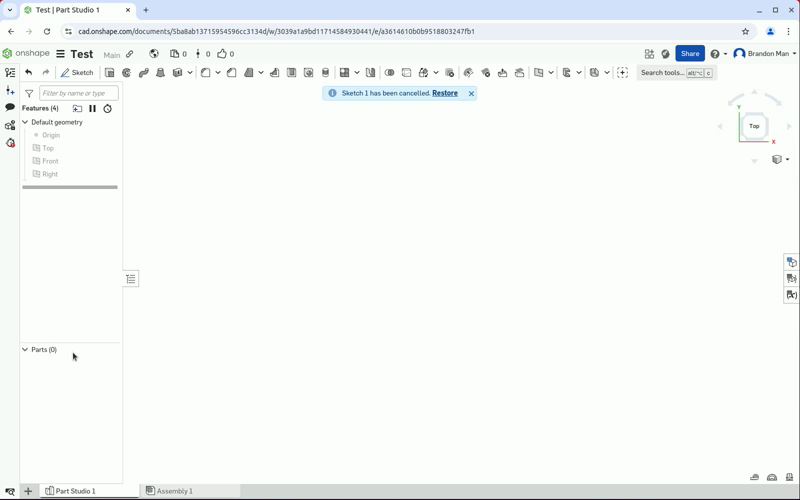
key(y)
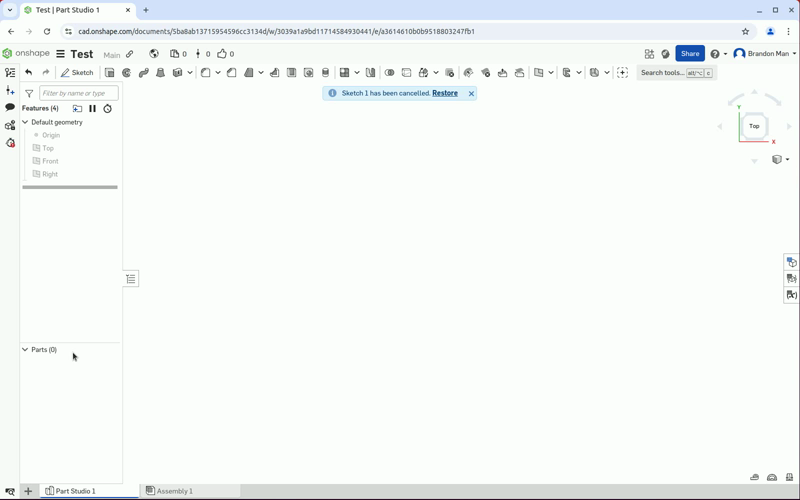
key(shift+p)
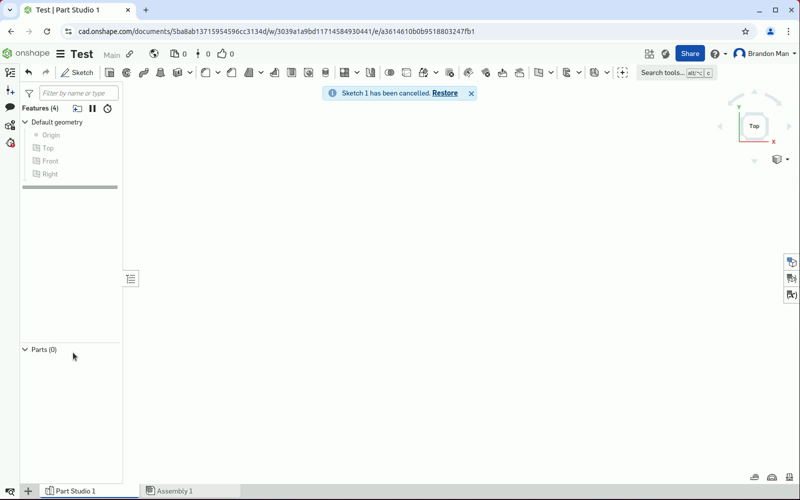
key(space)
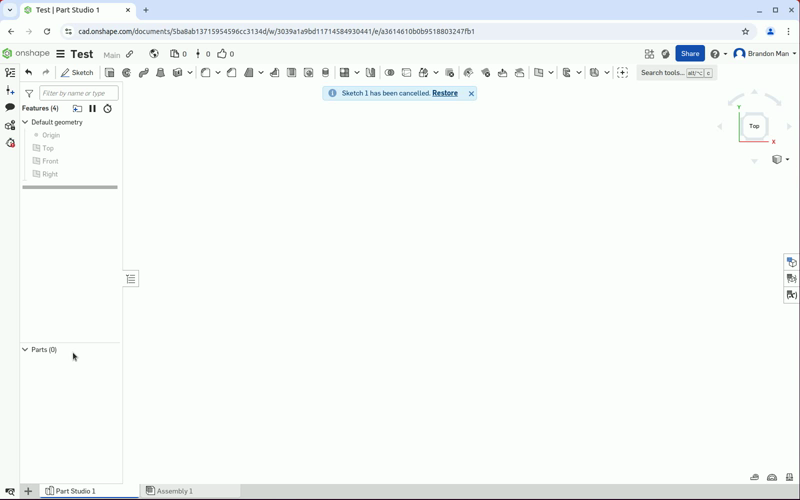
key_down(shift)
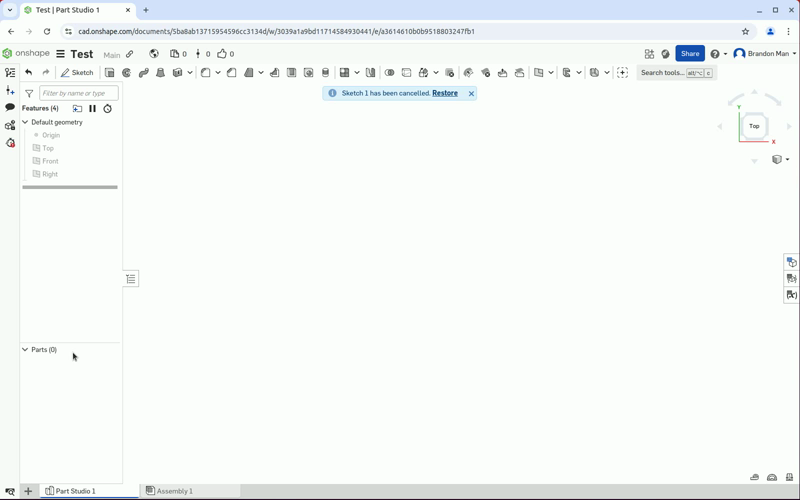
key(up)
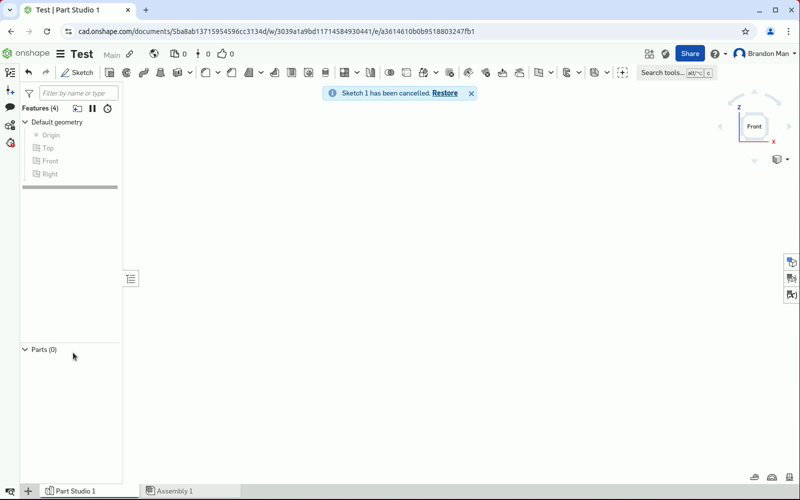
key_up(shift)
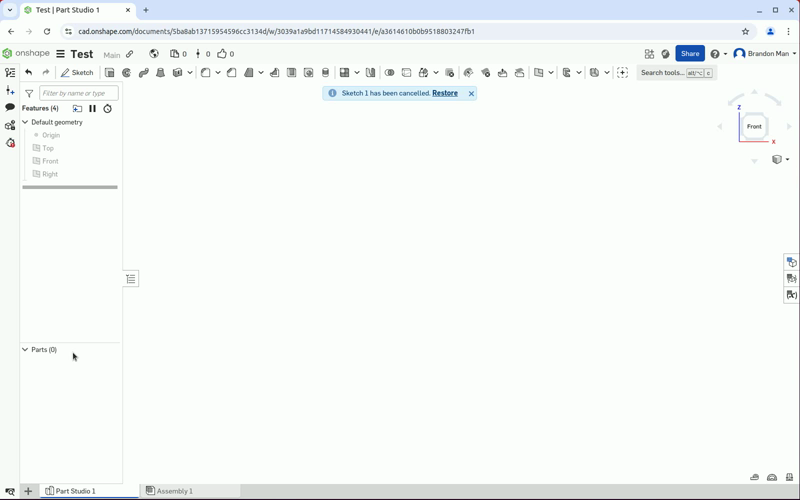
mouse_move(73, 352)
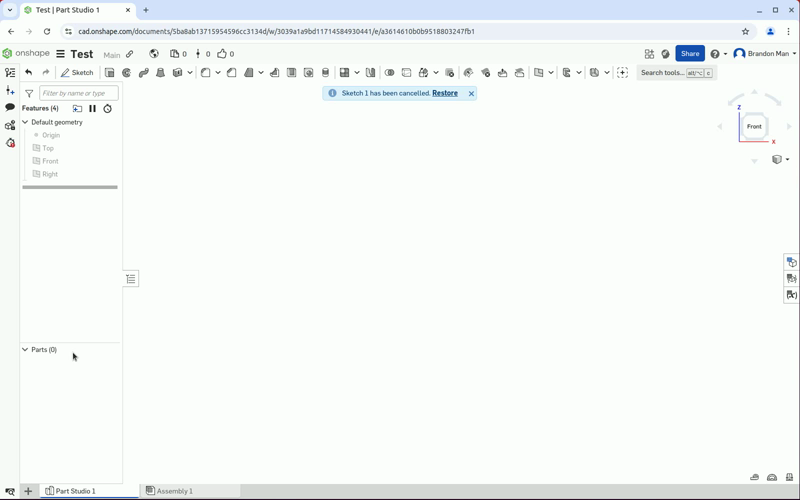
key(shift+y)
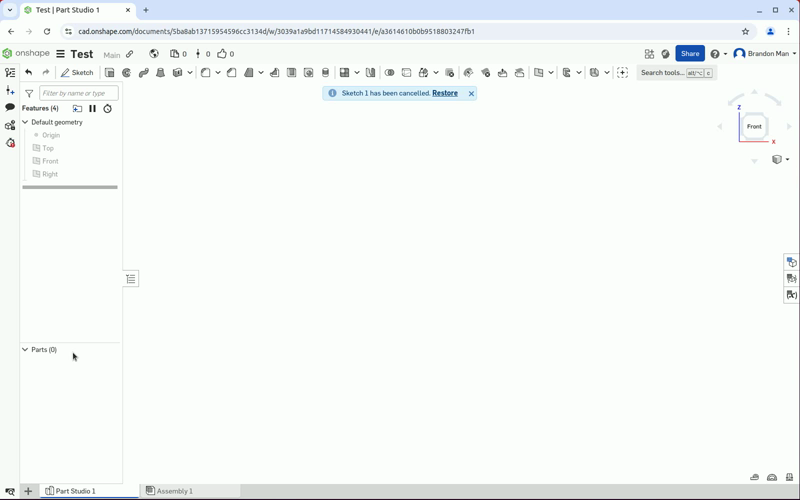
key(shift+s)
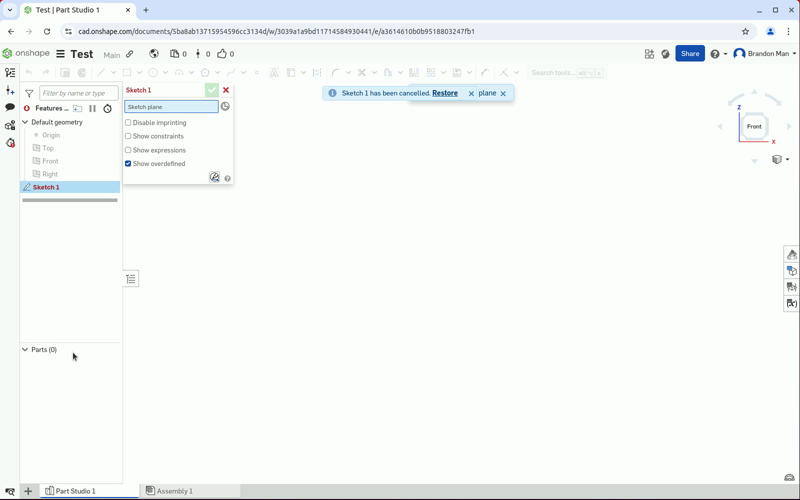
mouse_move(73, 163)
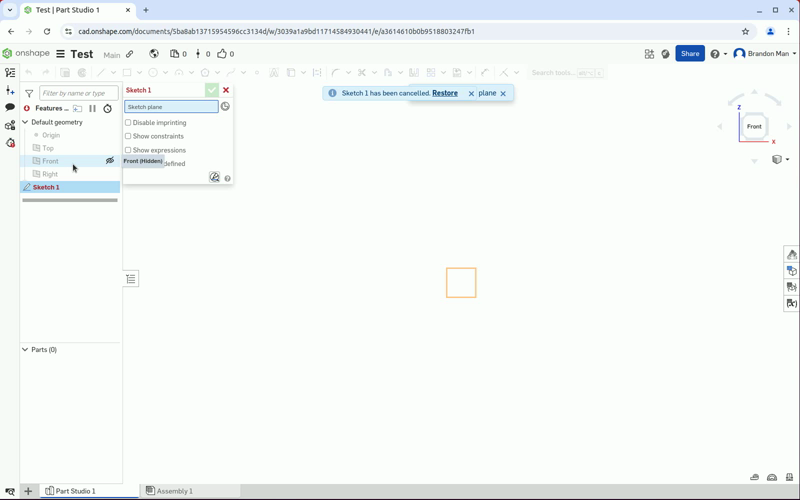
click(73, 163)
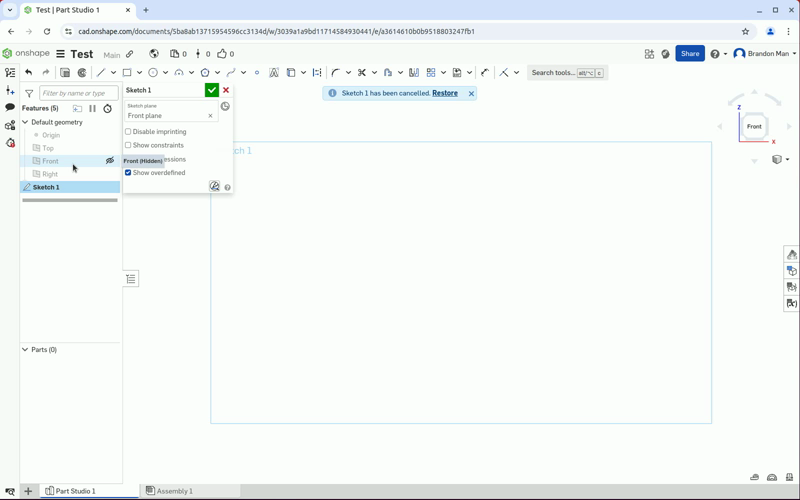
mouse_move(73, 352)
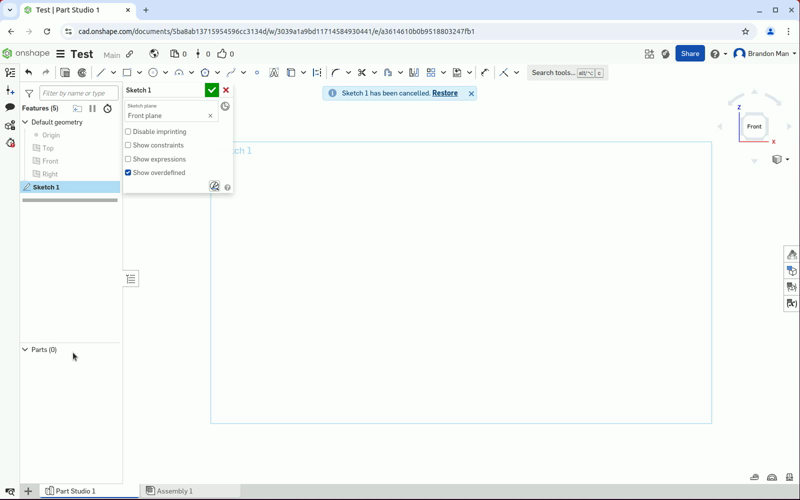
key(y)
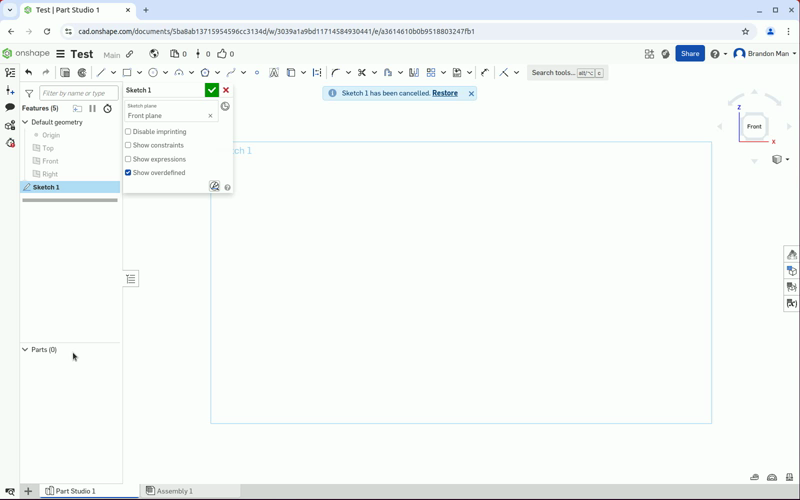
key(l)
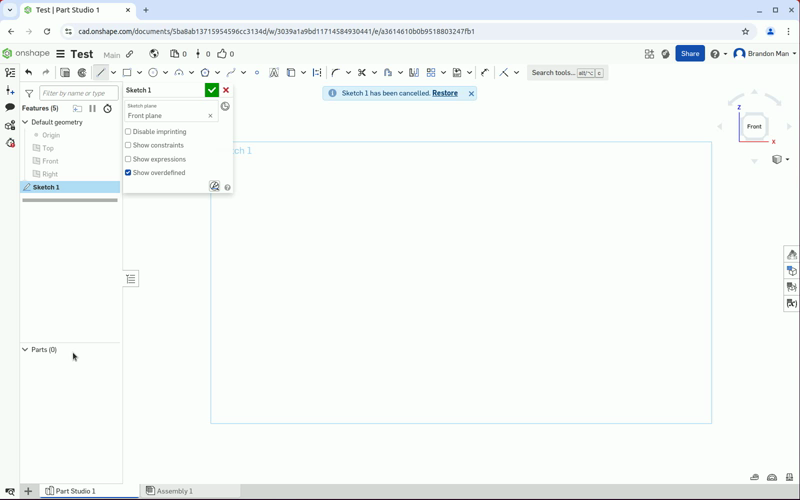
key_down(shift)
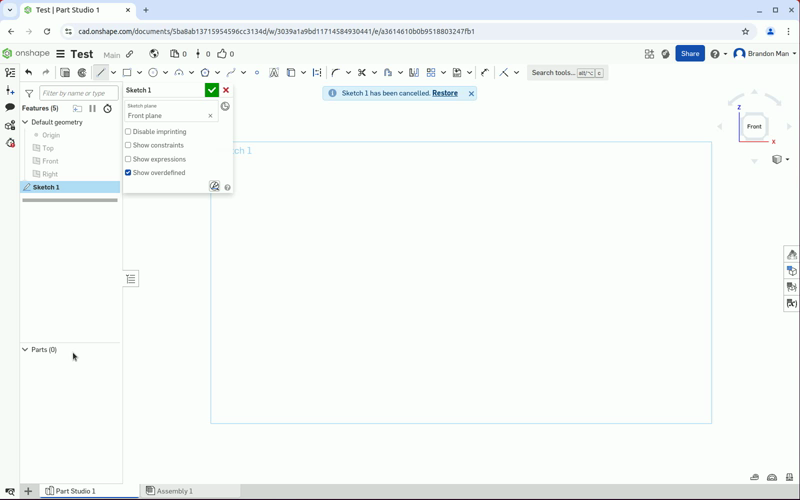
mouse_move(404, 370)
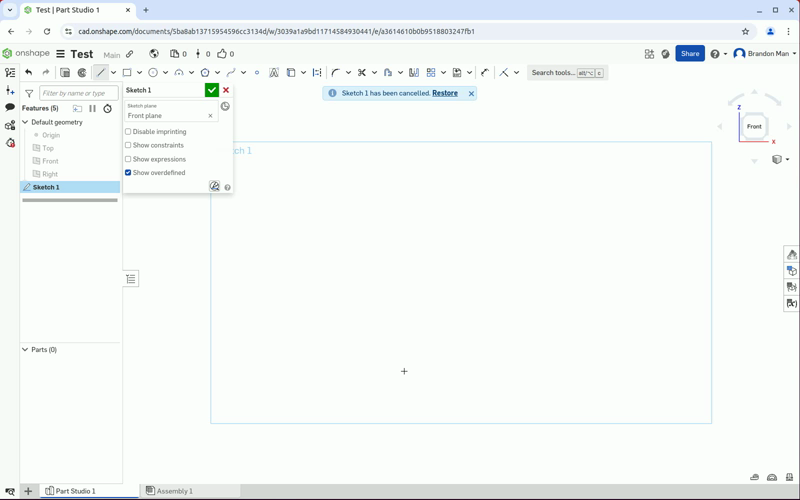
click(404, 370)
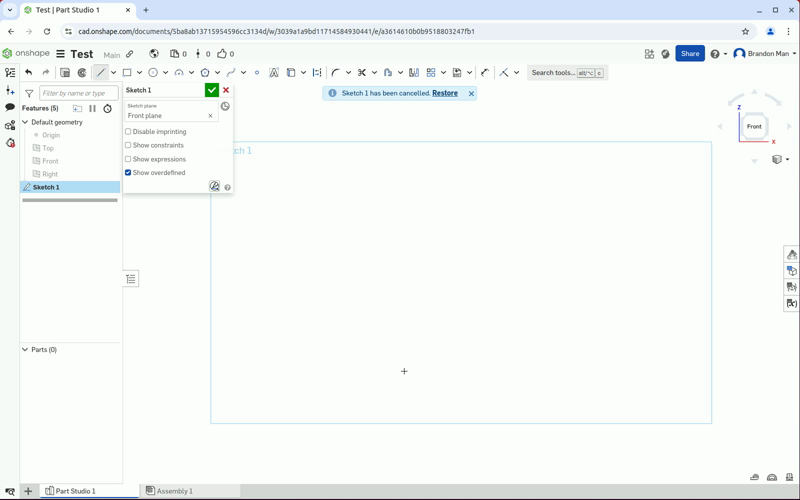
key_up(shift)
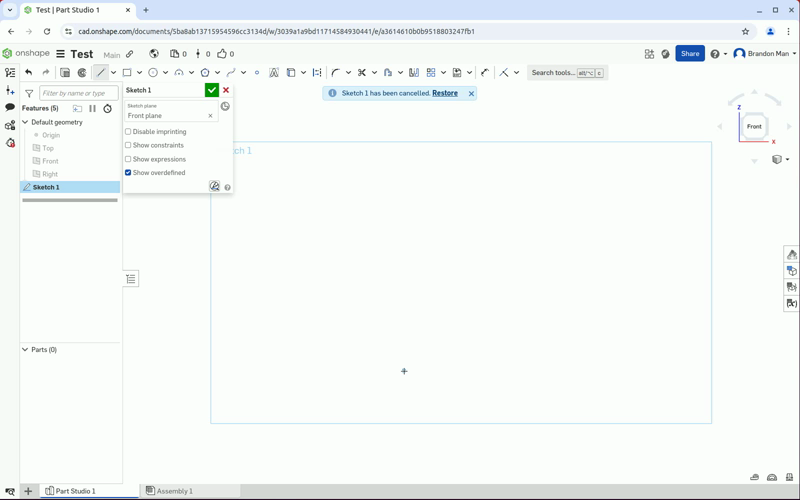
key_down(shift)
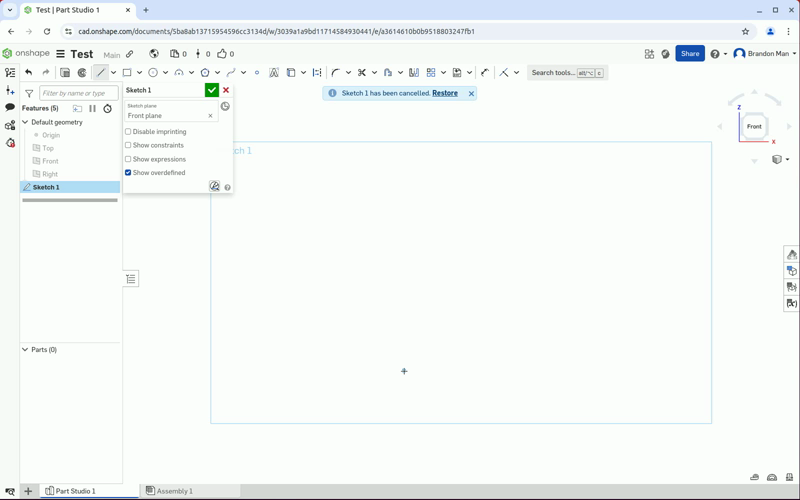
mouse_move(516, 370)
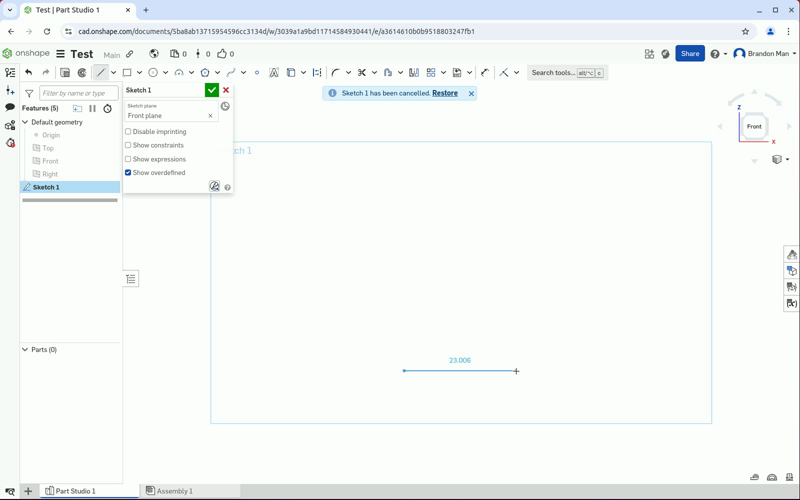
click(516, 370)
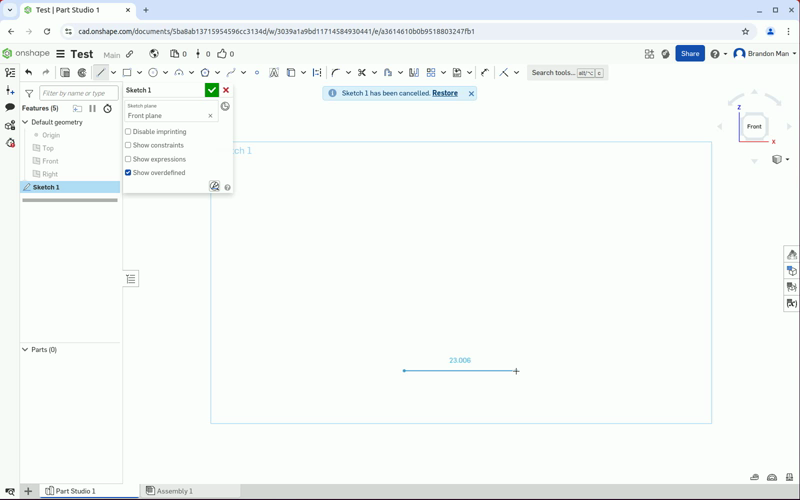
key_up(shift)
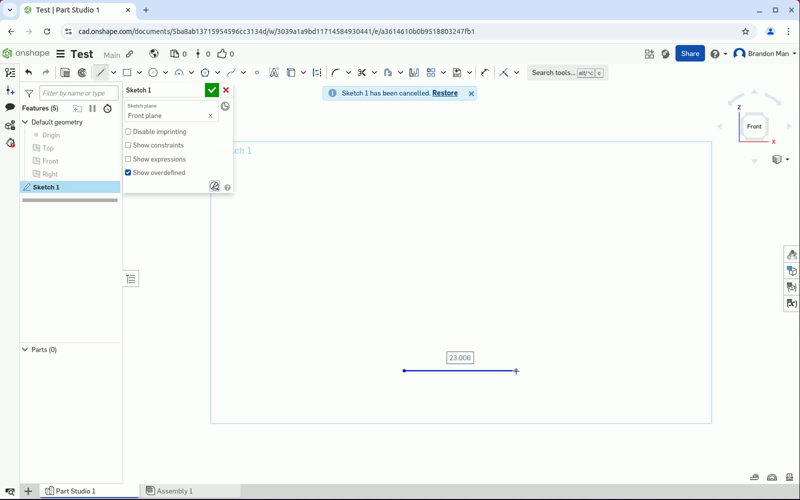
key_down(shift)
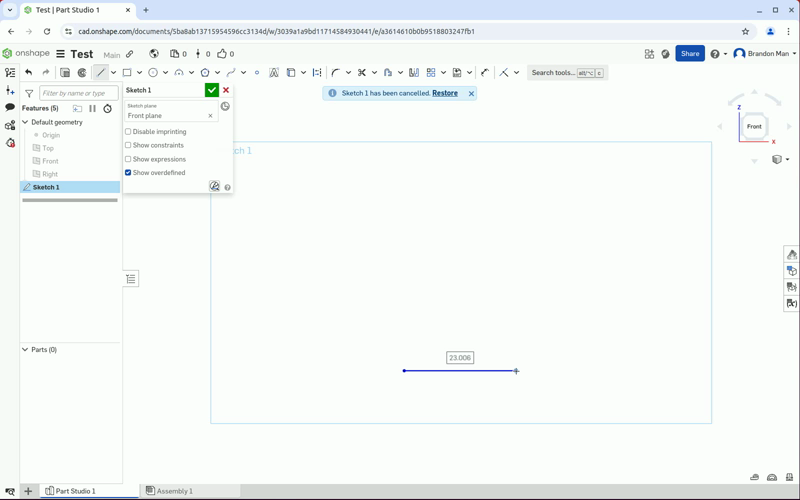
mouse_move(516, 196)
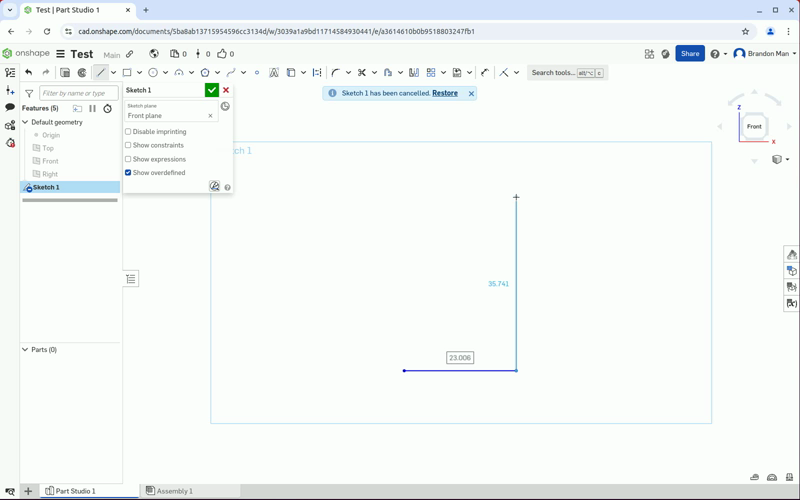
click(516, 196)
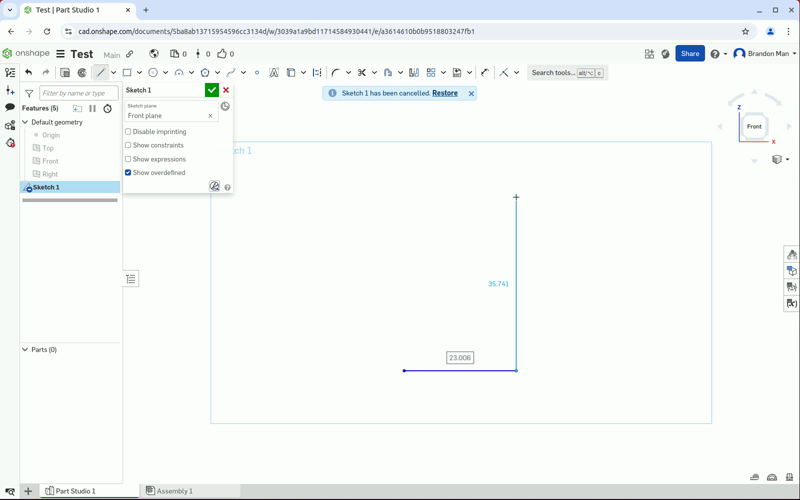
key_up(shift)
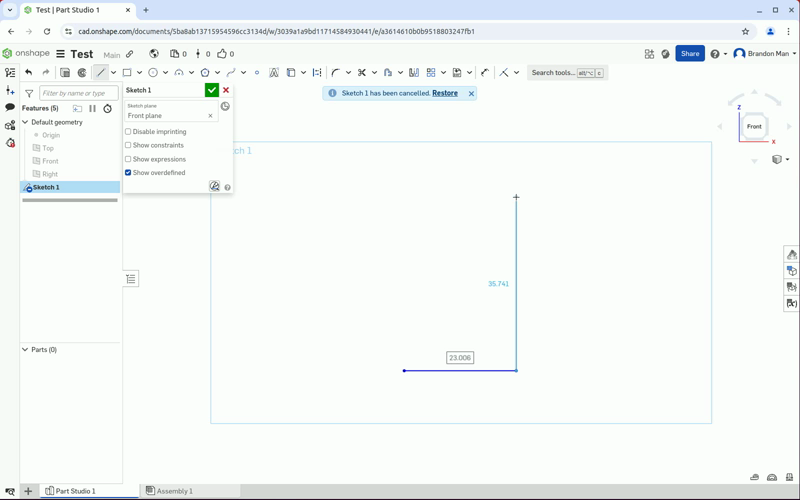
key_down(shift)
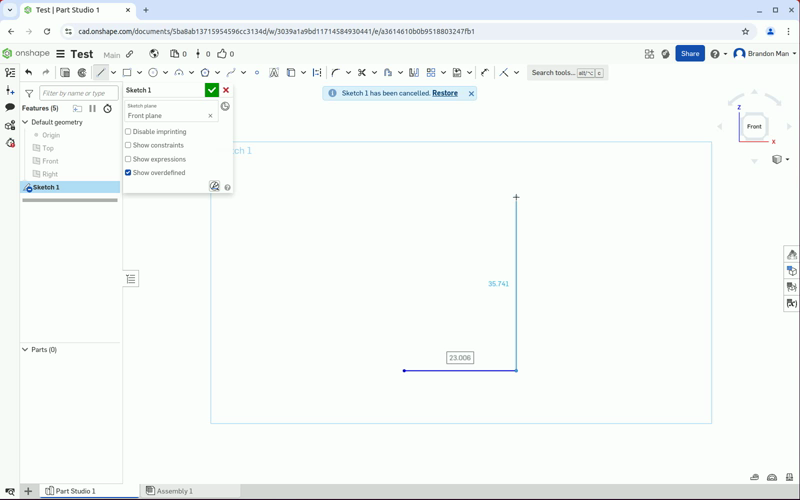
mouse_move(404, 196)
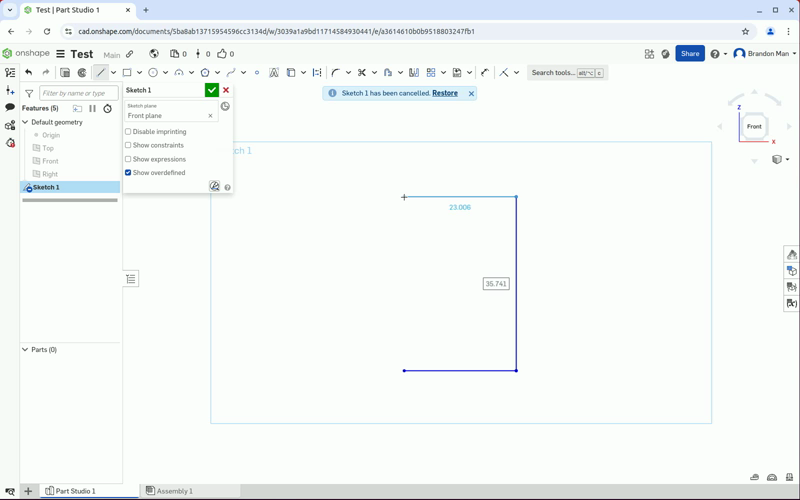
click(404, 196)
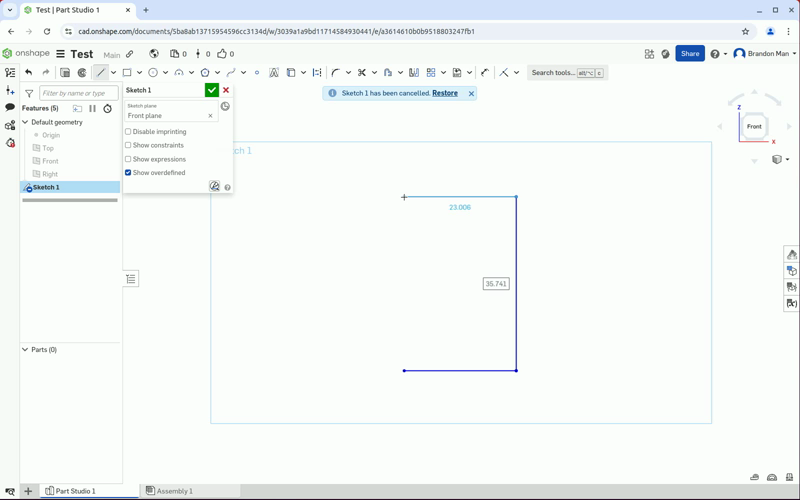
key_up(shift)
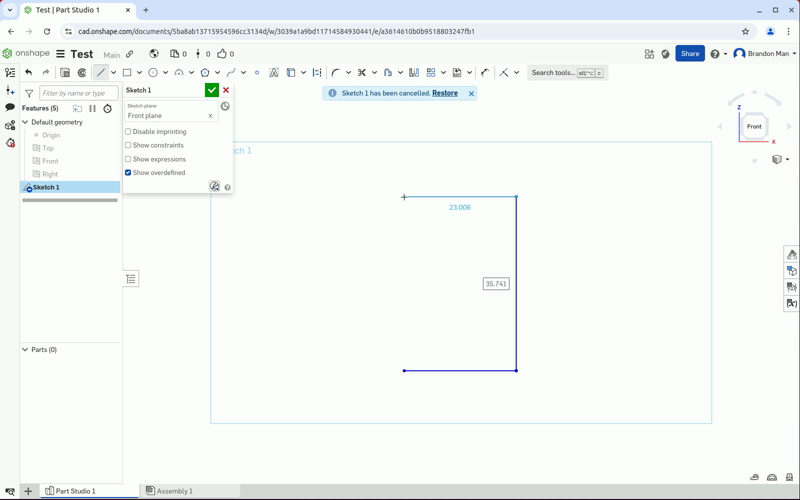
key_down(shift)
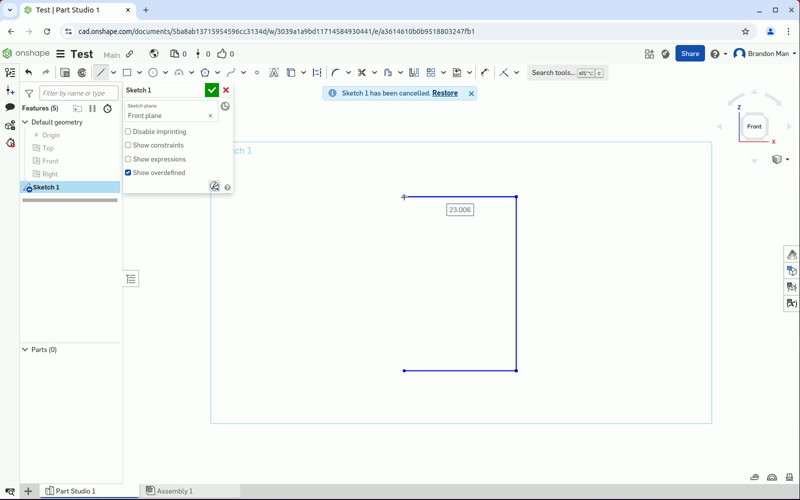
mouse_move(404, 370)
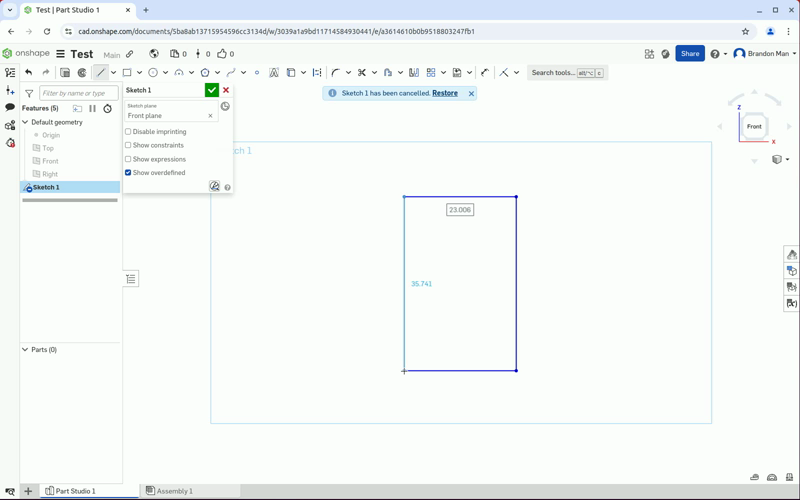
key_up(shift)
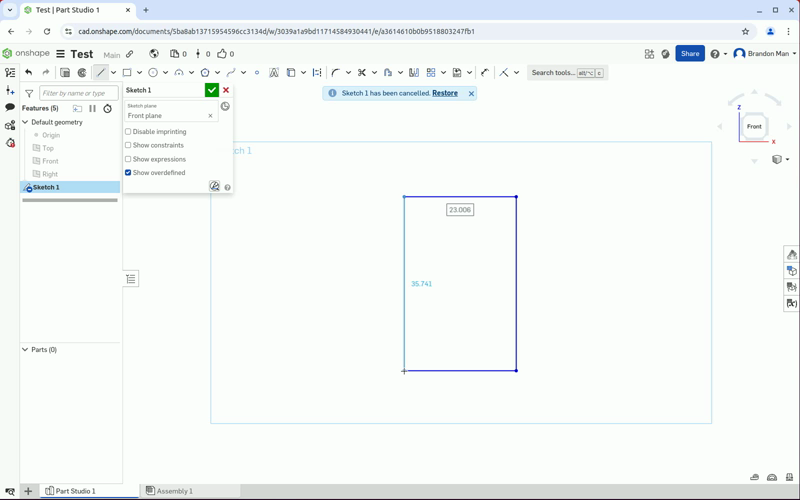
click(404, 370)
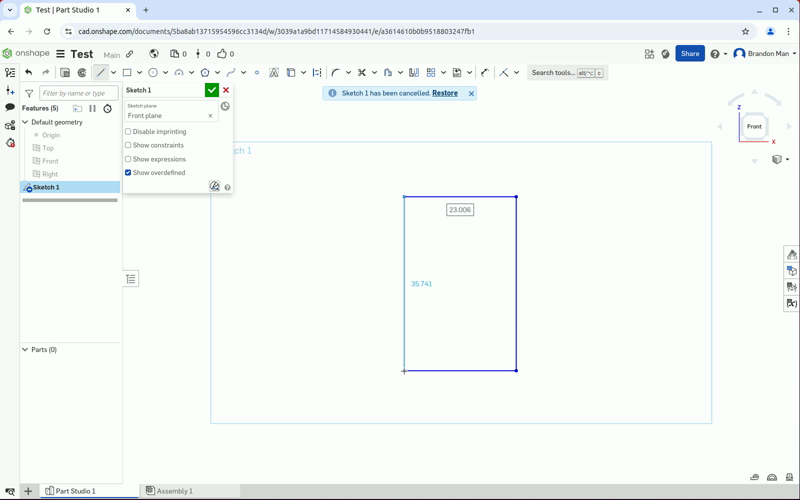
key(esc)
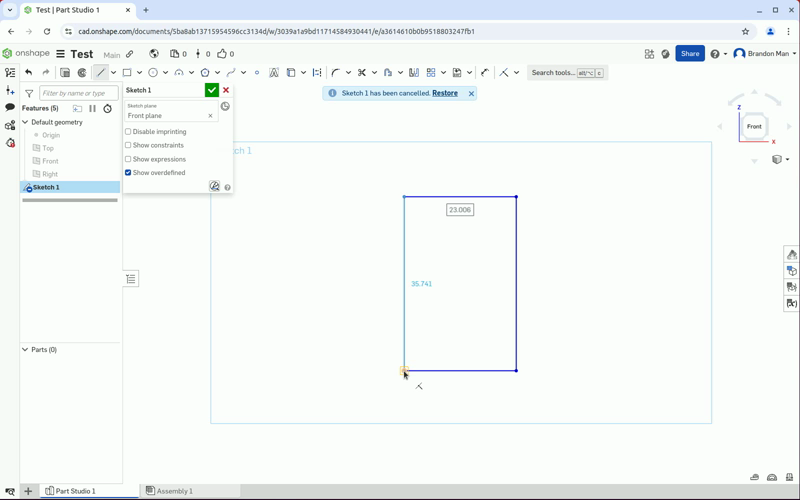
mouse_move(428, 276)
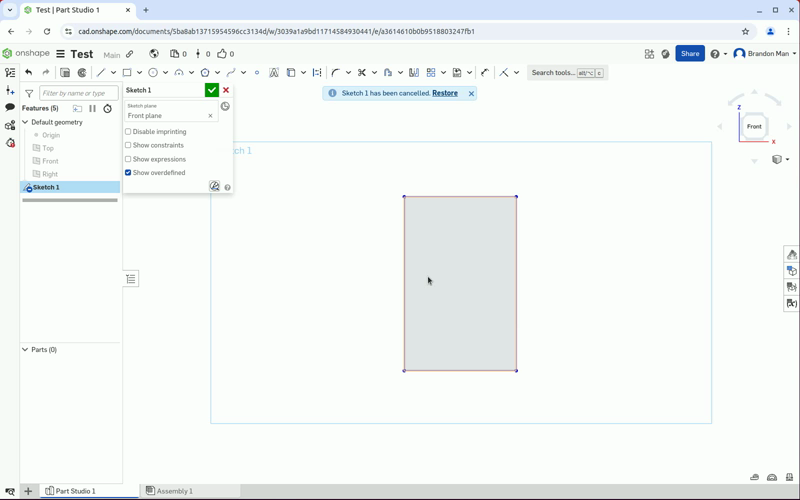
click(428, 276)
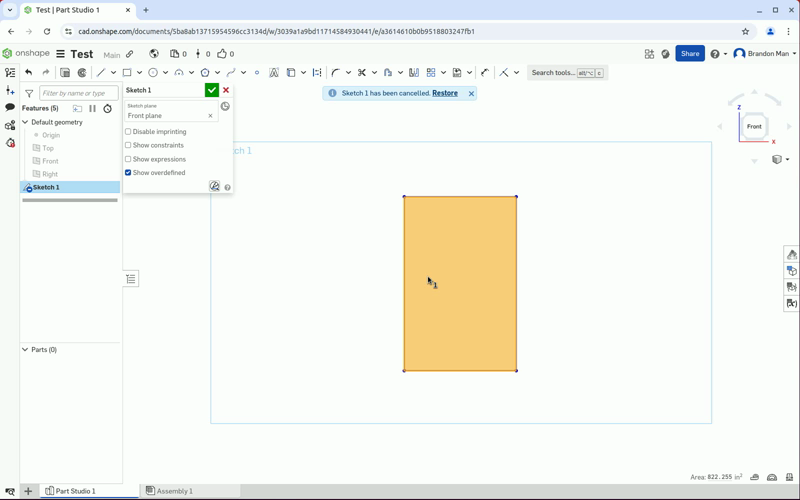
mouse_move(73, 352)
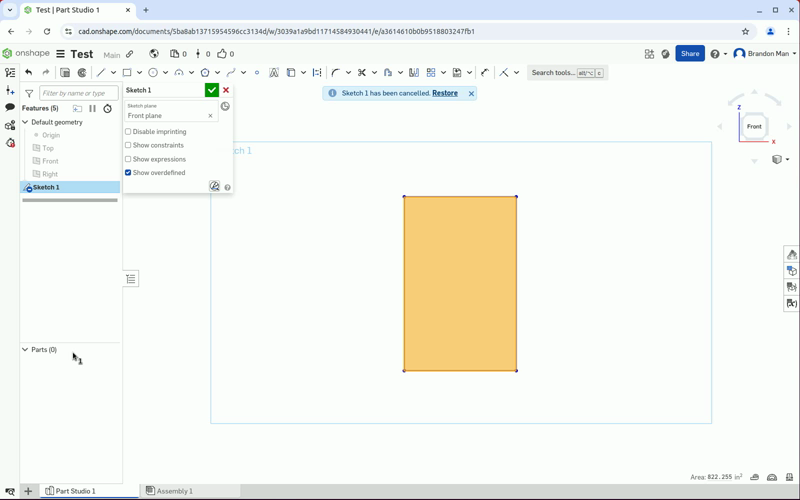
key(shift+y)
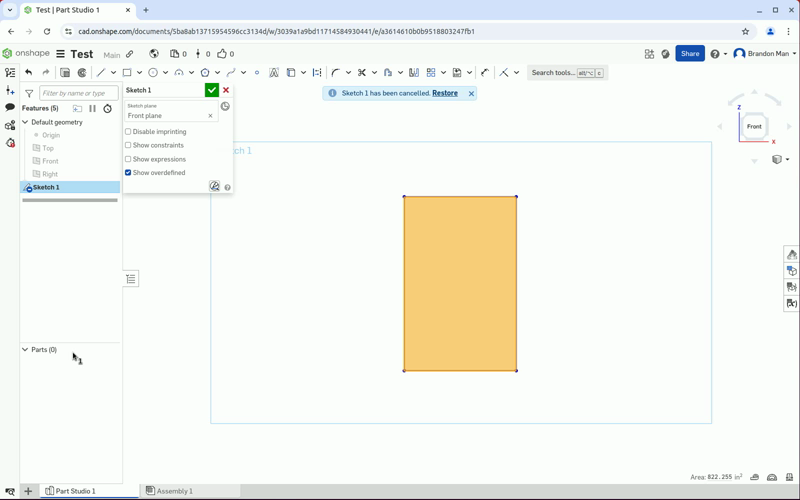
key(shift+e)
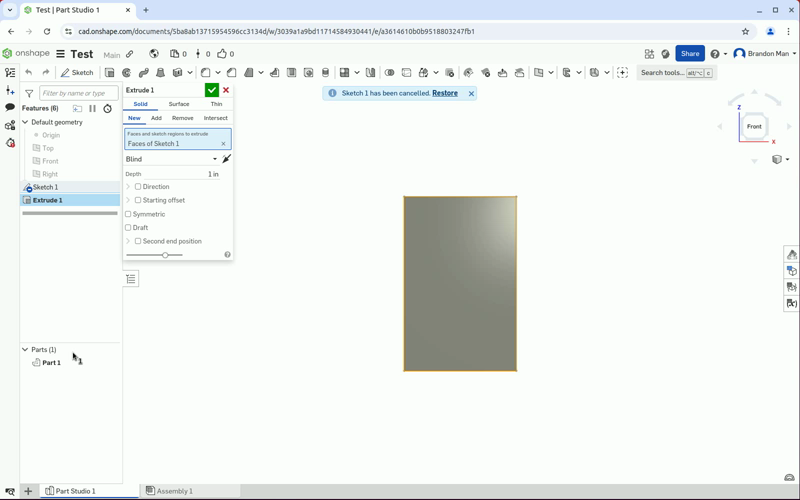
mouse_move(143, 106)
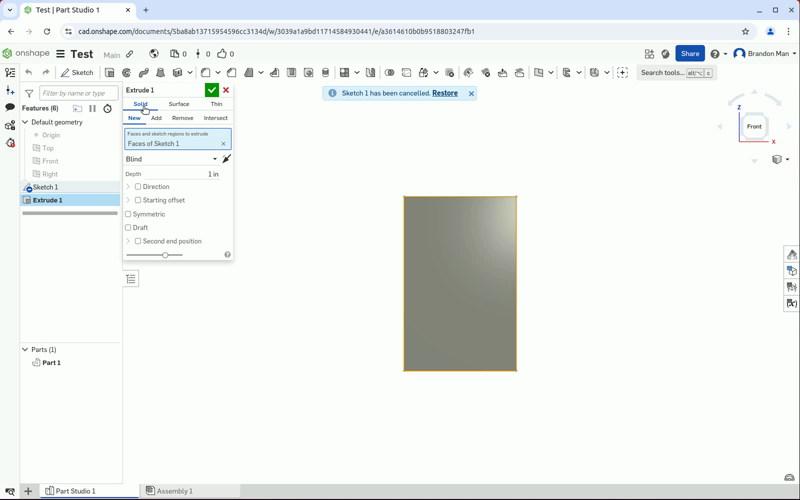
click(143, 106)
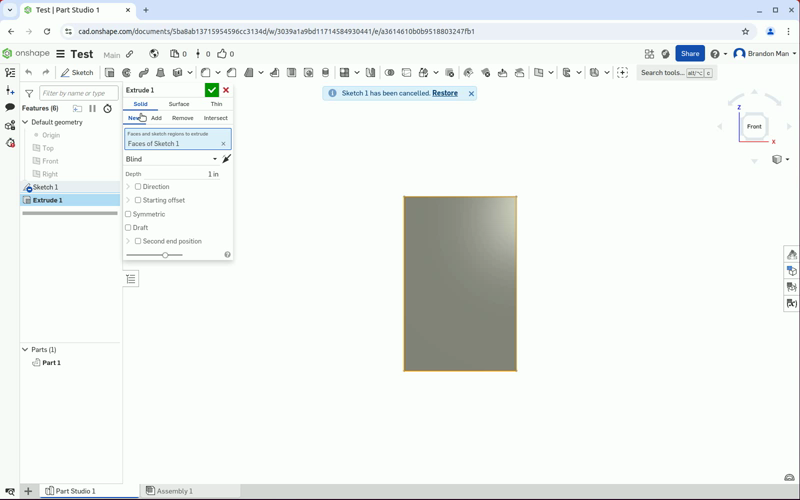
mouse_move(137, 120)
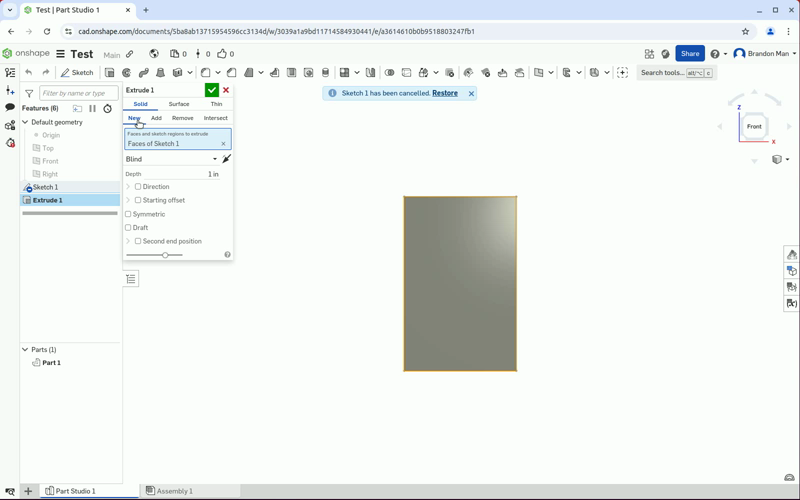
click(137, 120)
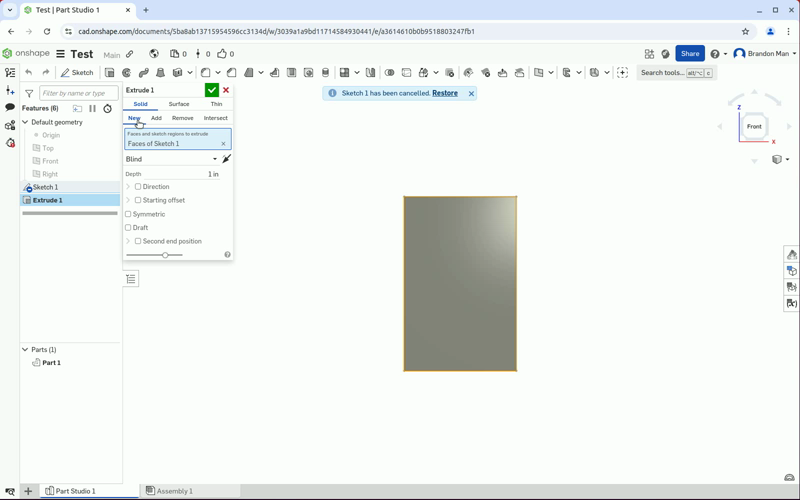
key(tab, 4)
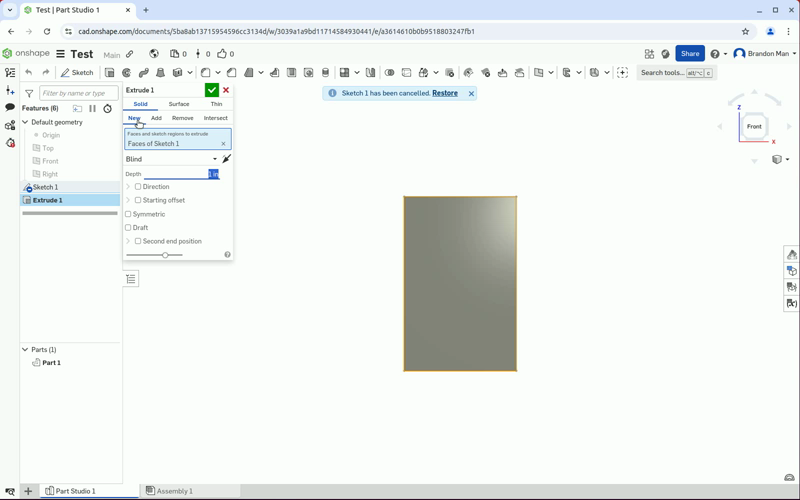
text(23.108)
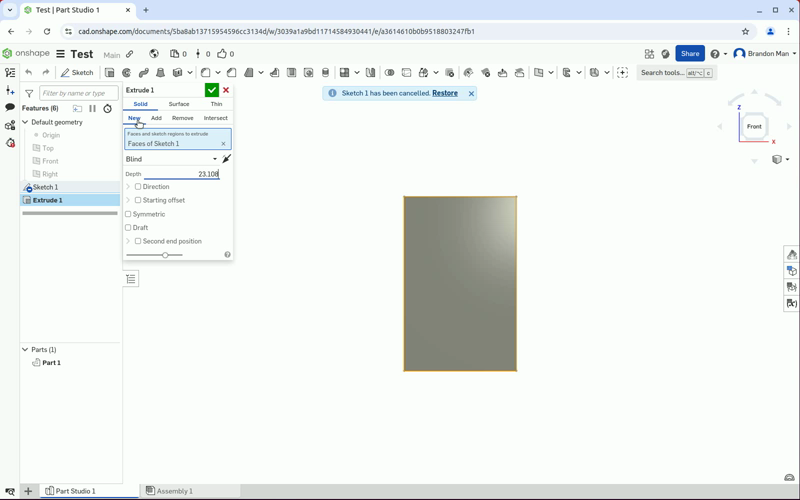
key(enter)
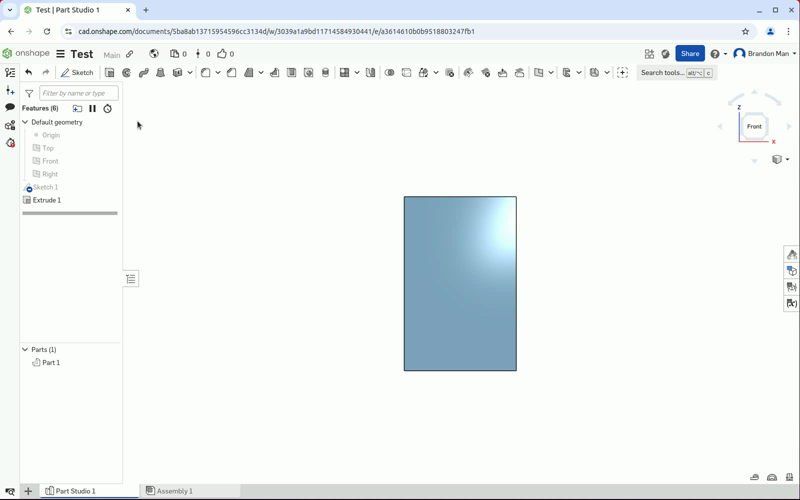
key(shift+h)
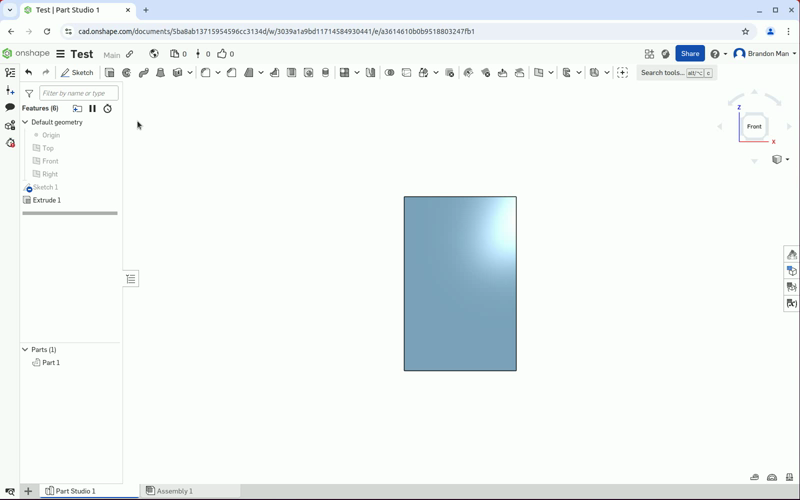
key(shift+h)
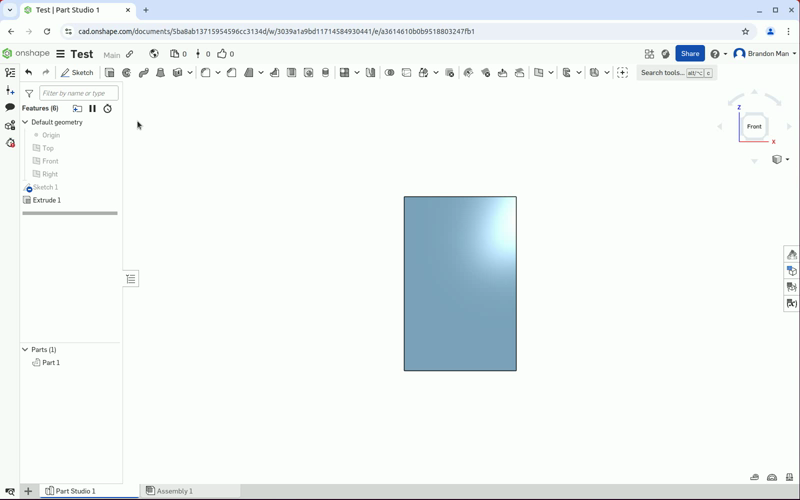
mouse_move(73, 189)
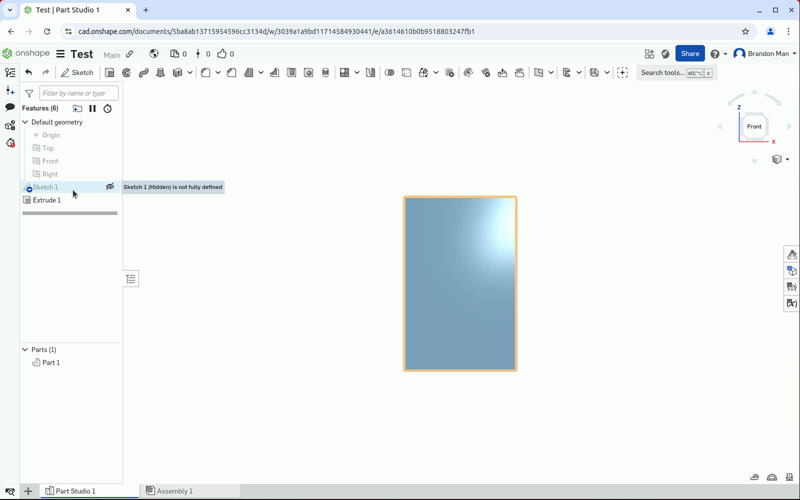
click(73, 189)
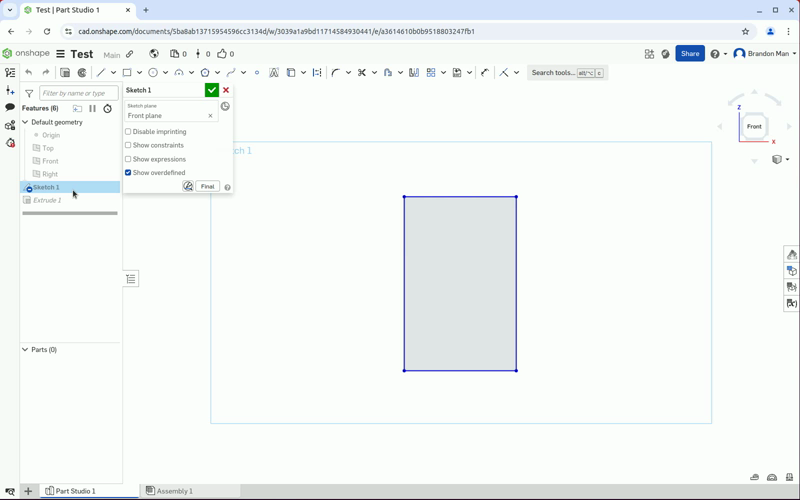
mouse_move(229, 92)
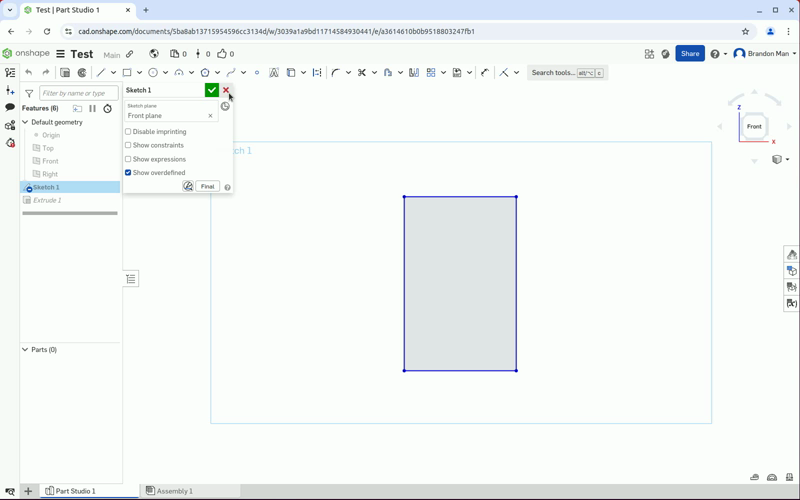
click(229, 92)
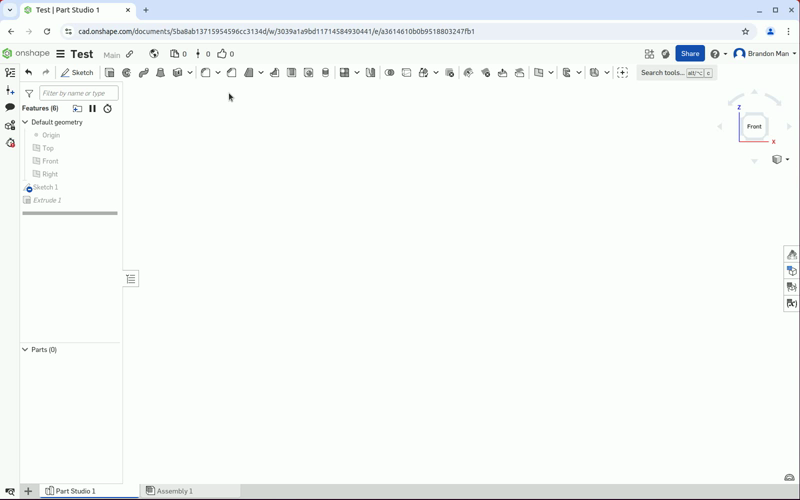
mouse_move(73, 352)
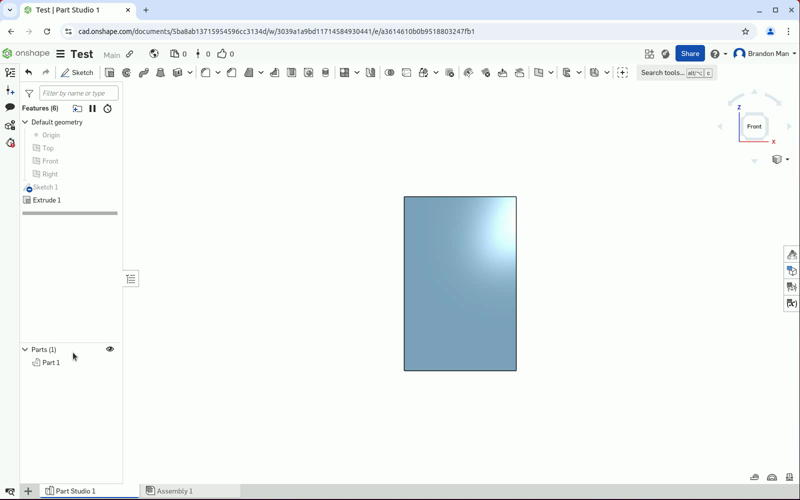
key(y)
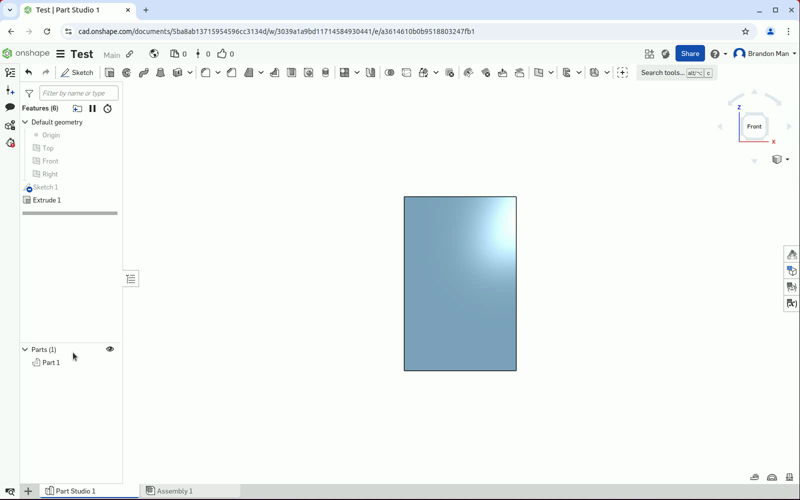
key(shift+p)
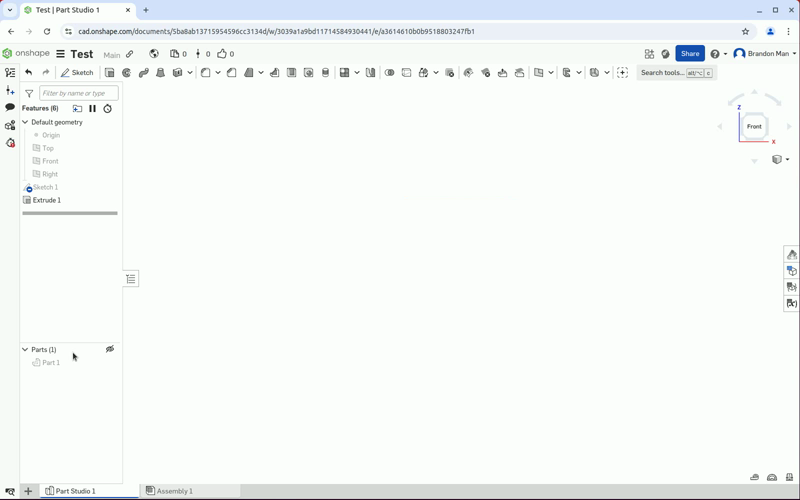
key(space)
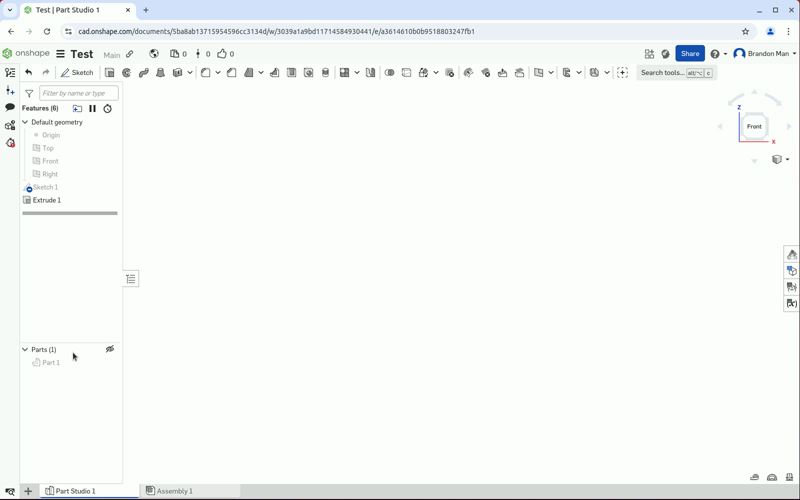
key_down(shift)
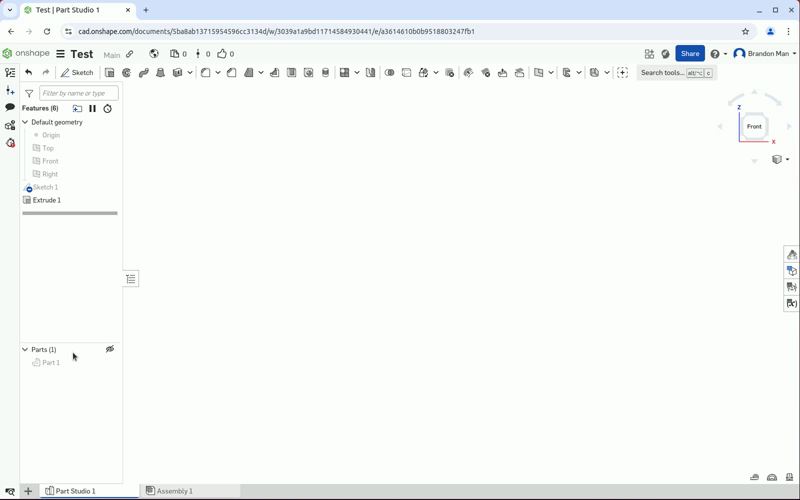
key(down)
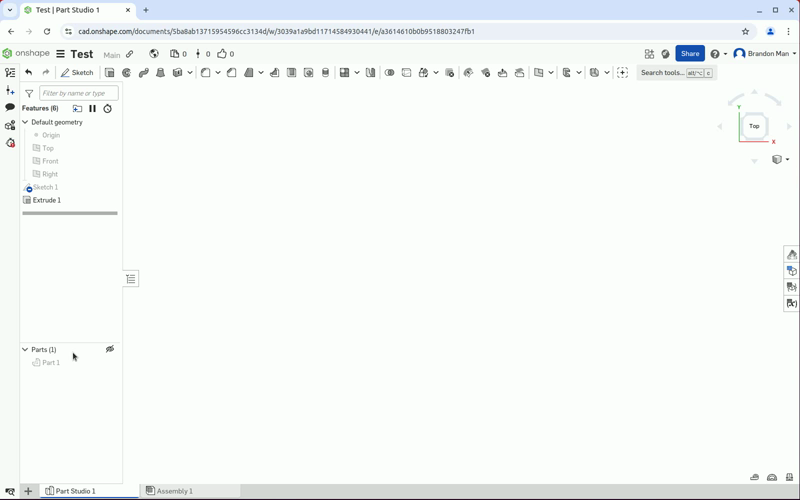
key_up(shift)
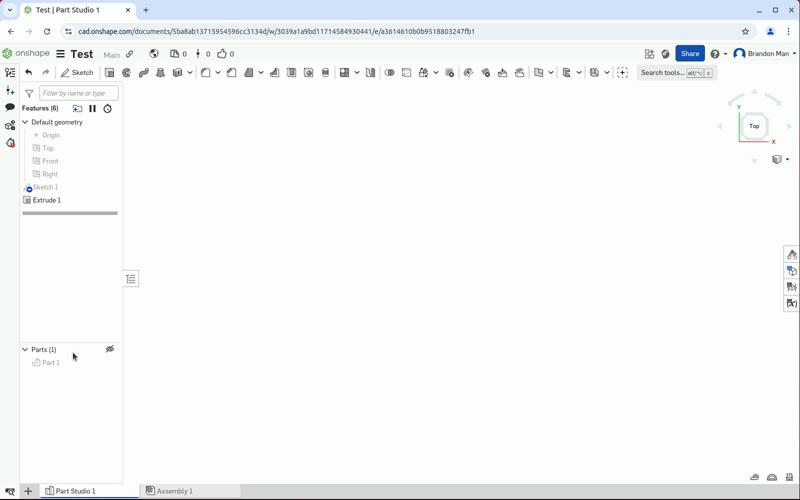
mouse_move(73, 352)
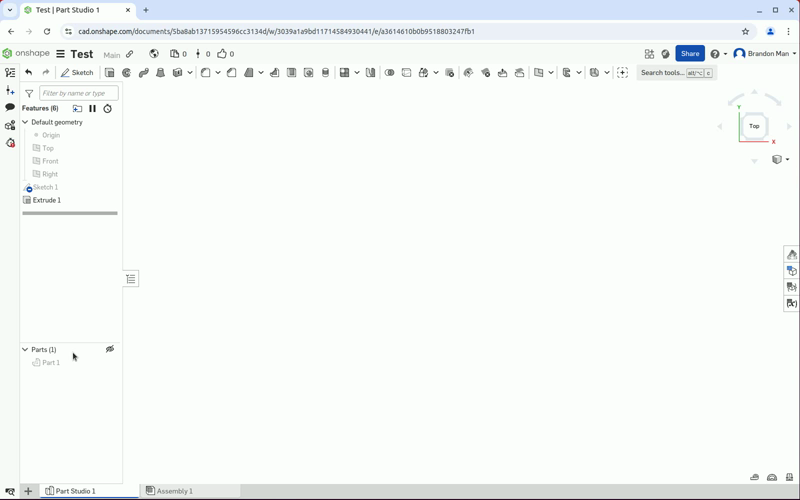
key(shift+y)
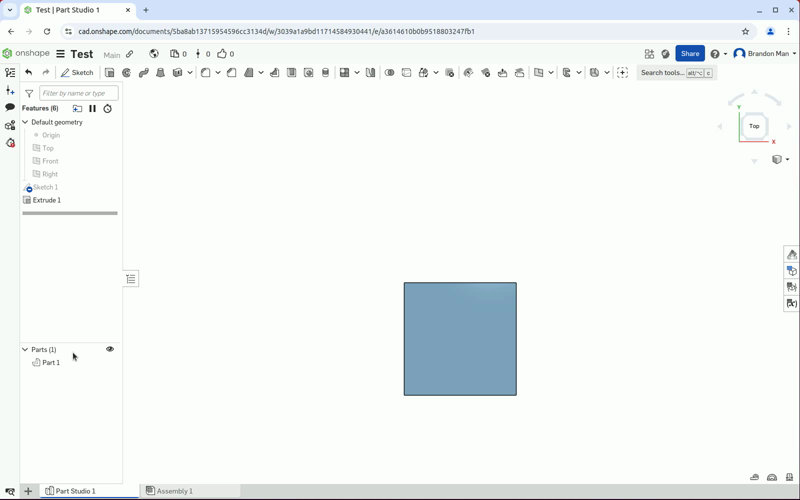
mouse_move(541, 75)
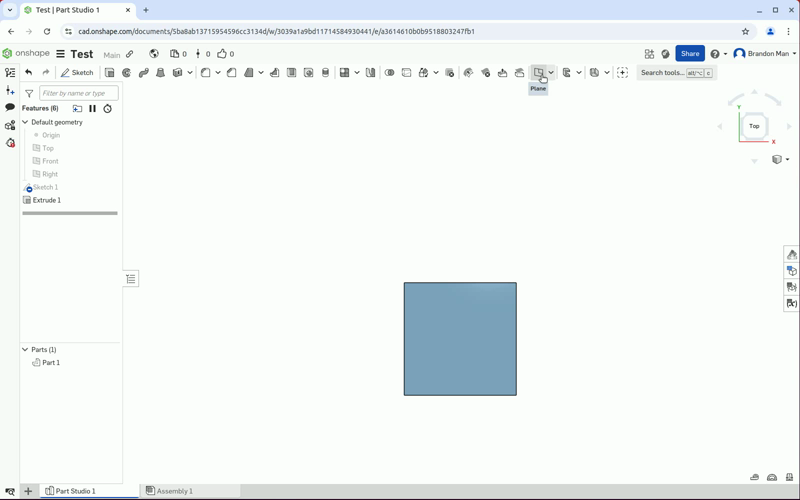
click(541, 75)
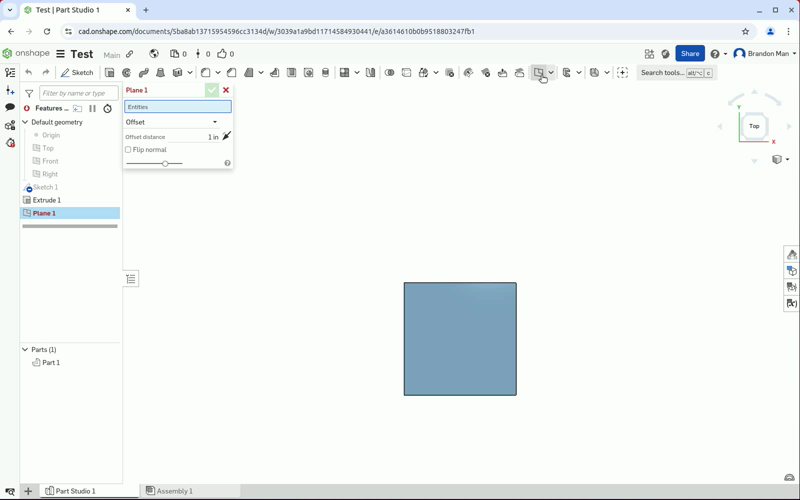
mouse_move(73, 150)
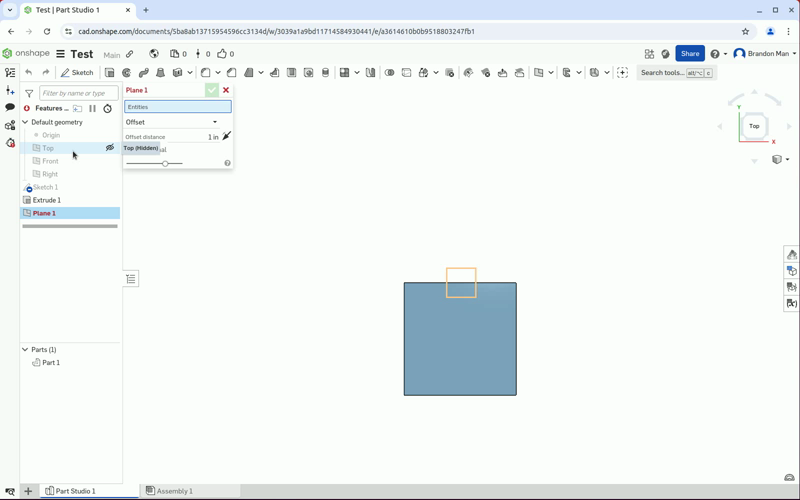
click(73, 150)
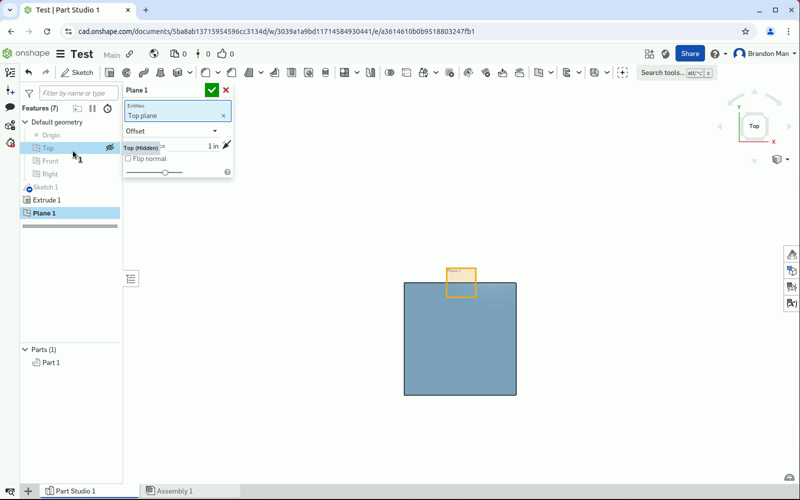
key(tab, 2)
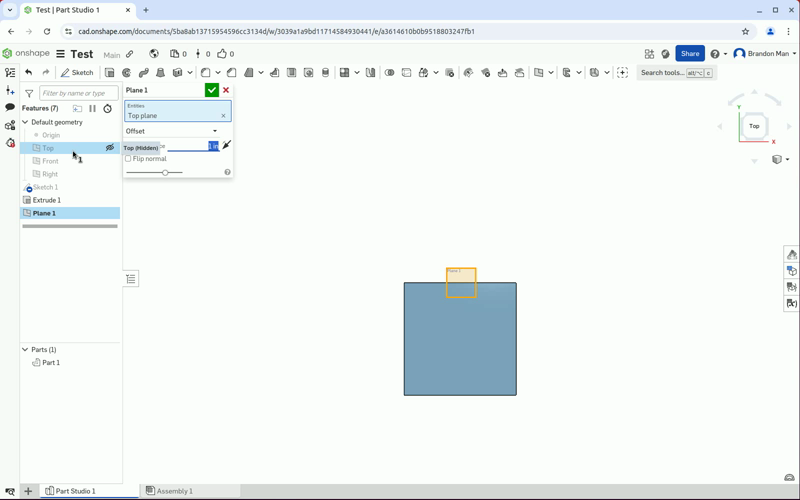
text(18.055)
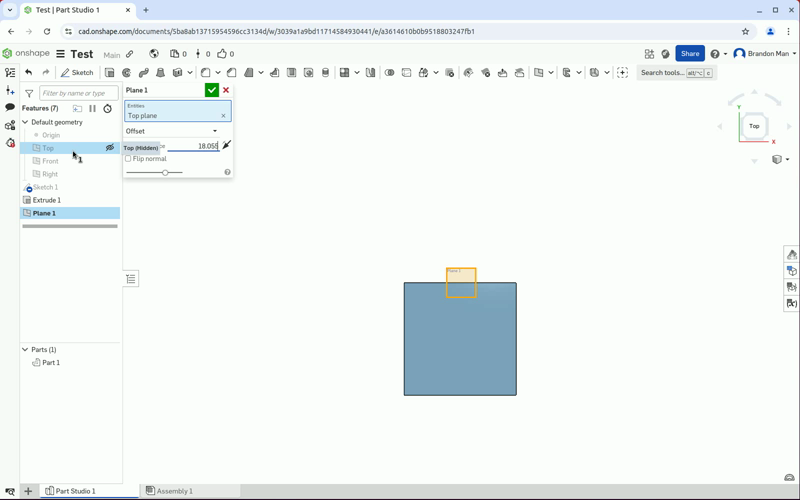
key(enter, 2)
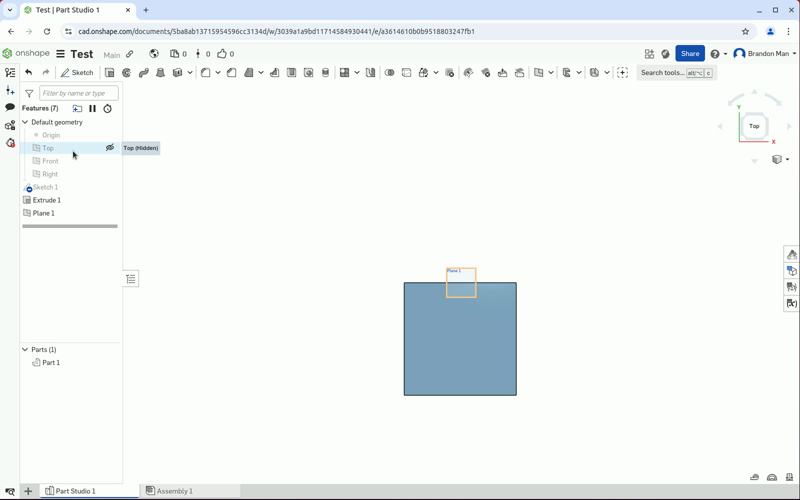
key(shift+s)
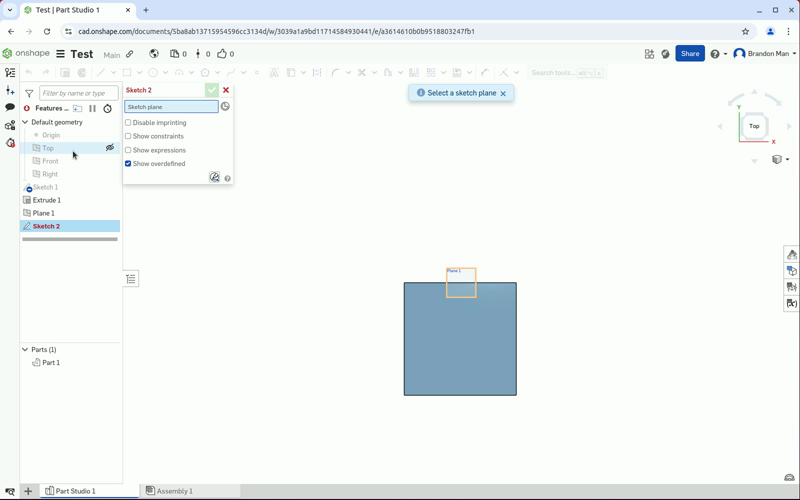
mouse_move(73, 215)
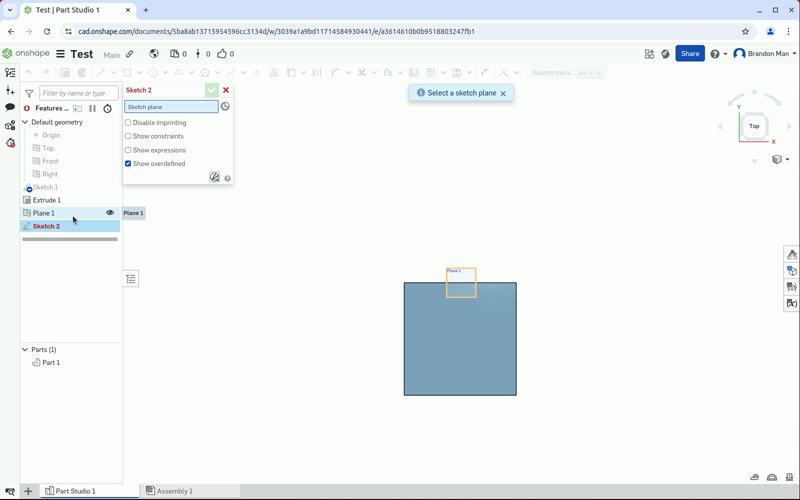
click(73, 215)
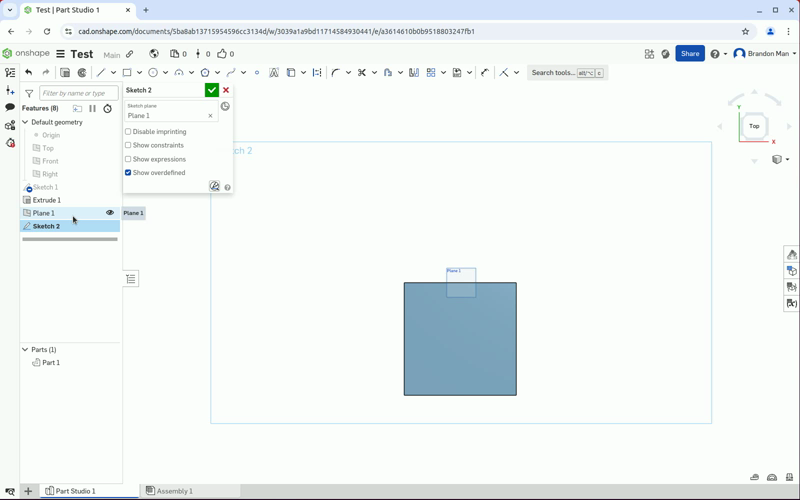
mouse_move(73, 352)
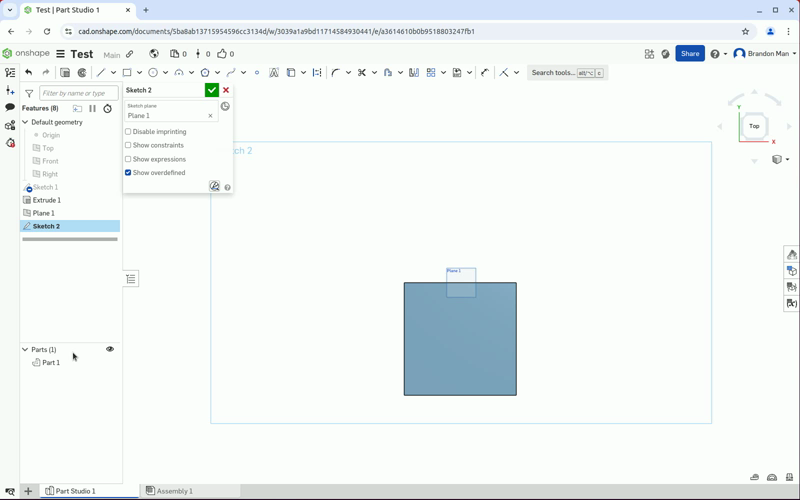
key(y)
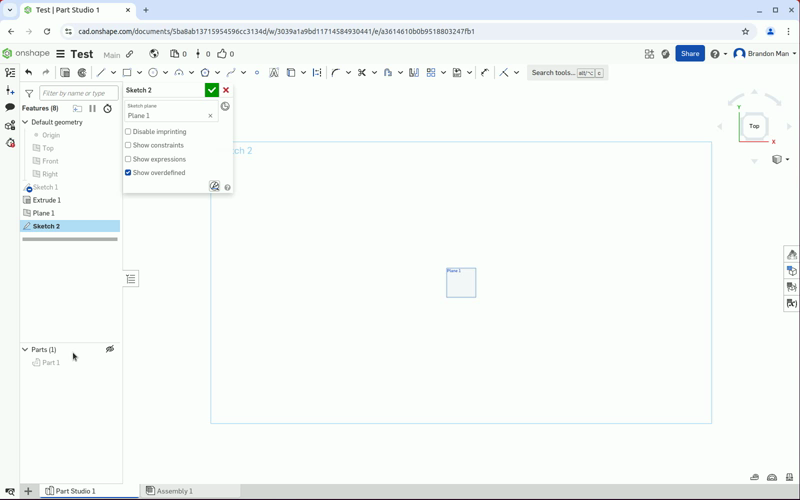
key(l)
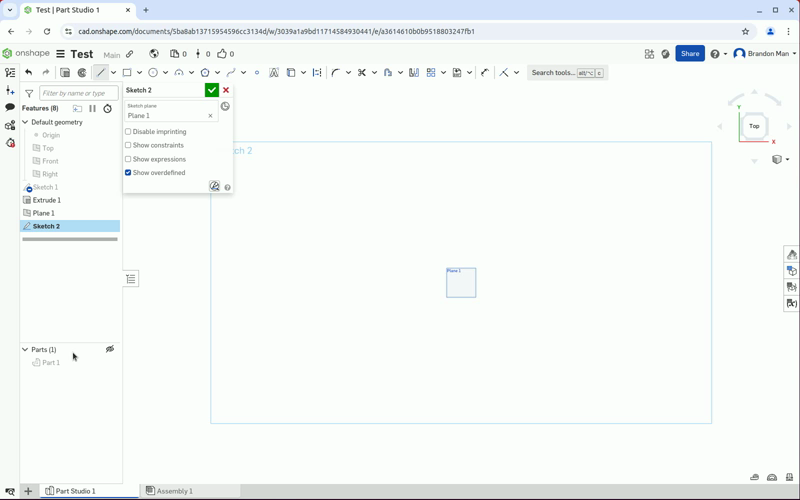
key_down(shift)
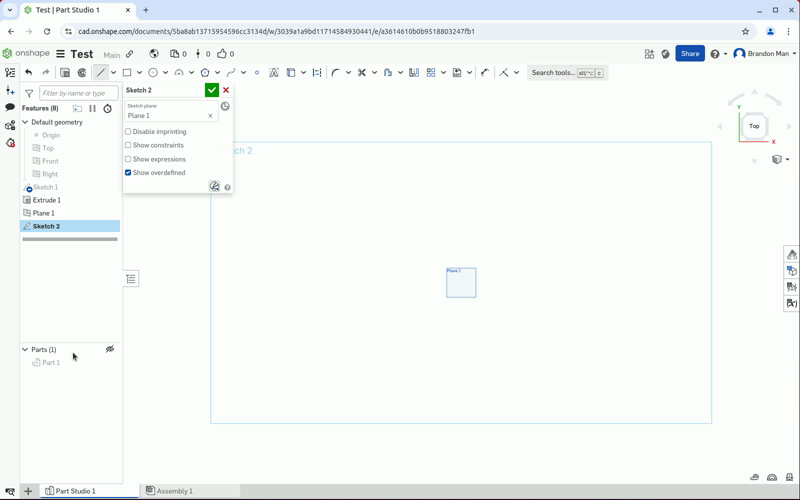
mouse_move(410, 335)
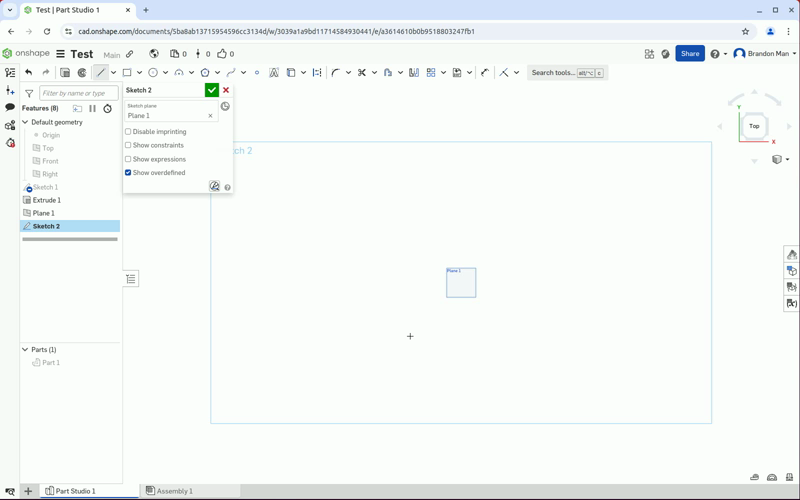
click(410, 335)
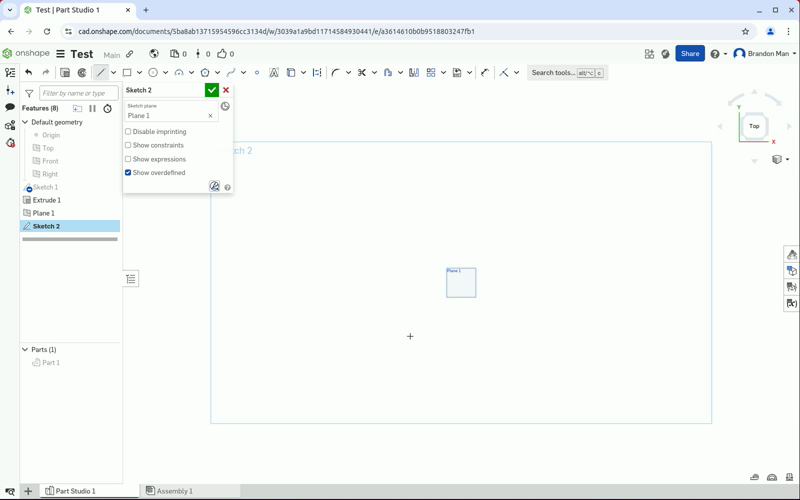
key_up(shift)
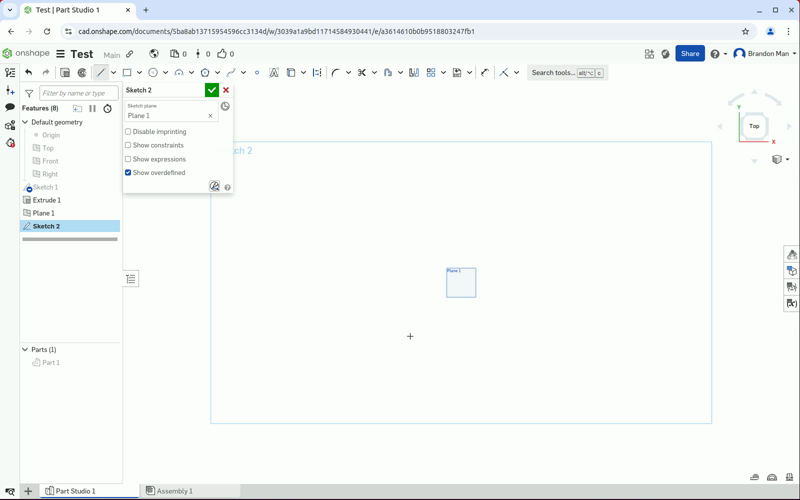
key_down(shift)
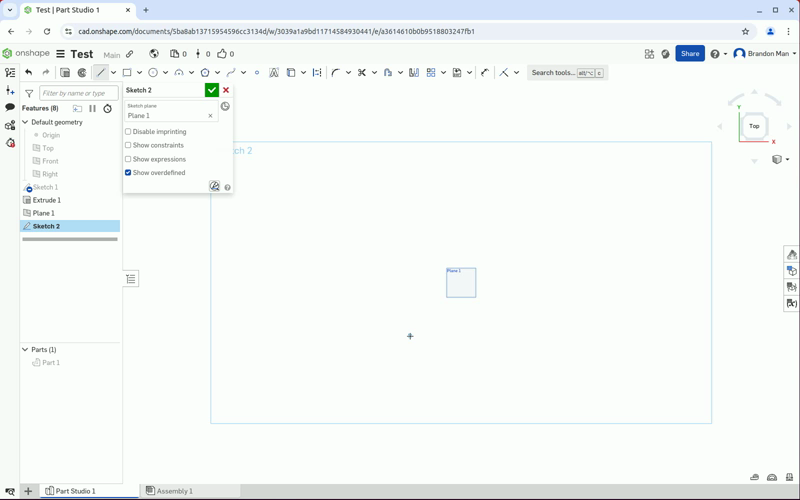
mouse_move(440, 335)
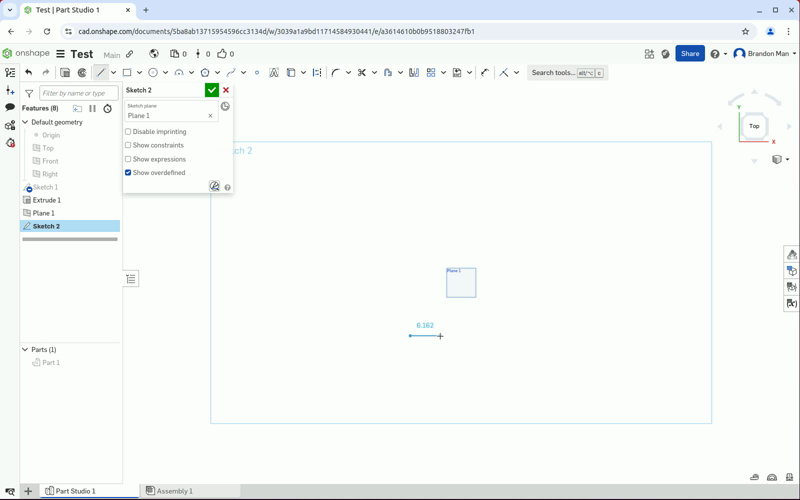
mouse_move(457, 335)
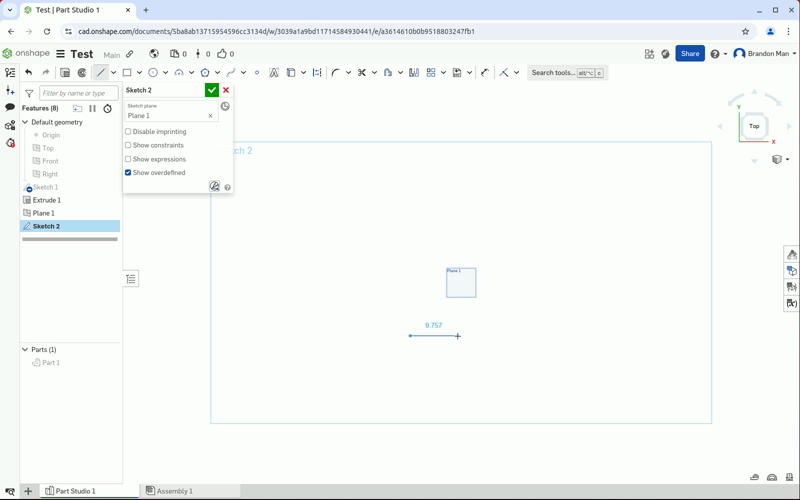
click(457, 335)
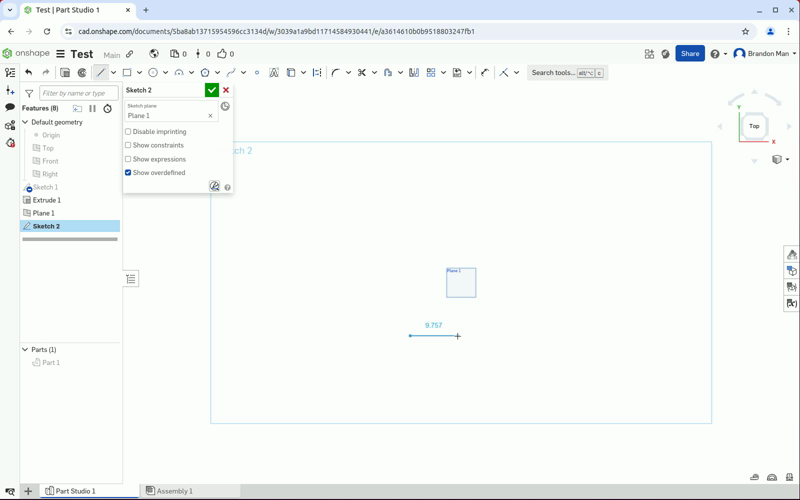
key_up(shift)
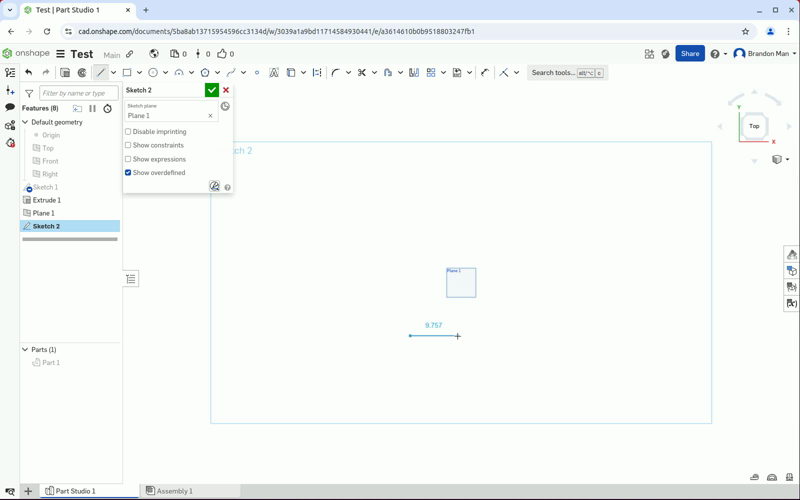
key_down(shift)
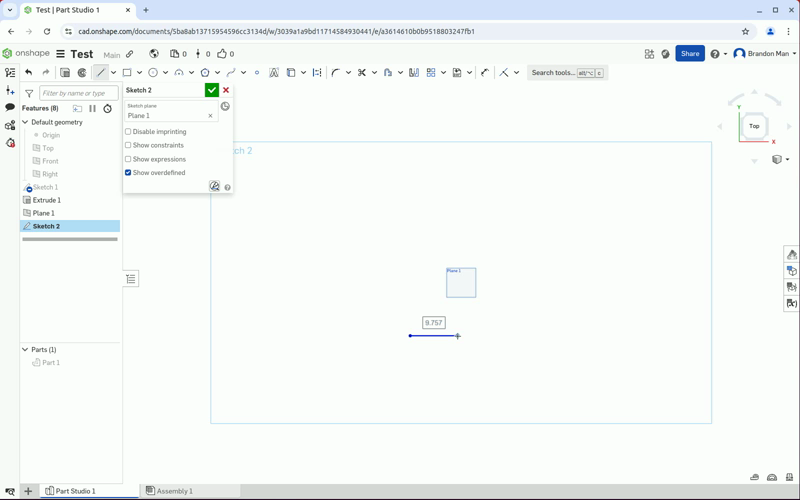
mouse_move(487, 335)
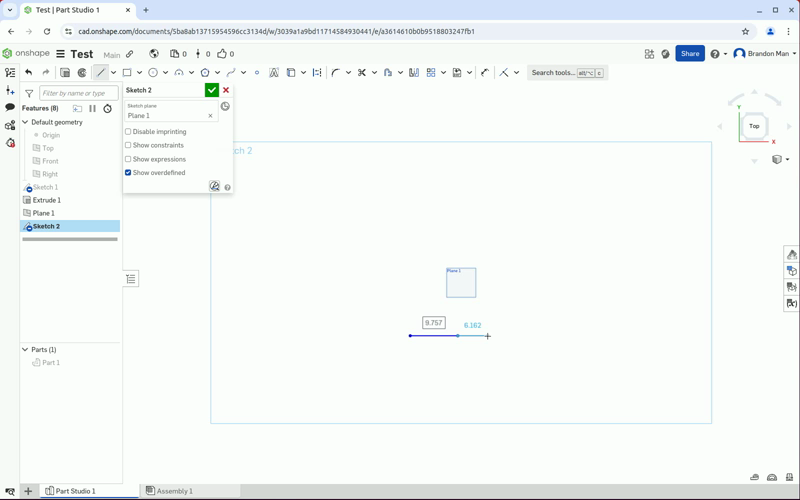
mouse_move(457, 288)
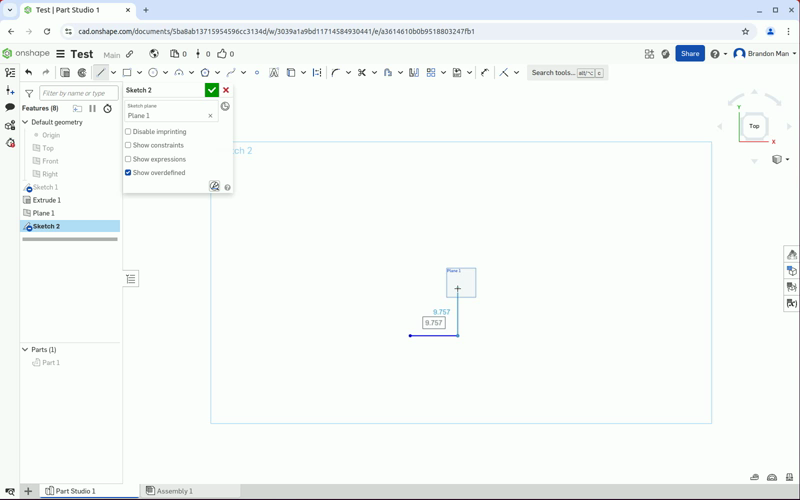
click(457, 288)
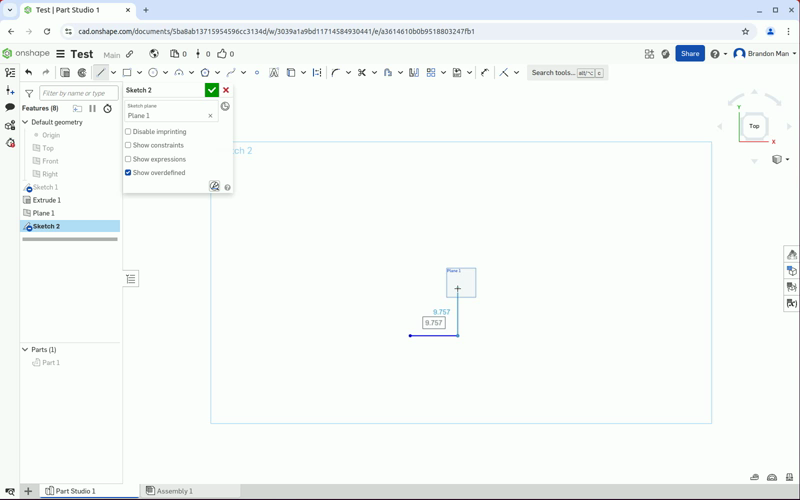
key_up(shift)
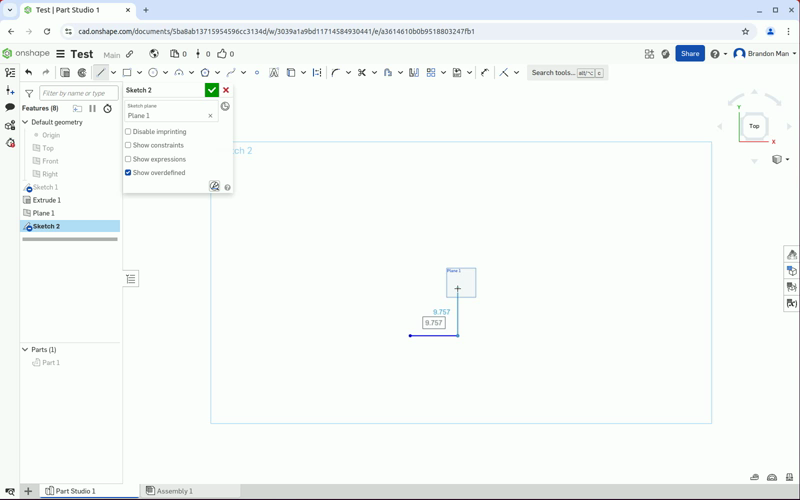
key_down(shift)
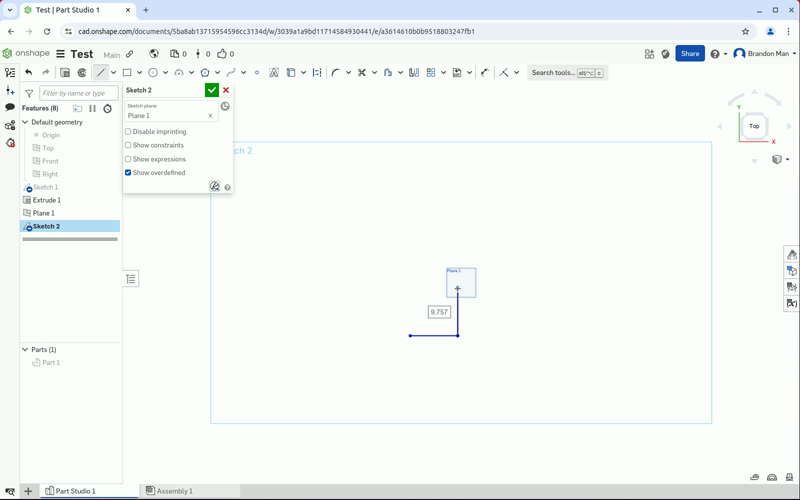
mouse_move(487, 288)
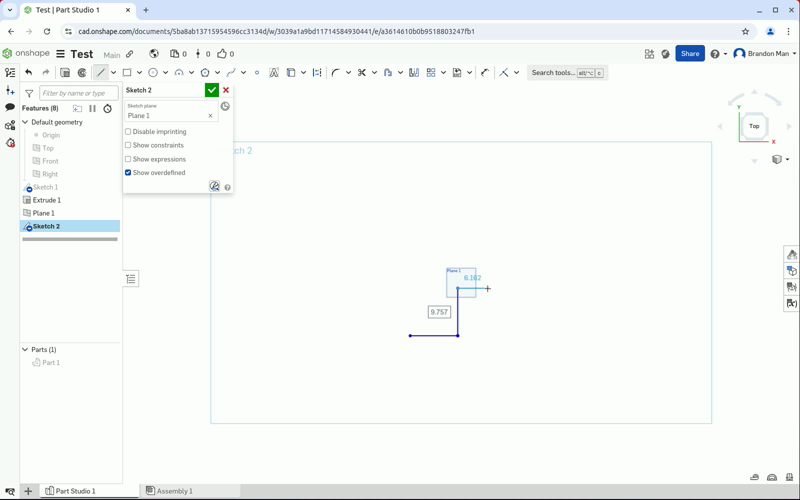
mouse_move(410, 288)
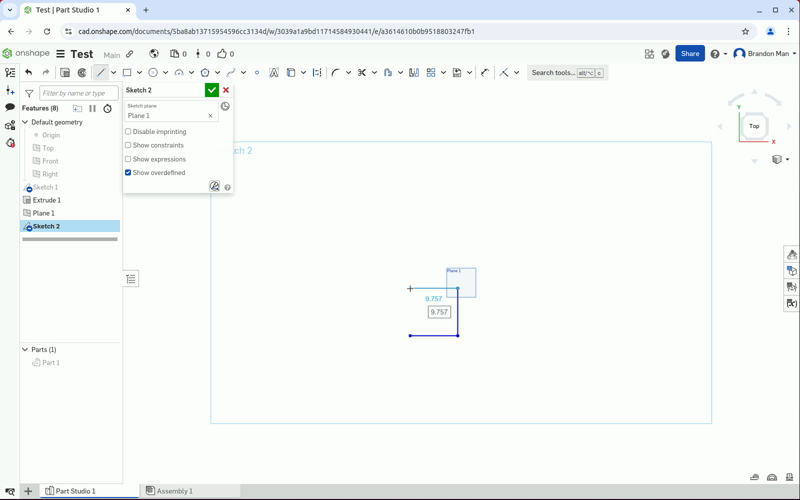
click(410, 288)
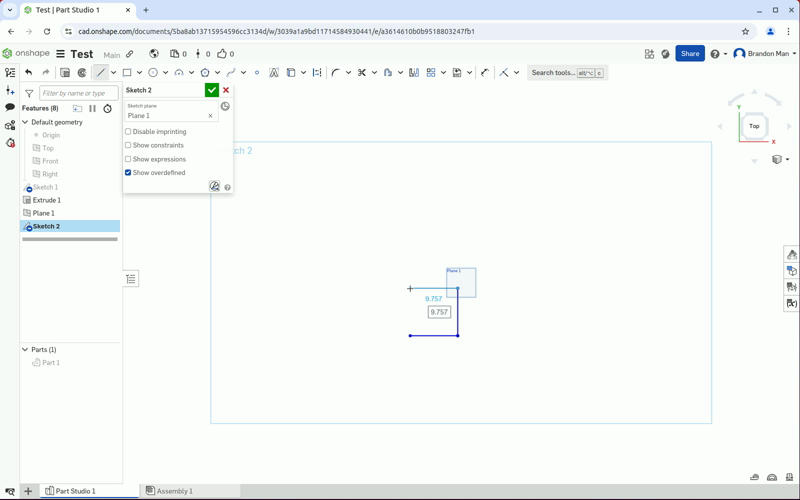
key_up(shift)
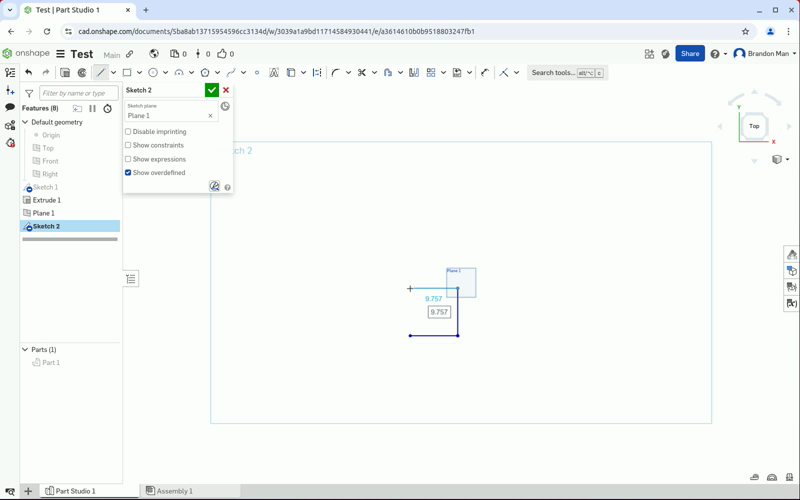
mouse_move(440, 288)
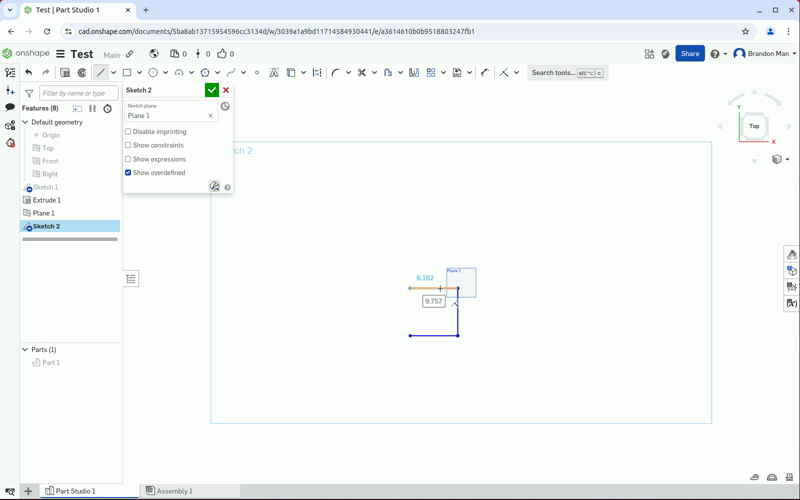
key_down(shift)
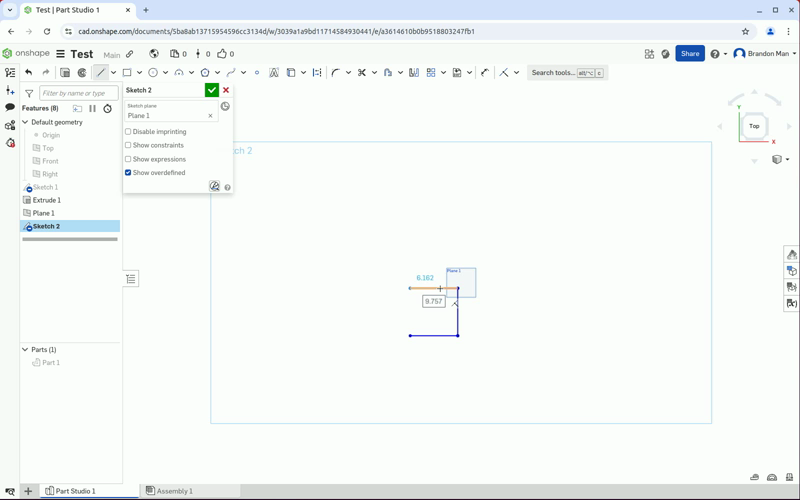
mouse_move(410, 335)
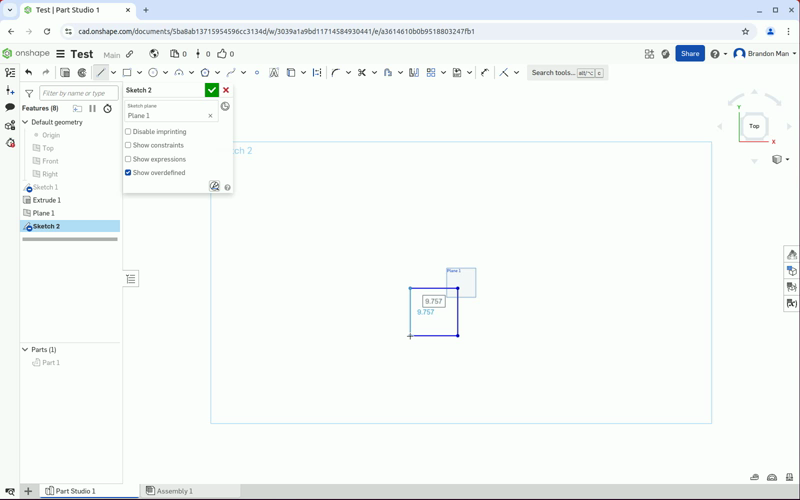
key_up(shift)
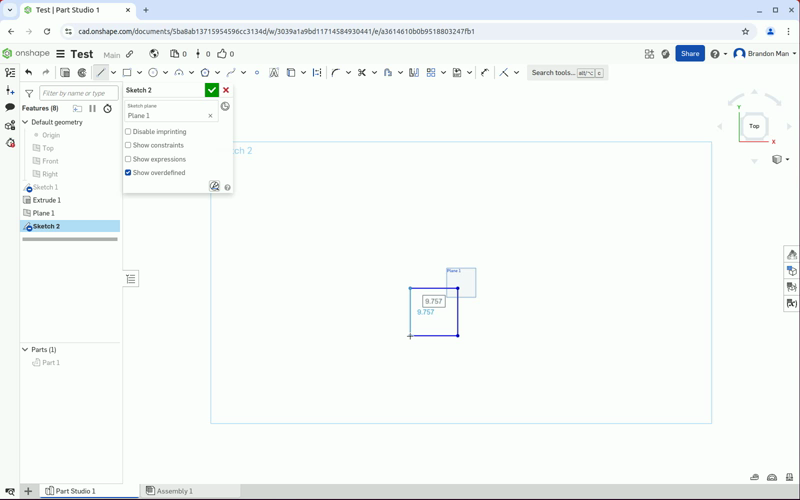
click(410, 335)
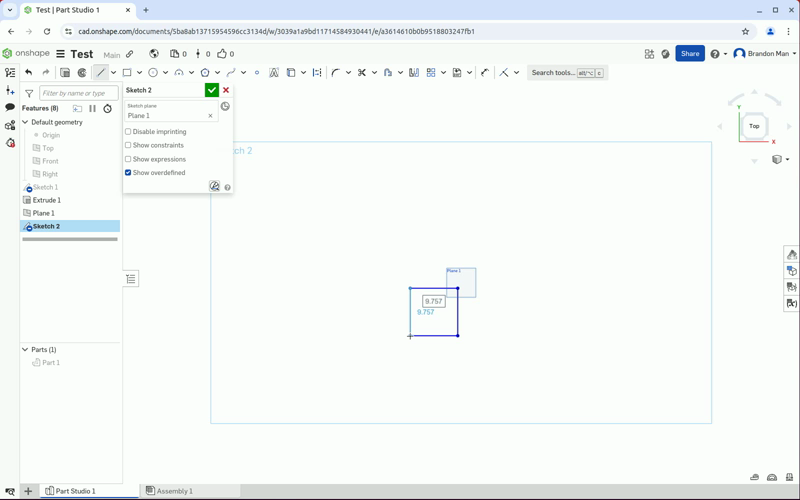
key(esc)
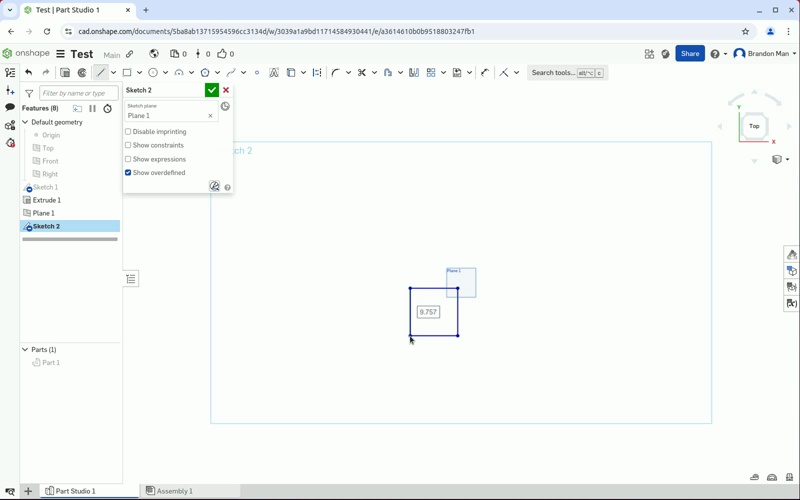
mouse_move(426, 325)
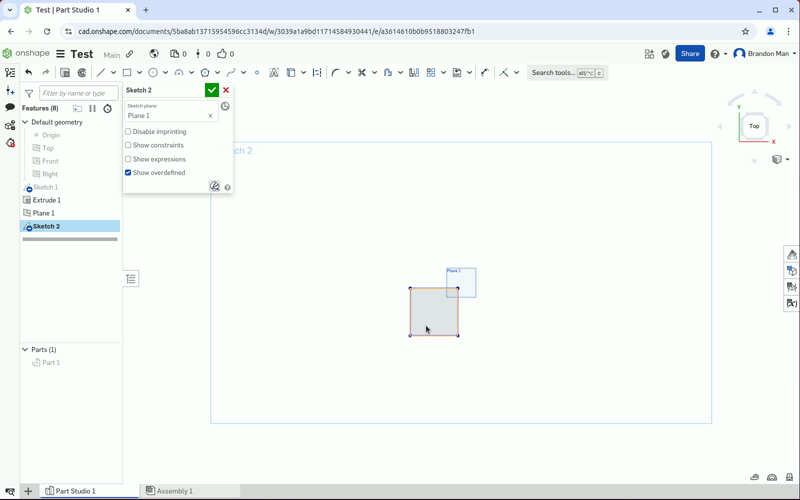
click(426, 325)
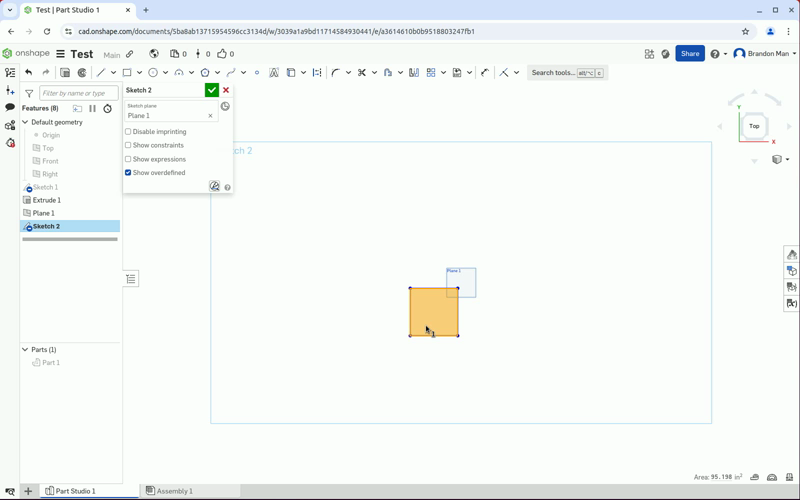
mouse_move(73, 352)
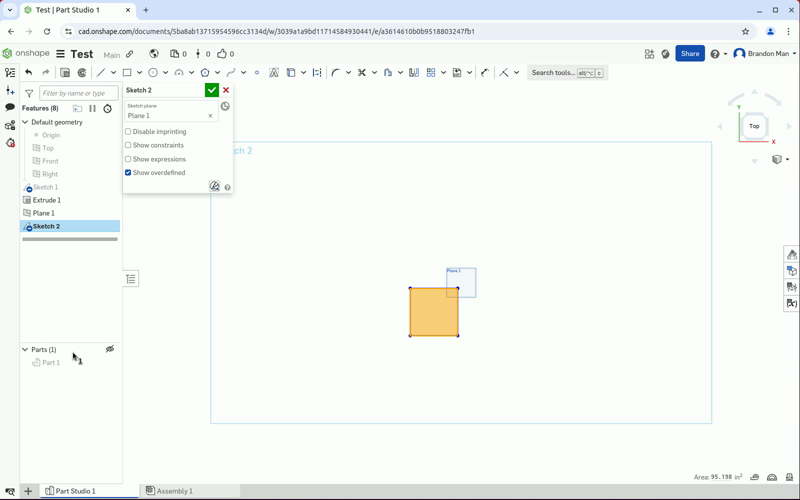
key(shift+y)
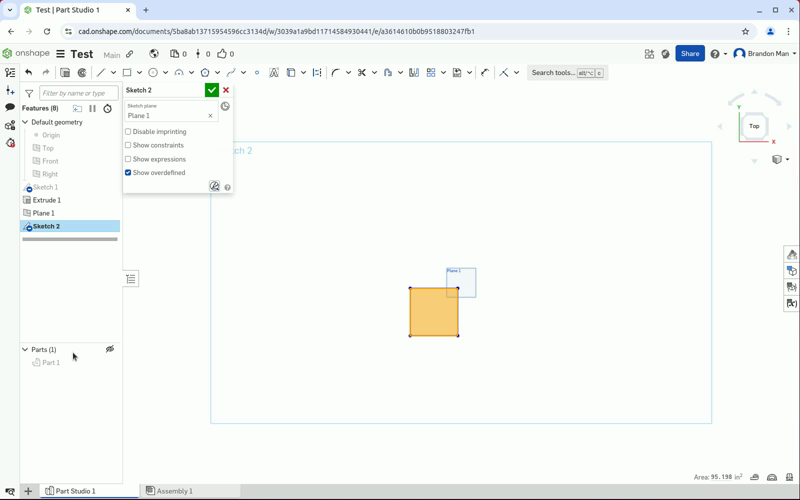
key(shift+e)
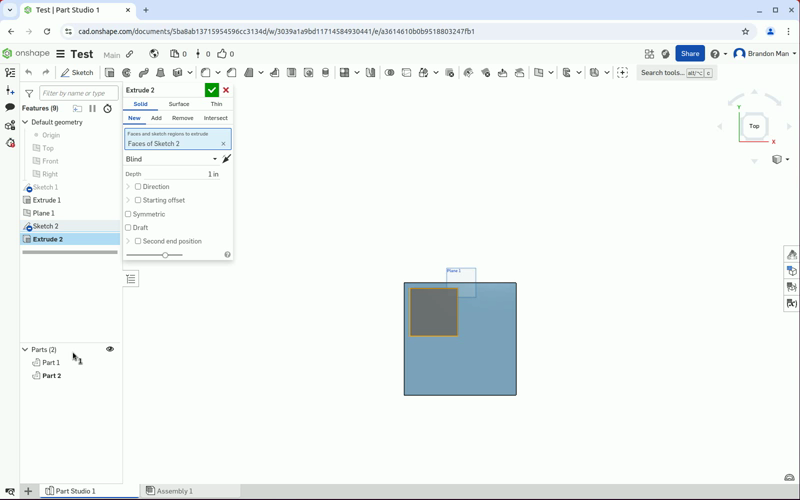
mouse_move(143, 106)
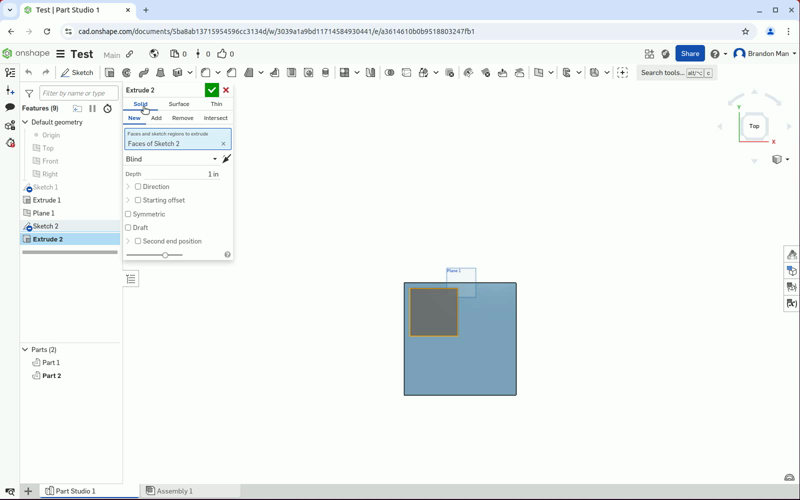
click(143, 106)
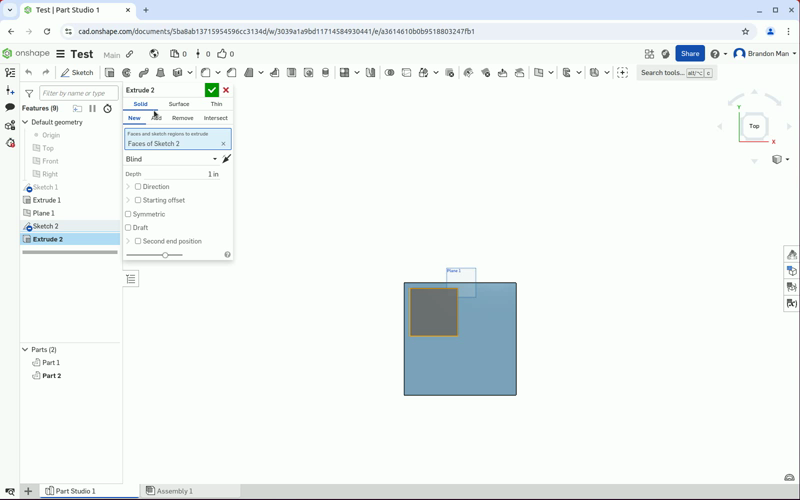
mouse_move(186, 120)
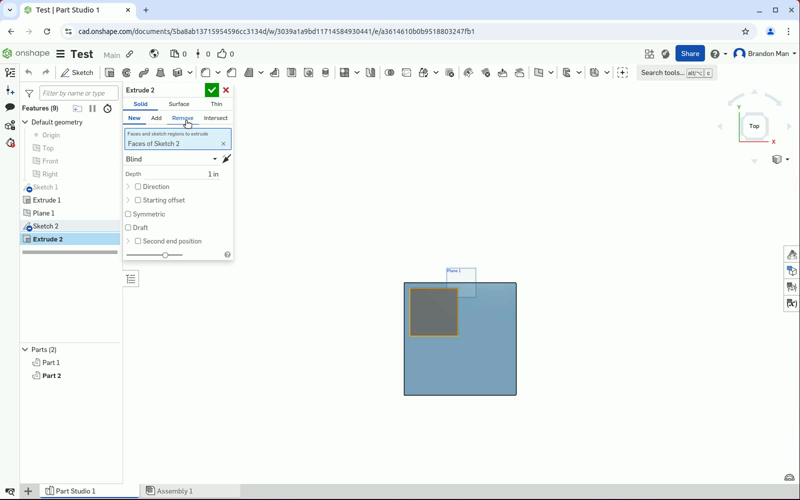
click(186, 120)
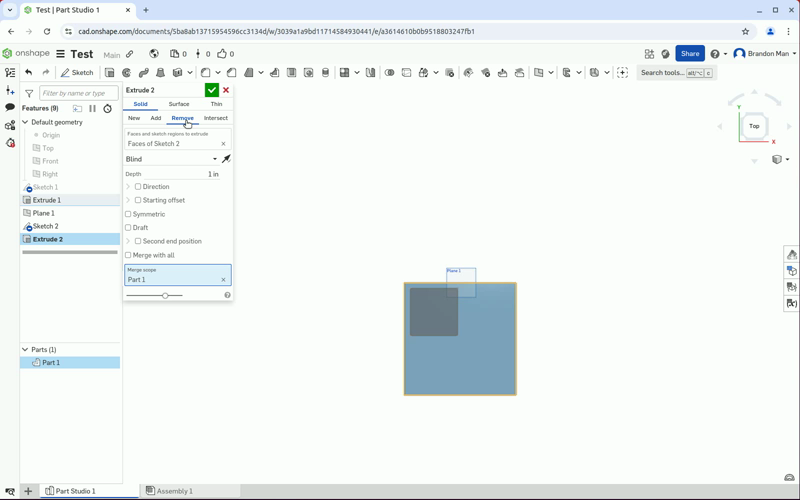
key(tab, 4)
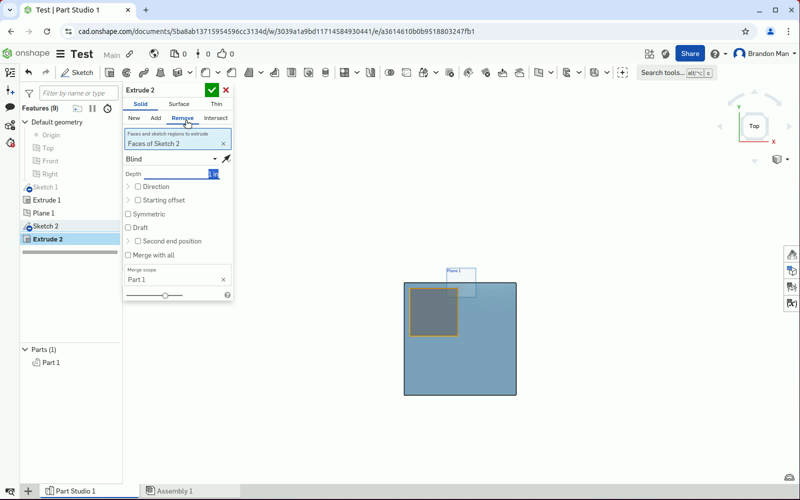
text(30.811)
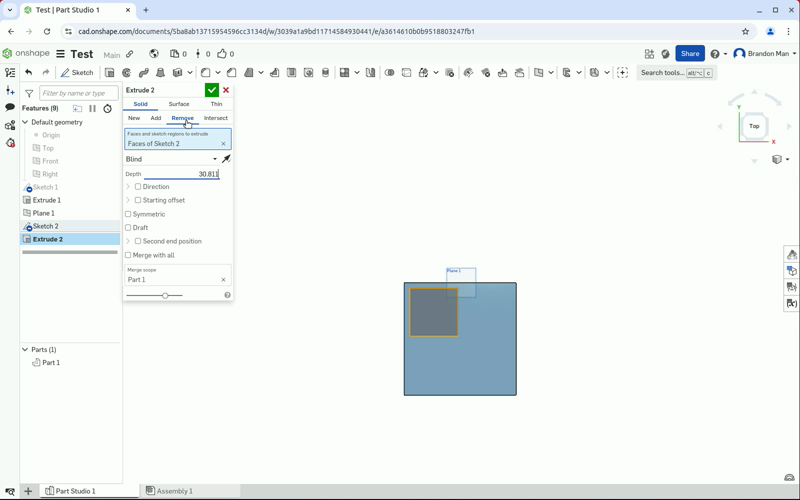
key(tab, 6)
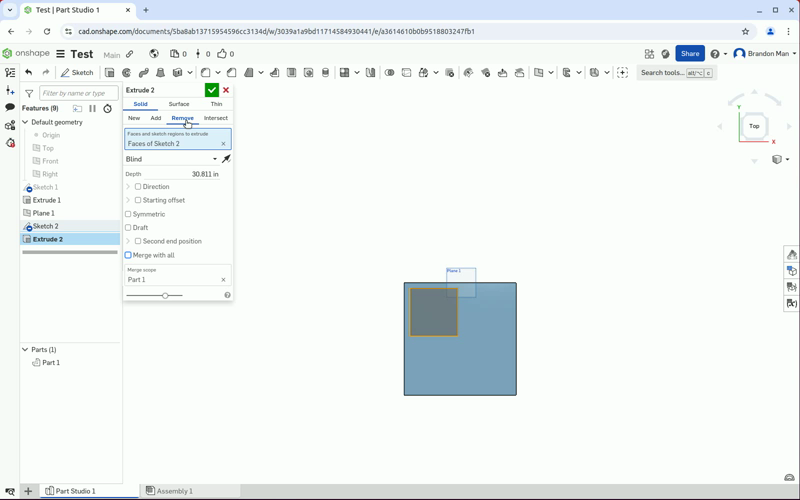
key(space)
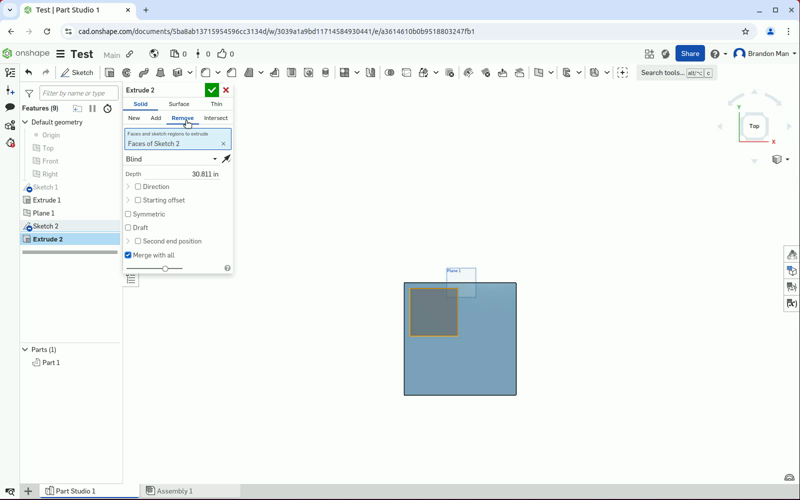
key(enter)
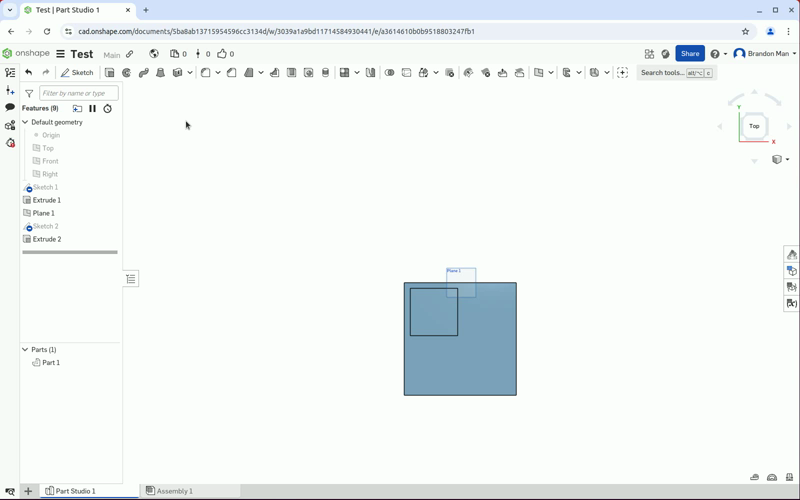
key(shift+h)
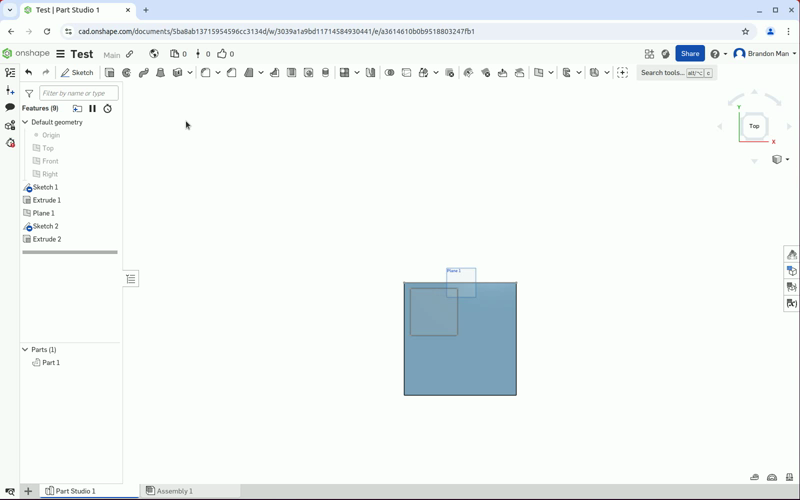
key(shift+h)
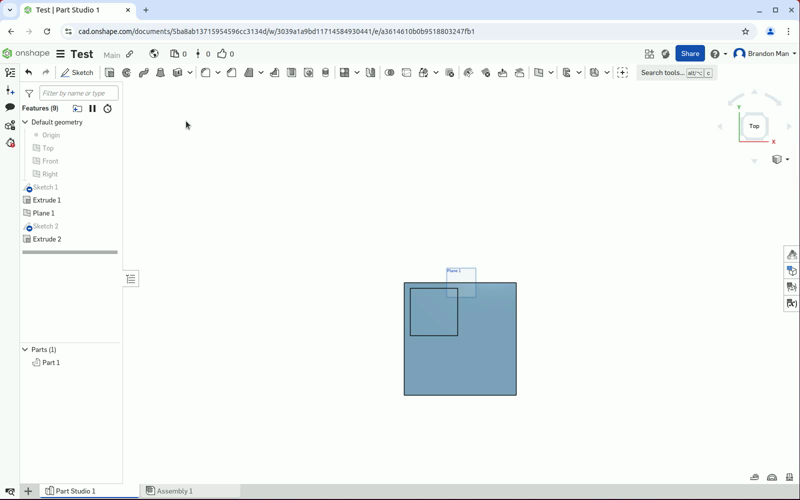
mouse_move(73, 189)
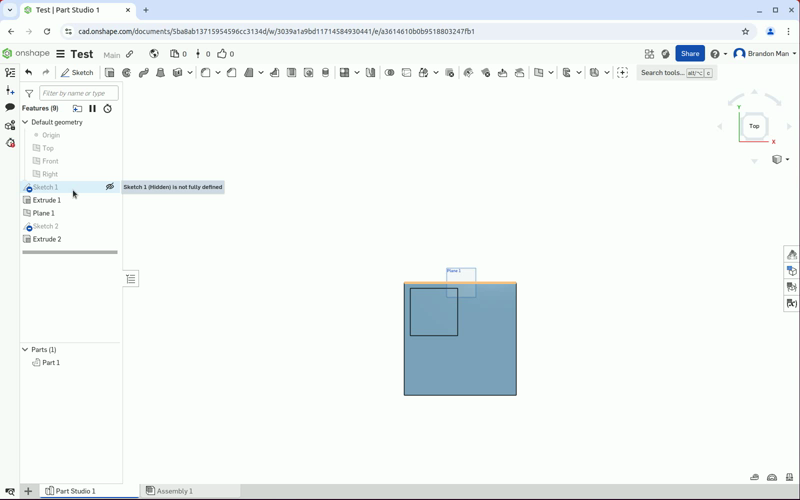
click(73, 189)
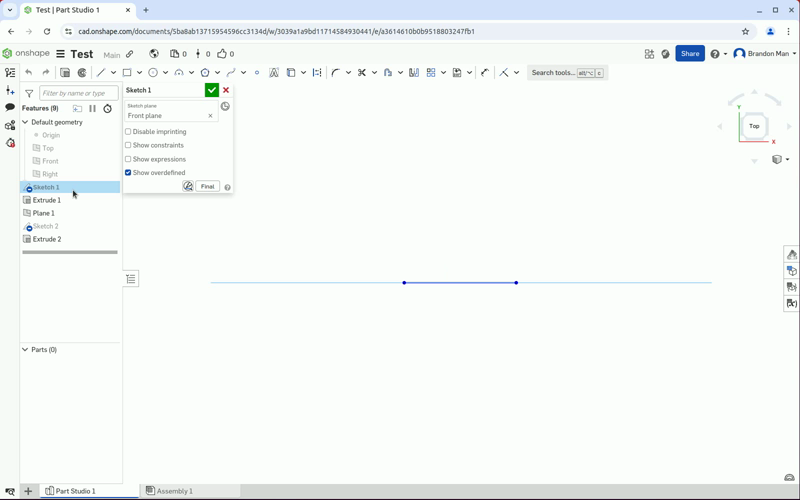
mouse_move(229, 92)
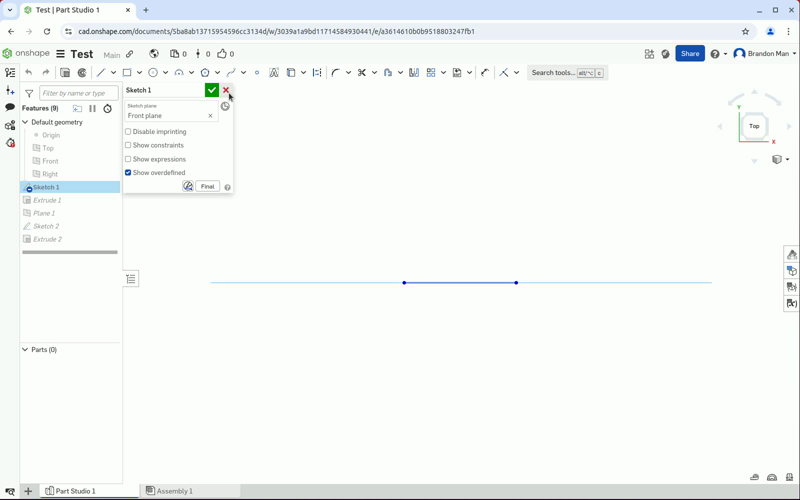
click(229, 92)
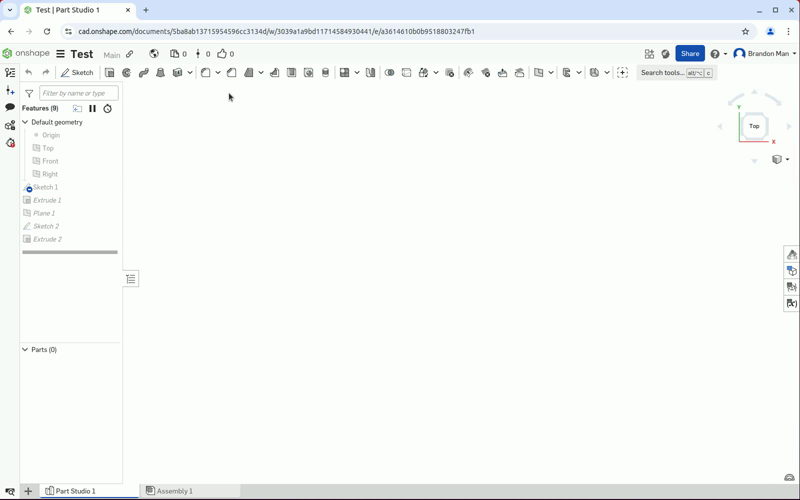
key(shift+s)
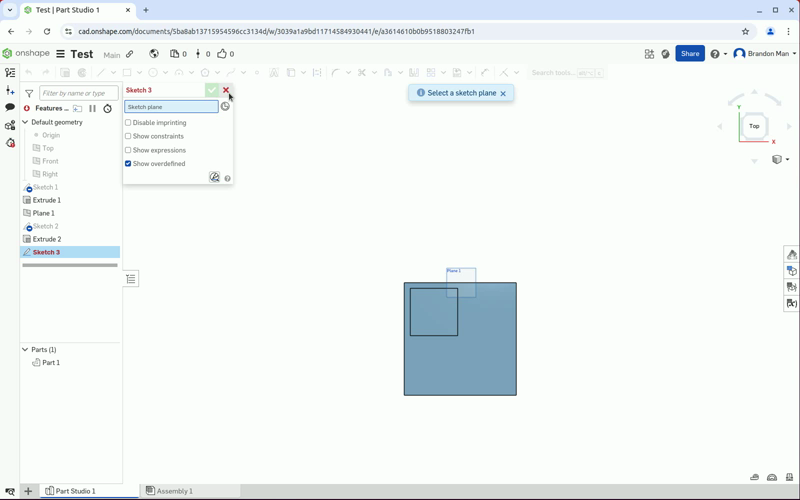
mouse_move(73, 215)
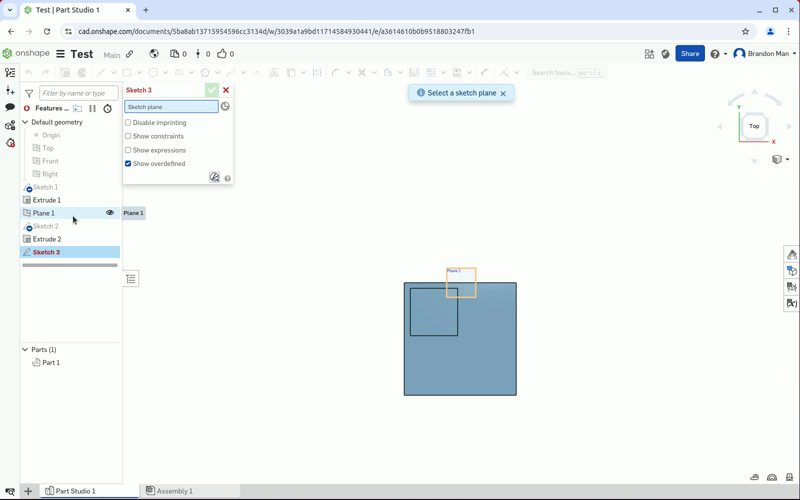
click(73, 215)
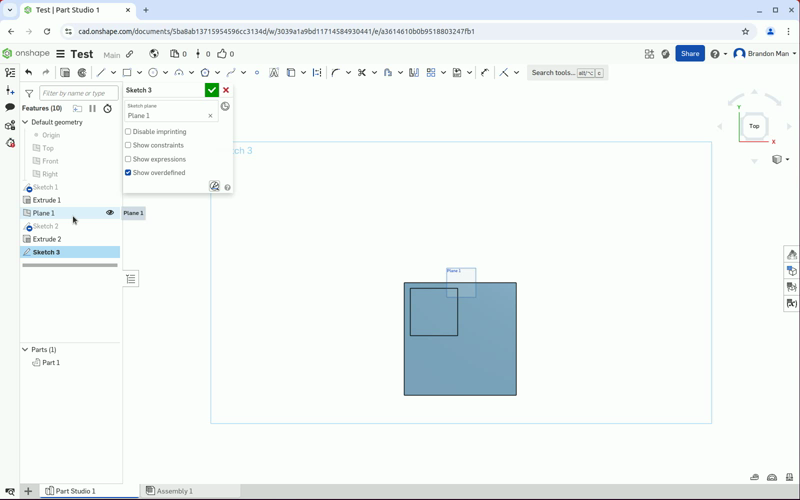
mouse_move(73, 352)
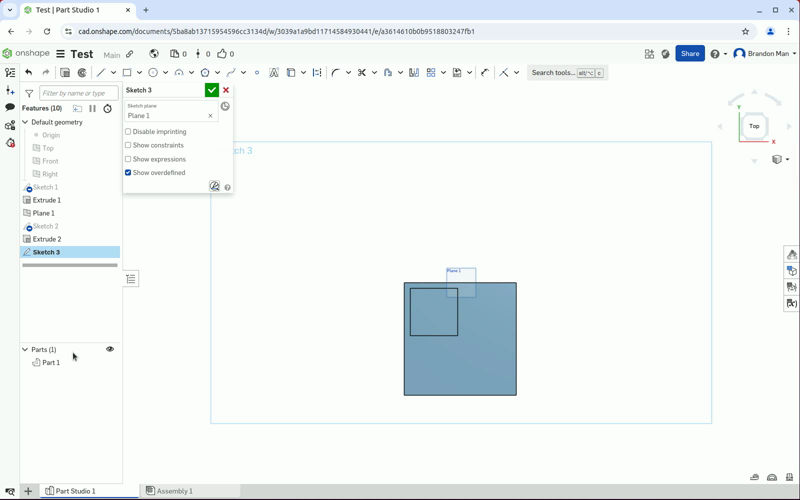
key(y)
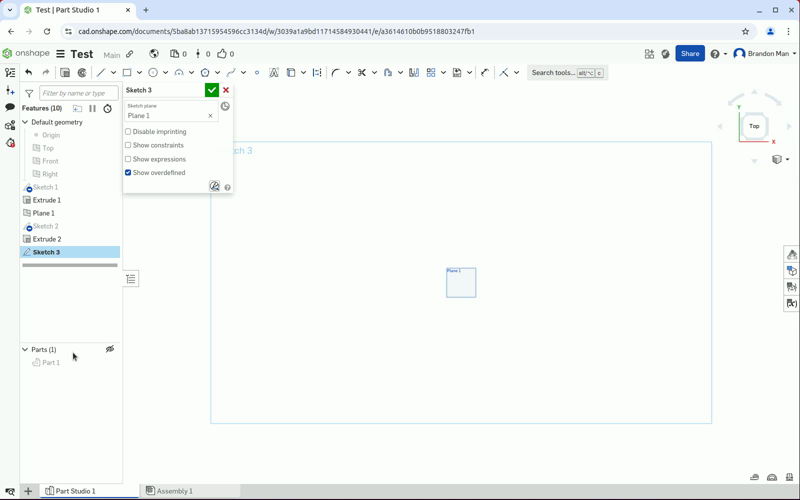
key(l)
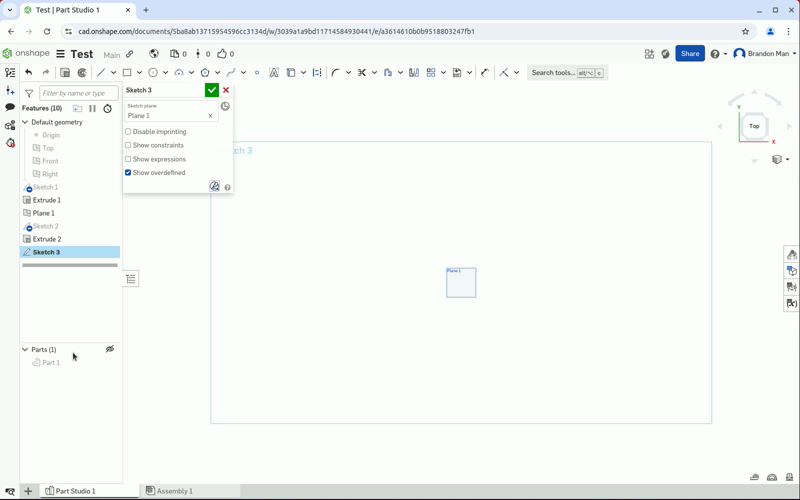
key_down(shift)
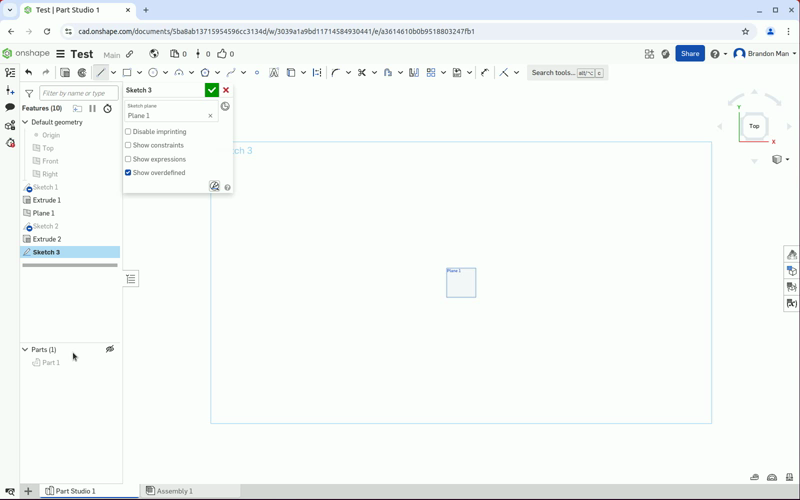
mouse_move(464, 335)
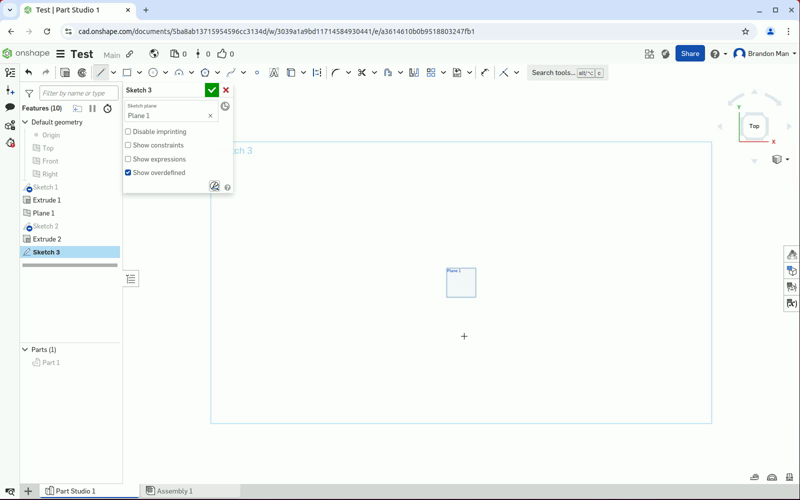
click(464, 335)
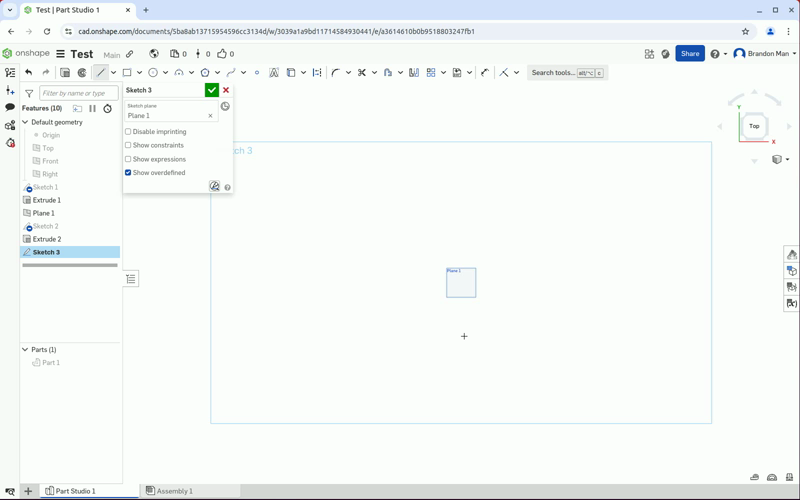
key_up(shift)
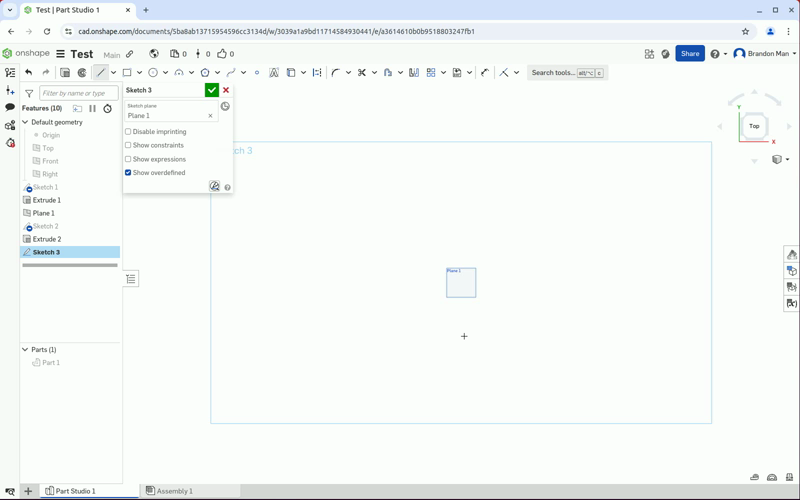
key_down(shift)
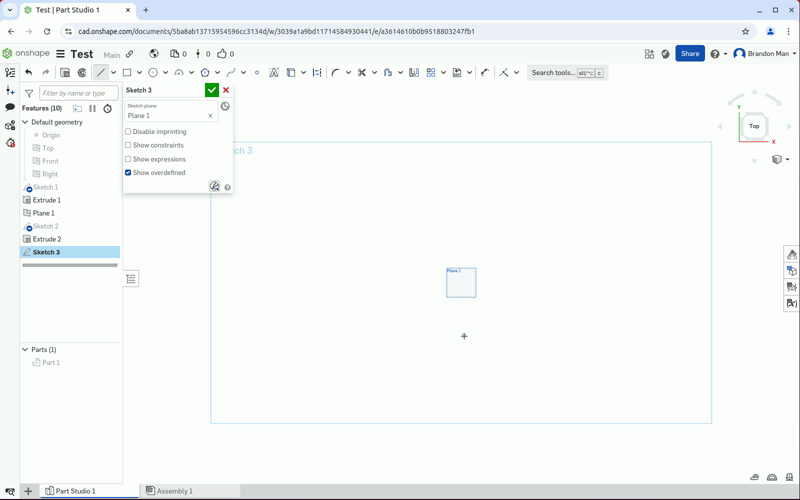
mouse_move(494, 335)
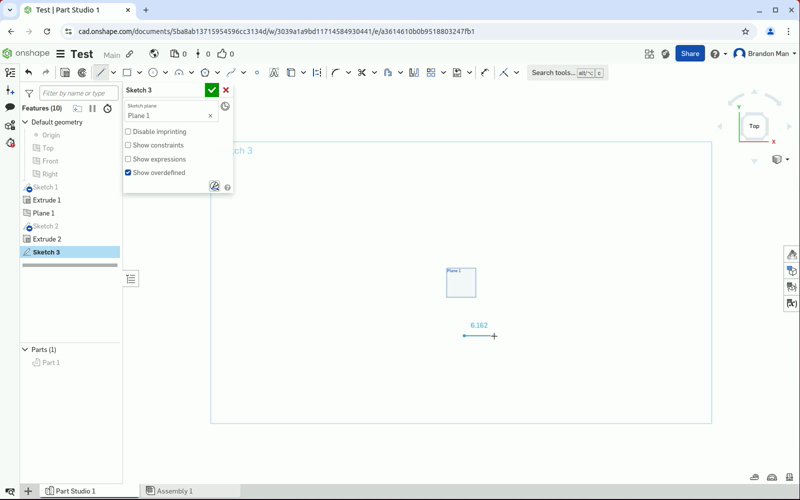
mouse_move(511, 335)
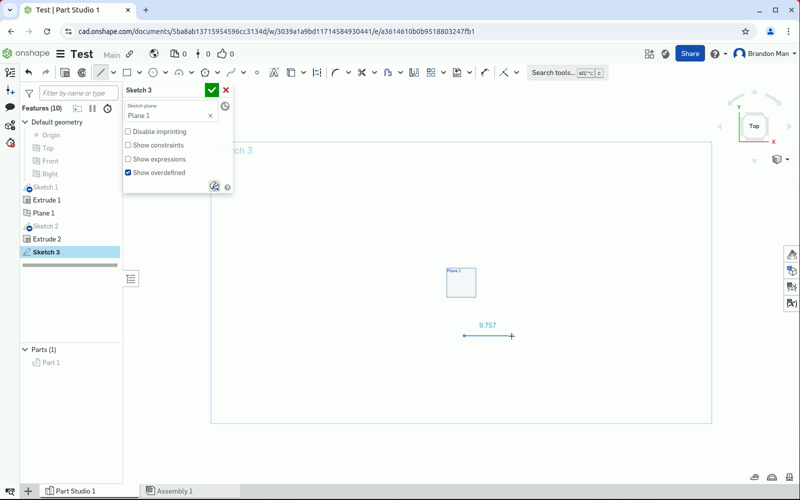
click(511, 335)
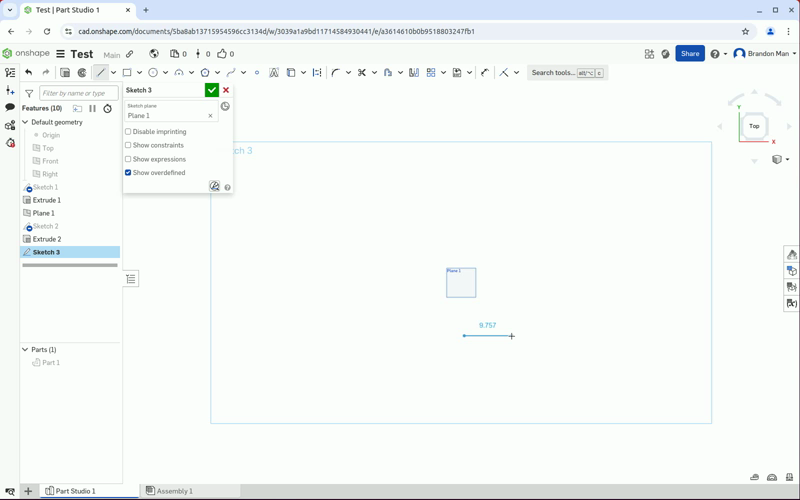
key_up(shift)
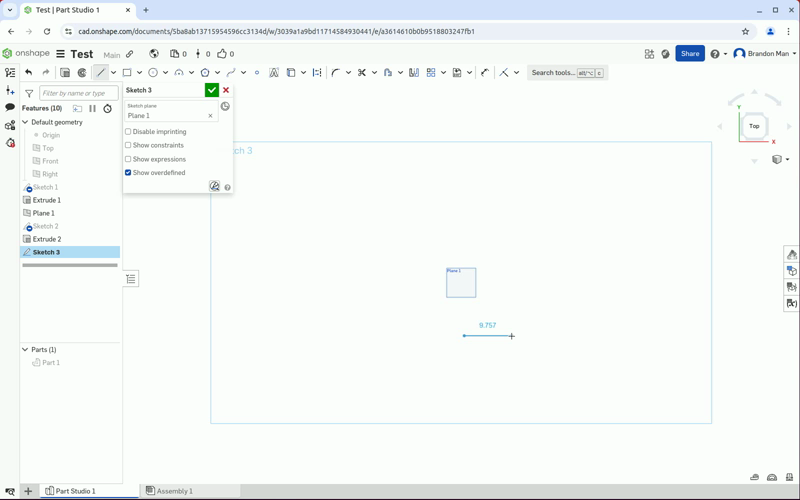
key_down(shift)
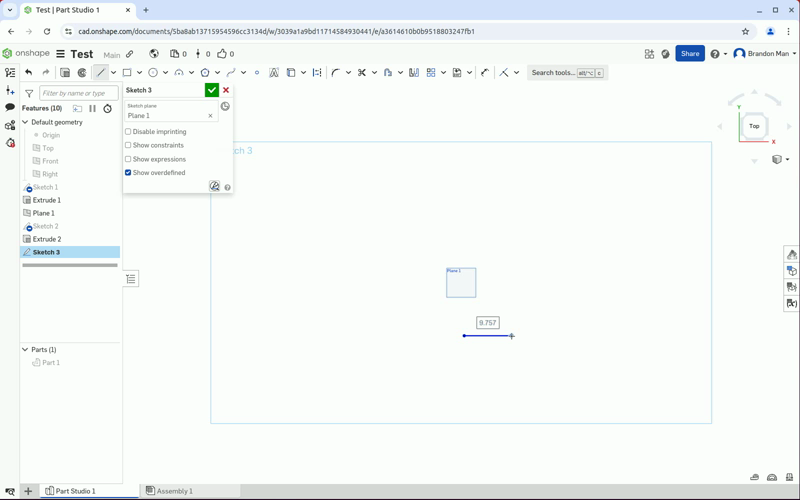
mouse_move(541, 335)
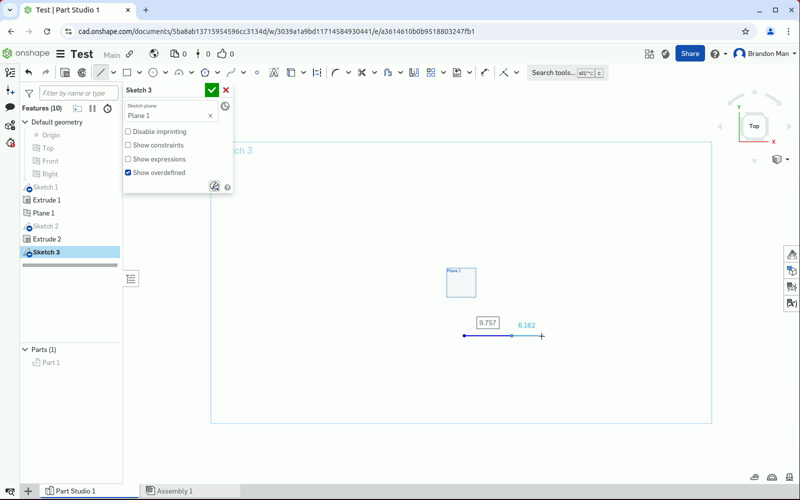
mouse_move(511, 288)
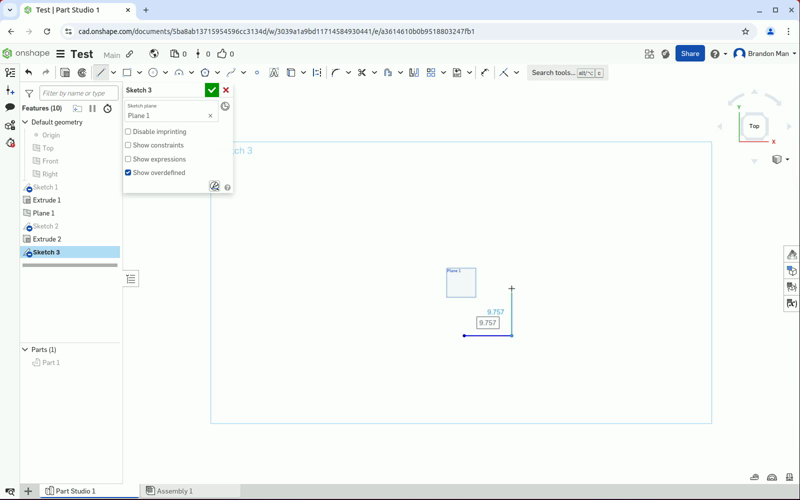
click(511, 288)
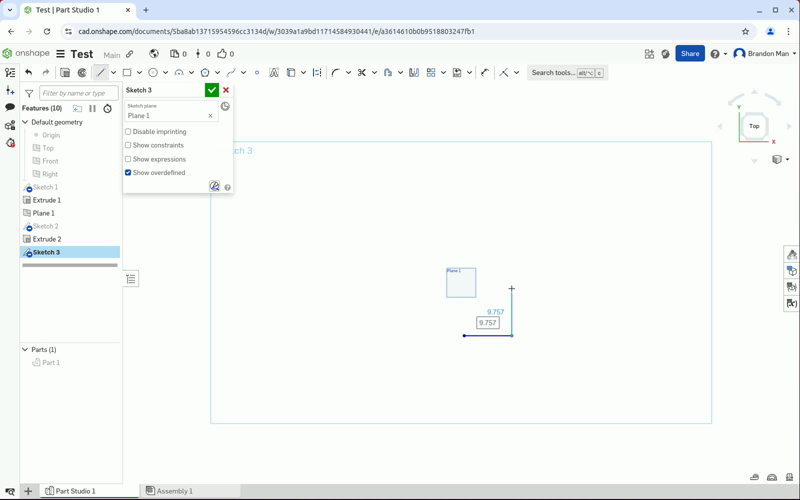
key_up(shift)
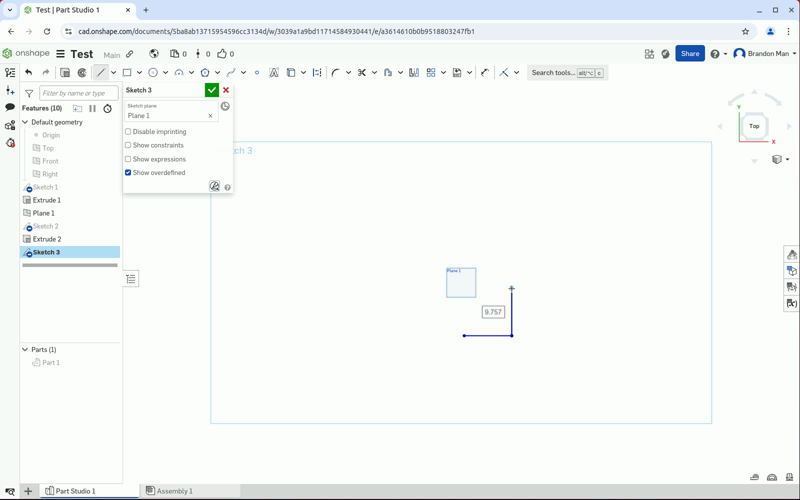
key_down(shift)
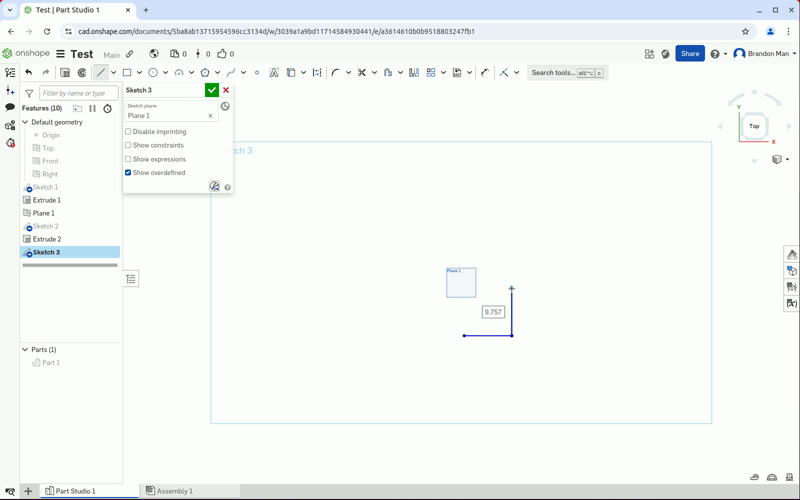
mouse_move(541, 288)
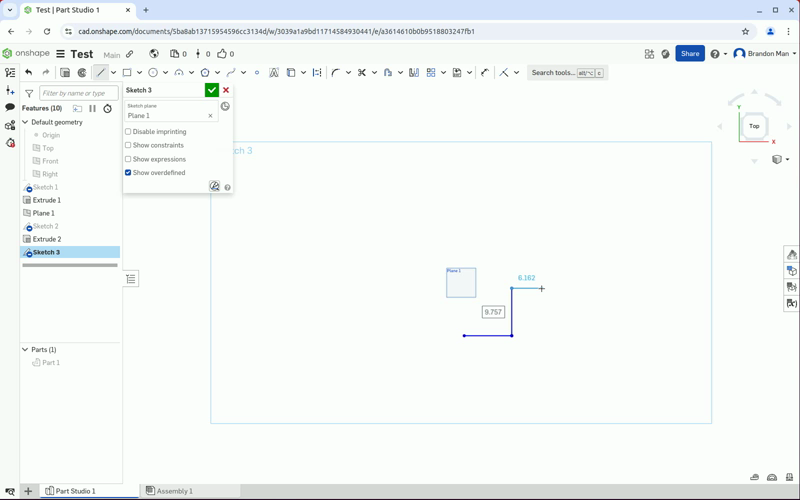
mouse_move(464, 288)
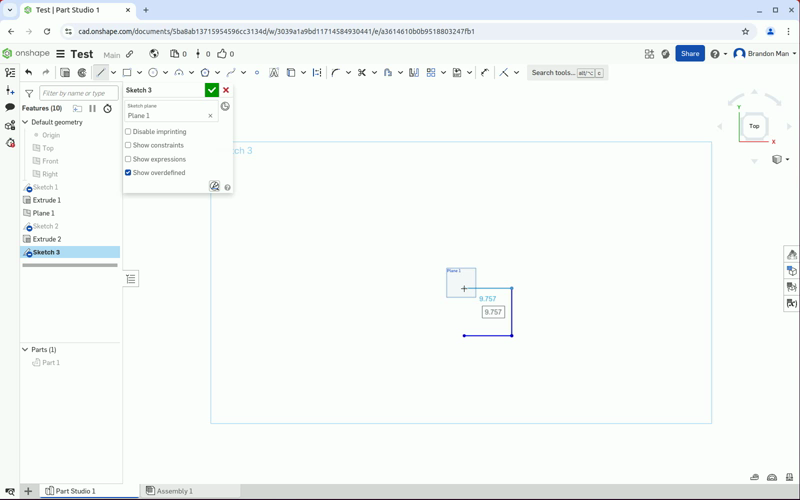
click(464, 288)
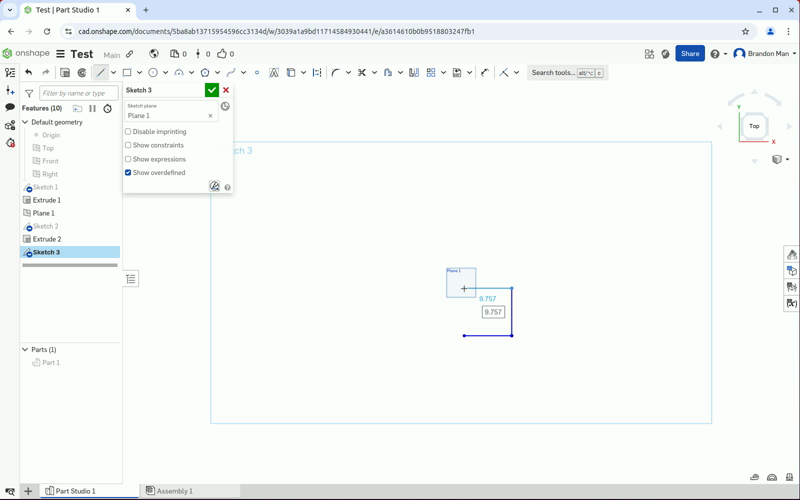
key_up(shift)
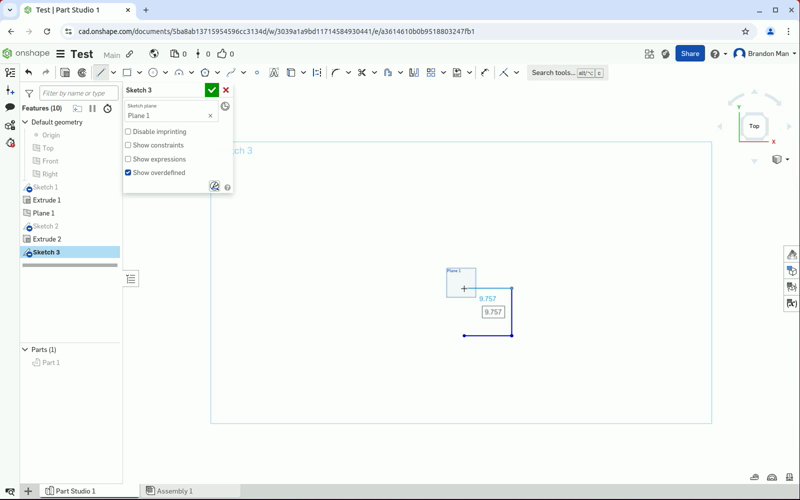
mouse_move(494, 288)
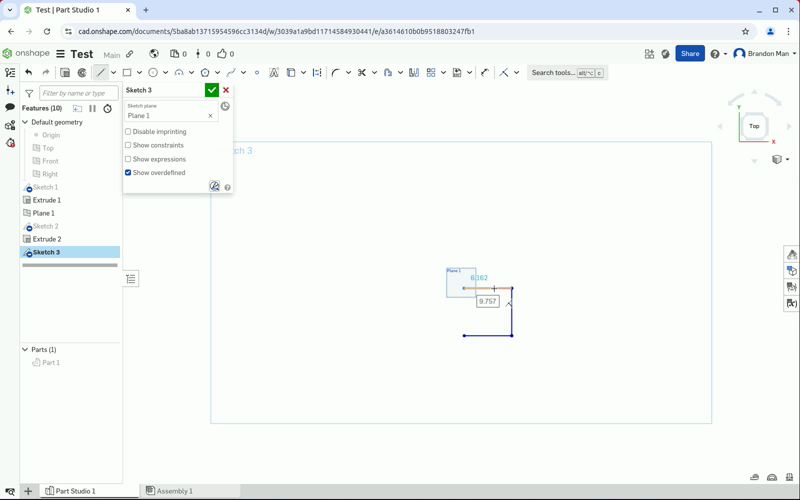
key_down(shift)
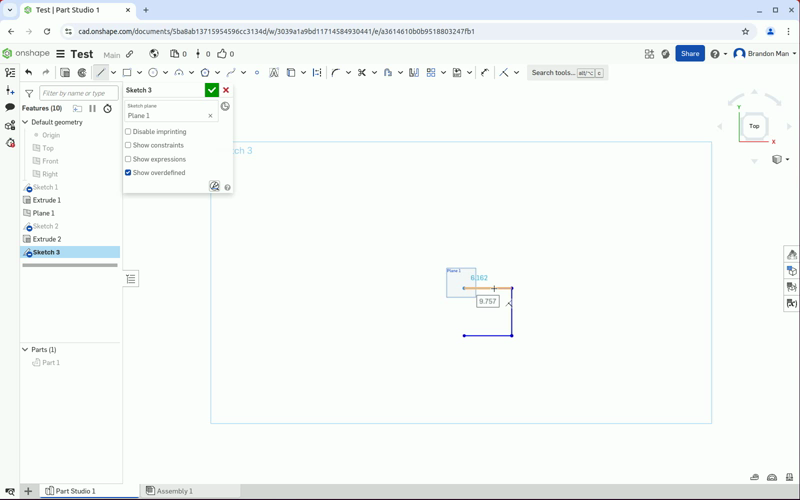
mouse_move(464, 335)
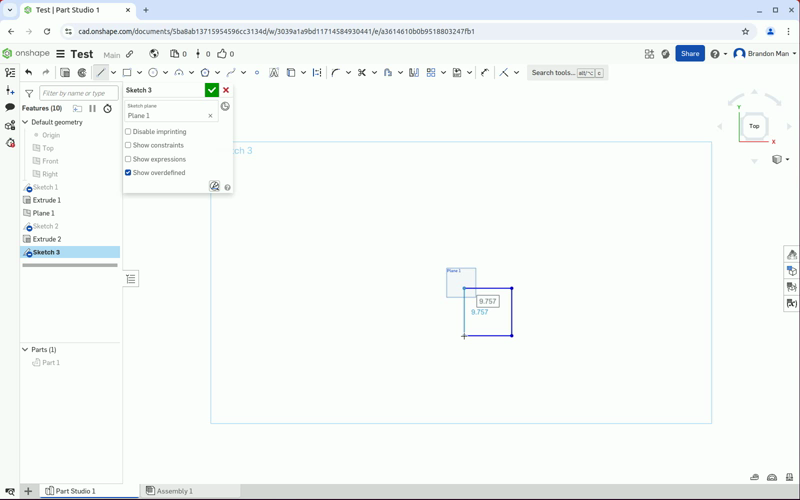
key_up(shift)
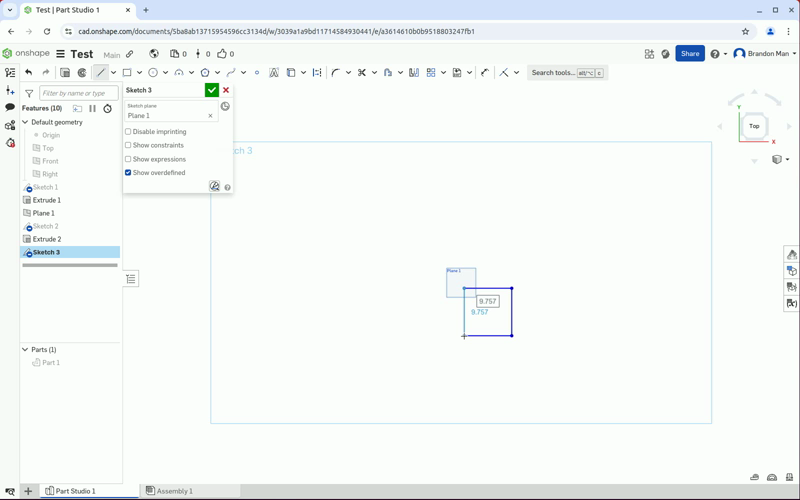
click(464, 335)
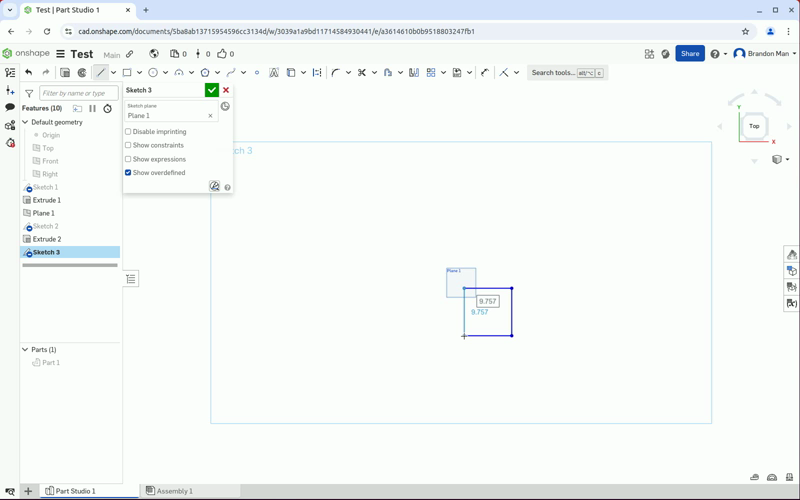
key(esc)
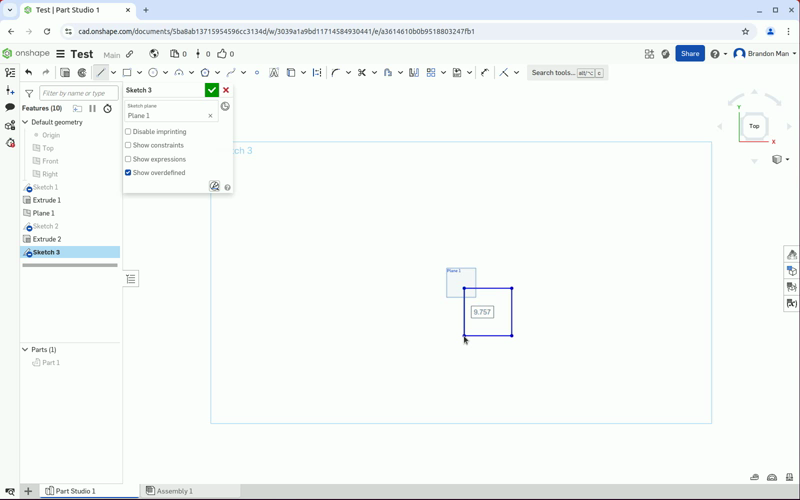
mouse_move(475, 327)
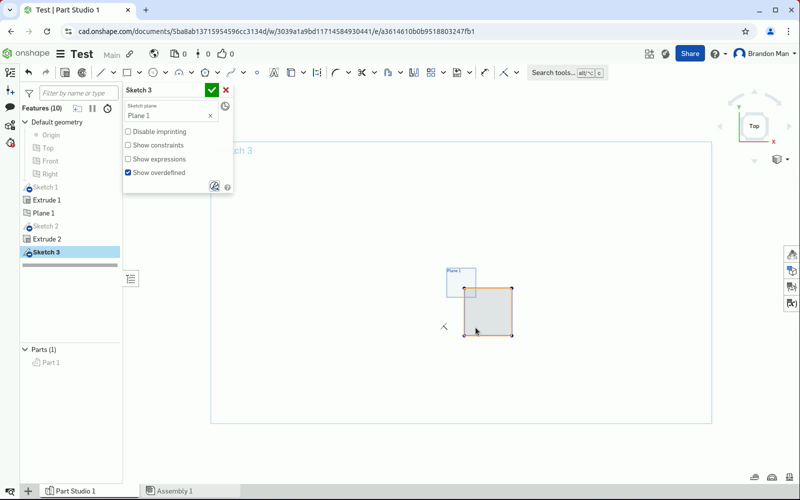
click(475, 327)
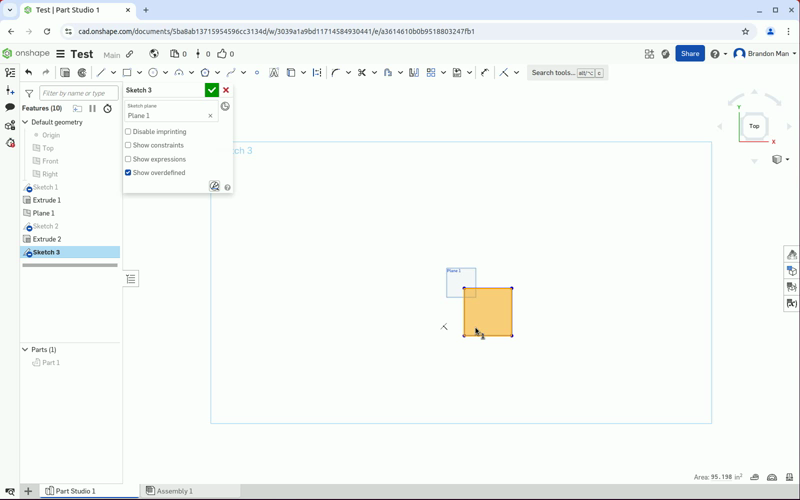
mouse_move(73, 352)
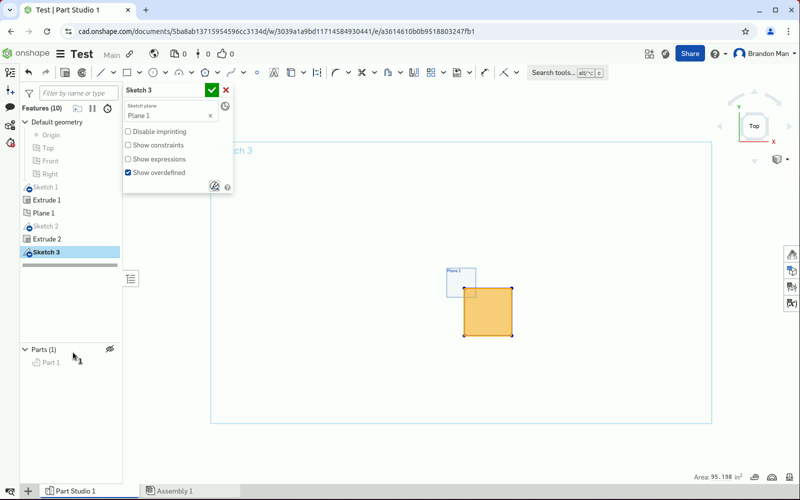
key(shift+y)
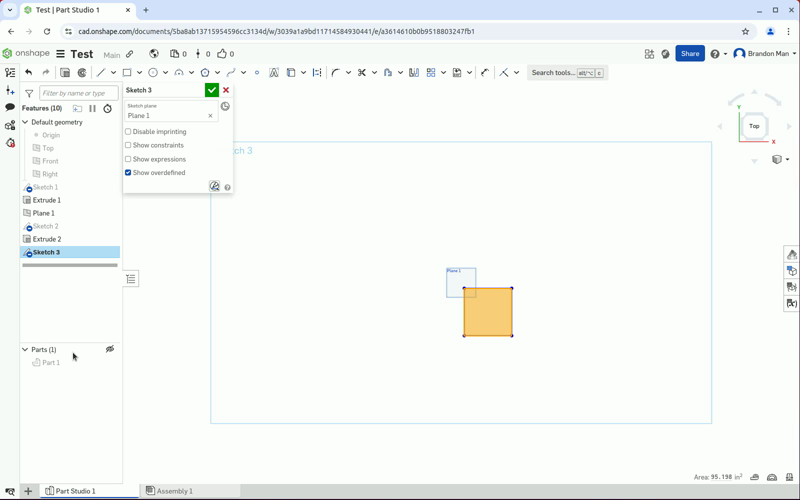
key(shift+e)
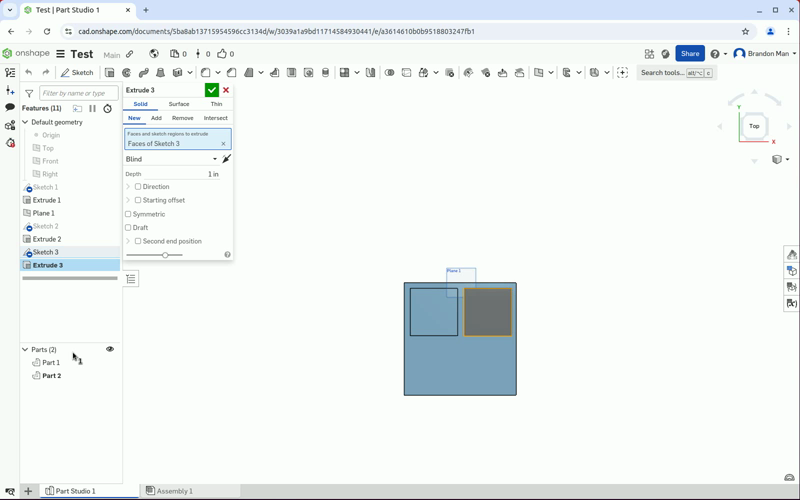
mouse_move(143, 106)
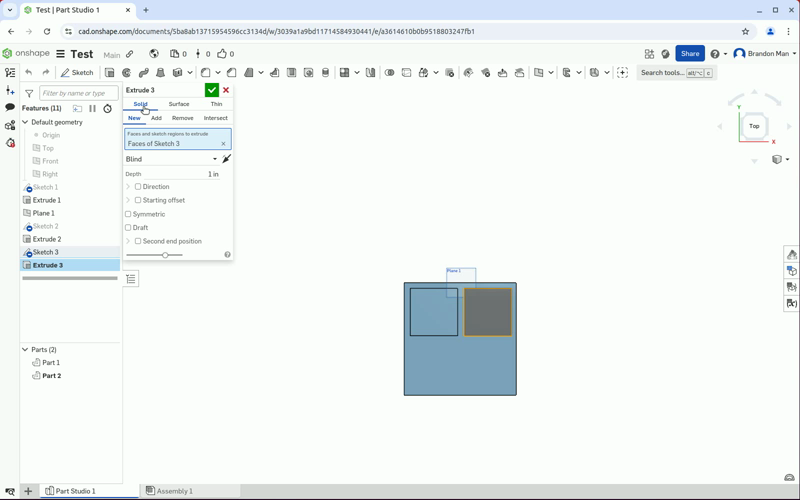
click(143, 106)
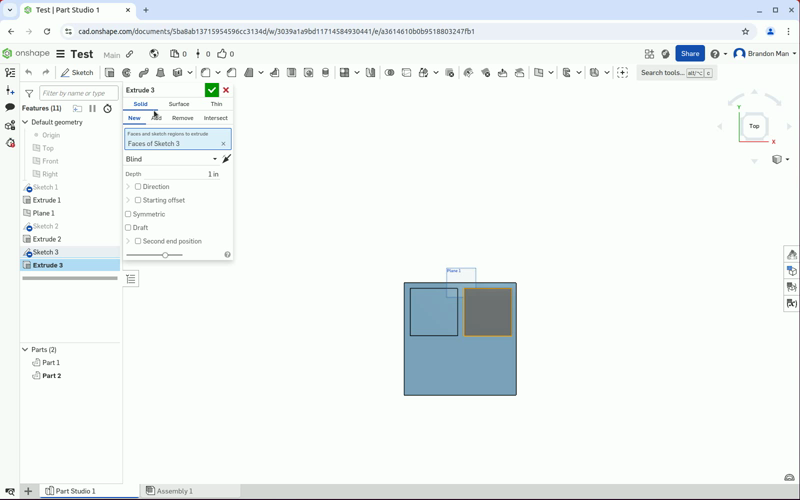
mouse_move(186, 120)
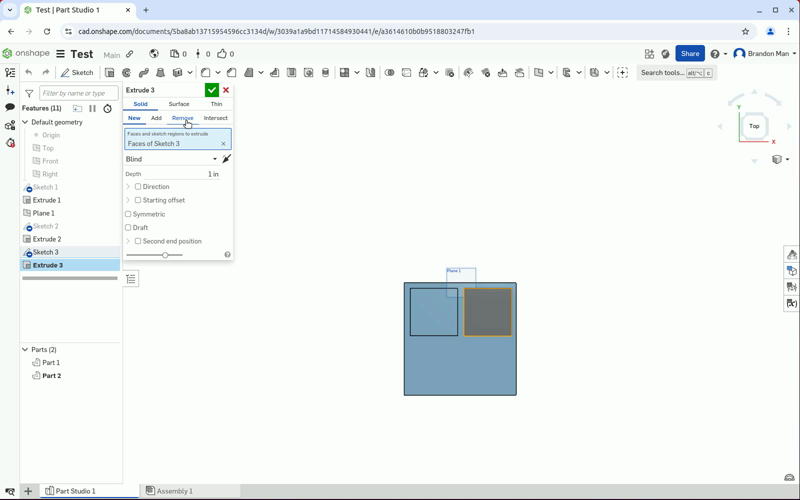
click(186, 120)
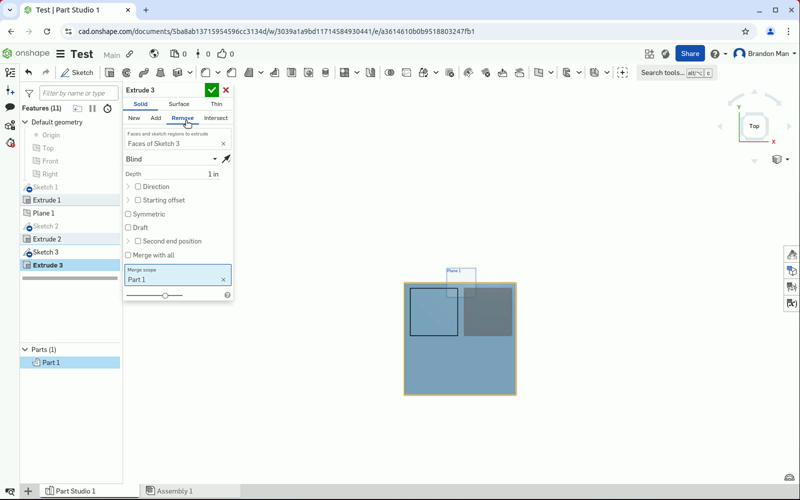
key(tab, 4)
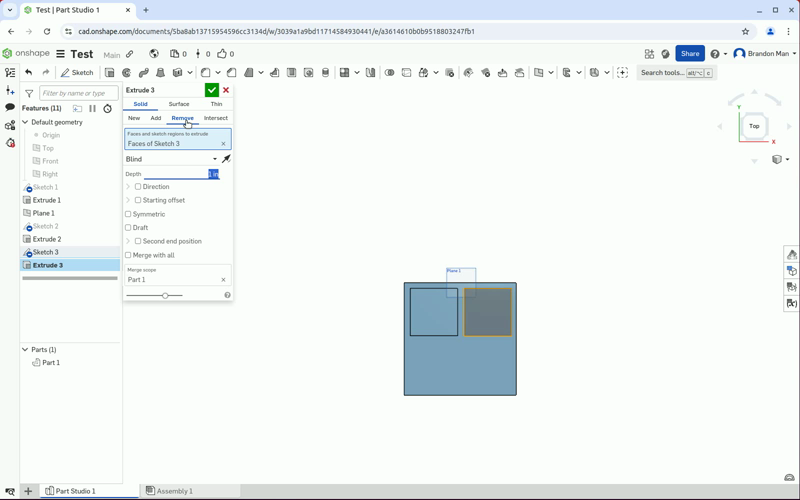
text(30.811)
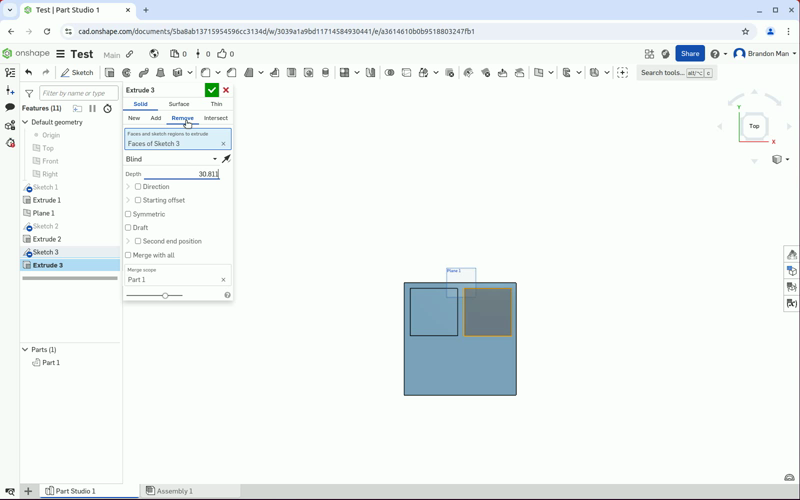
key(tab, 6)
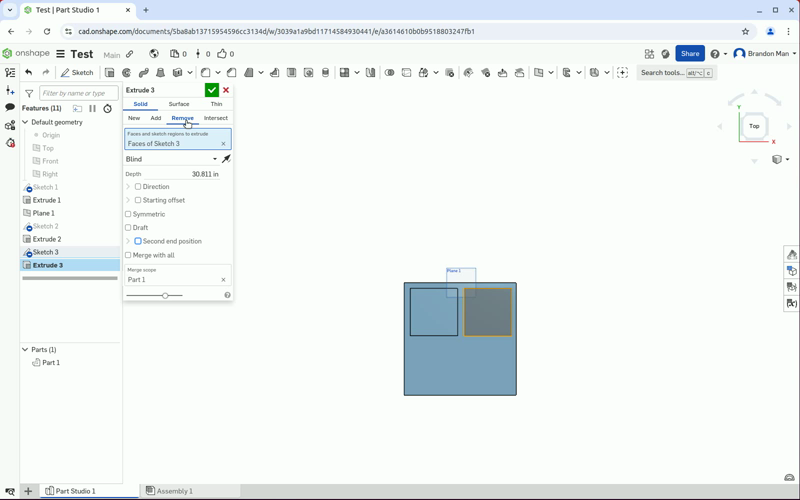
key(space)
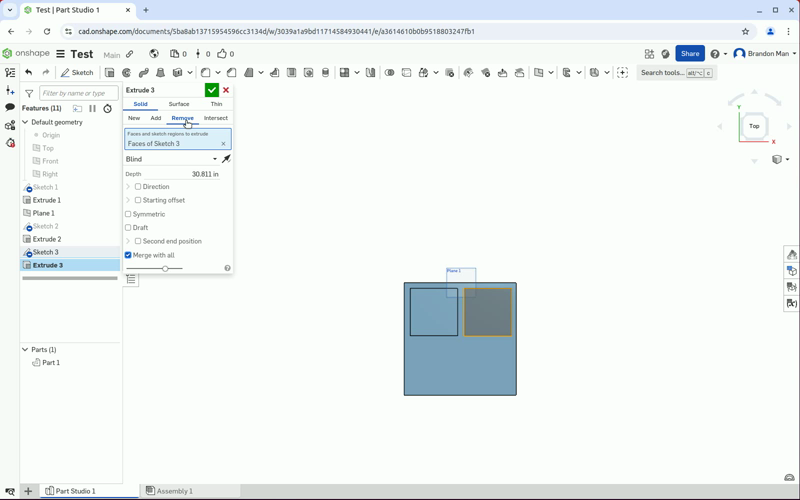
key(enter)
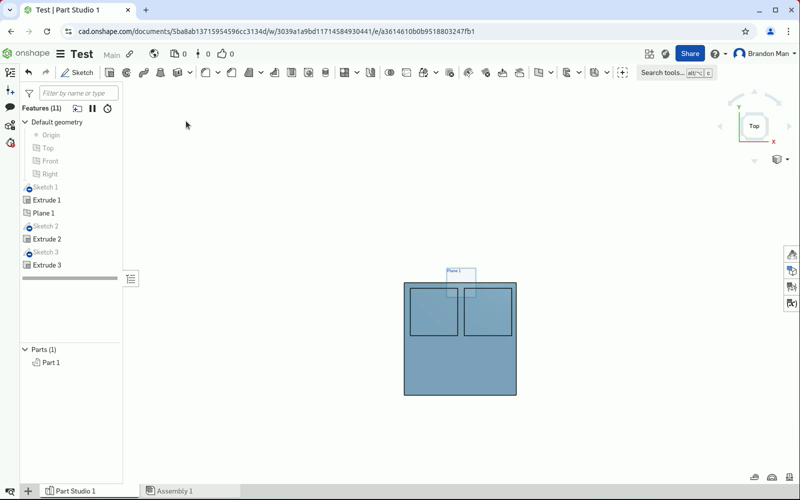
key(shift+h)
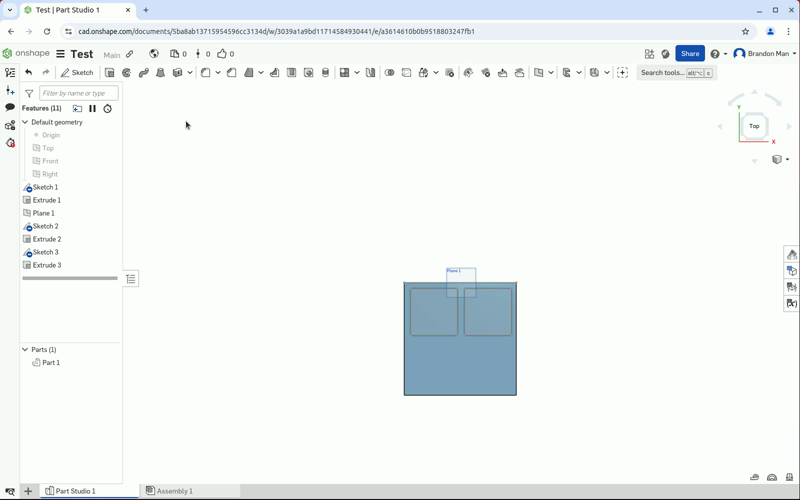
key(shift+h)
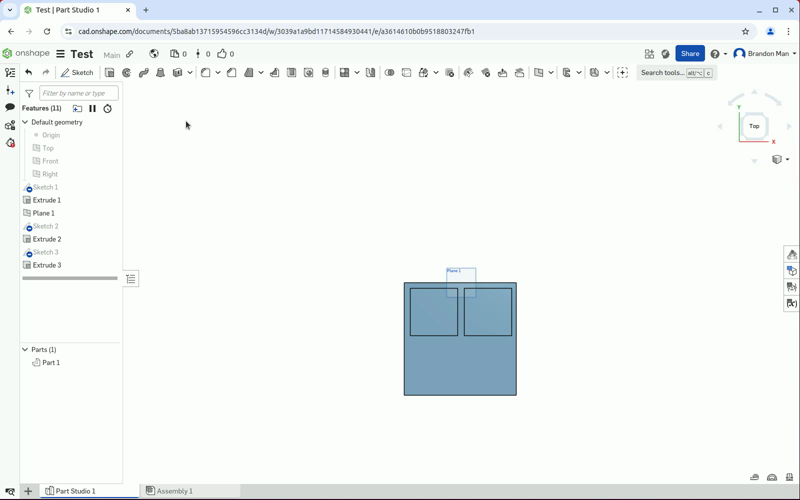
mouse_move(73, 189)
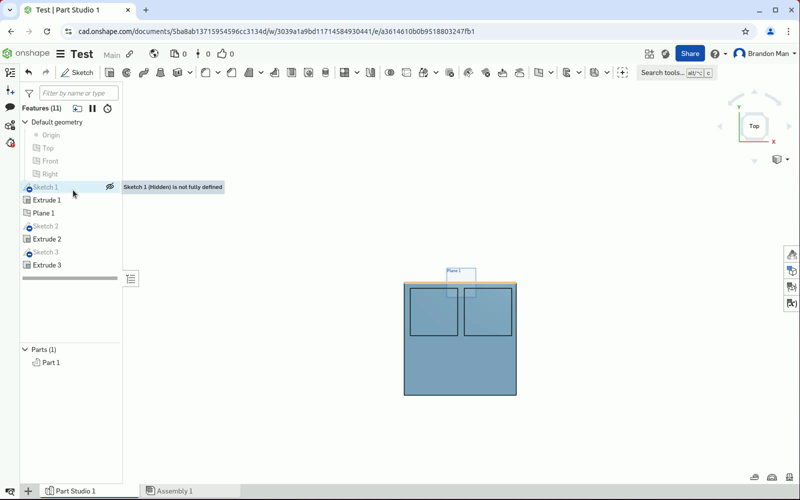
click(73, 189)
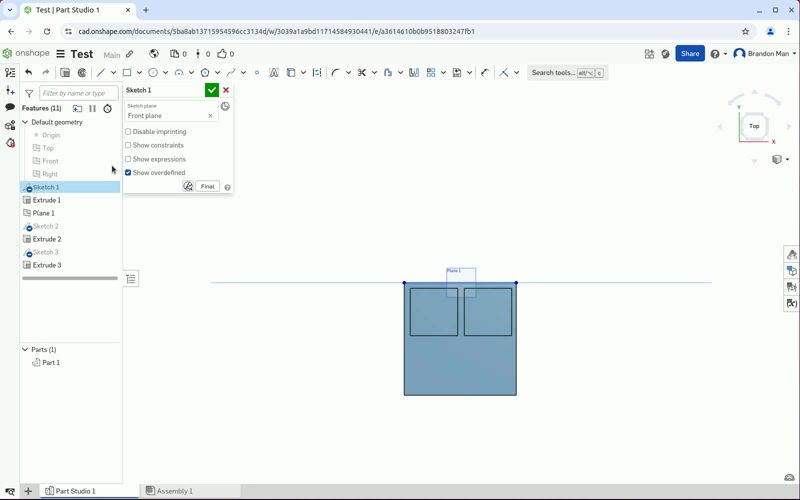
mouse_move(229, 92)
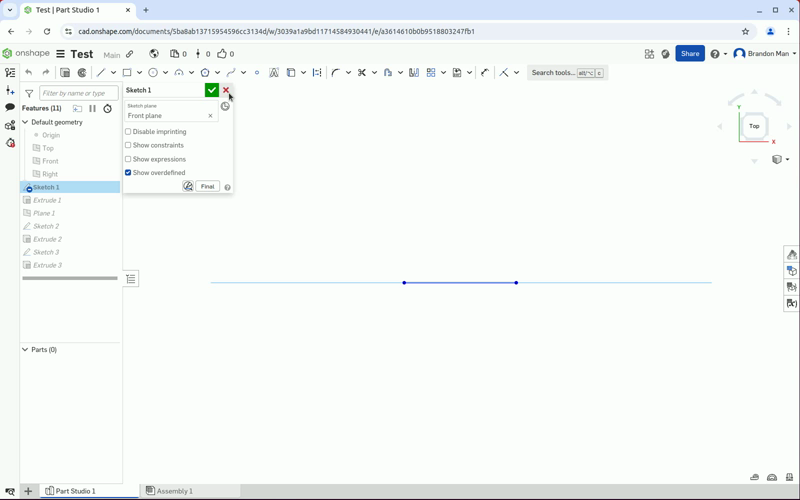
click(229, 92)
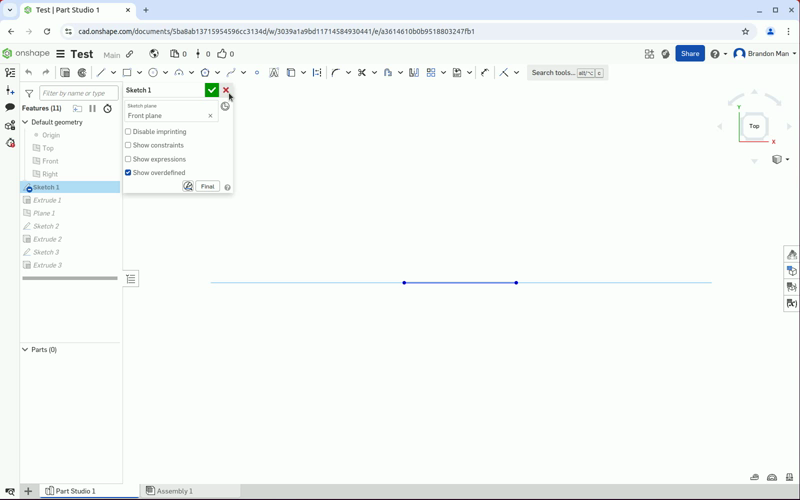
key(shift+s)
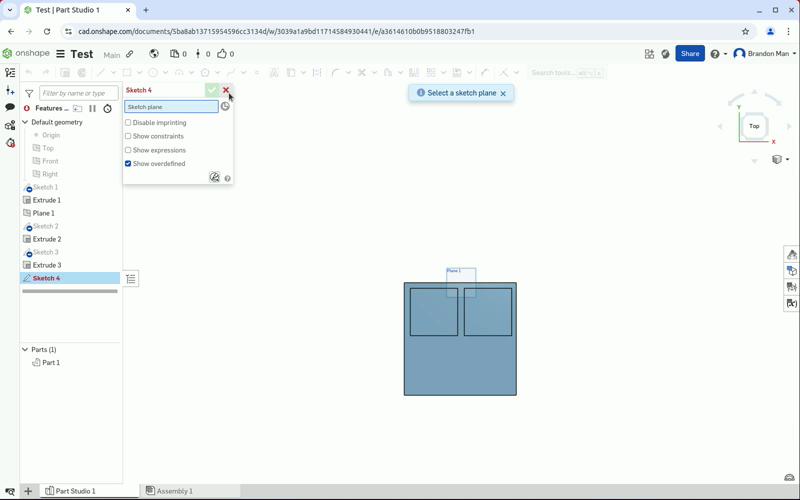
mouse_move(73, 215)
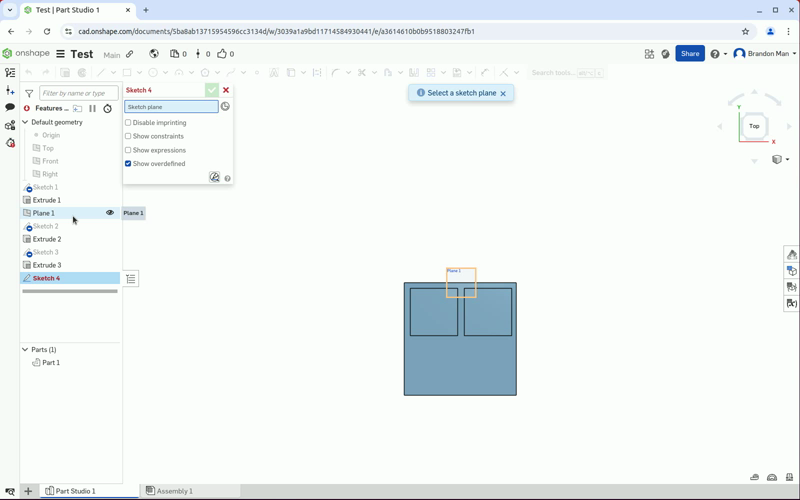
click(73, 215)
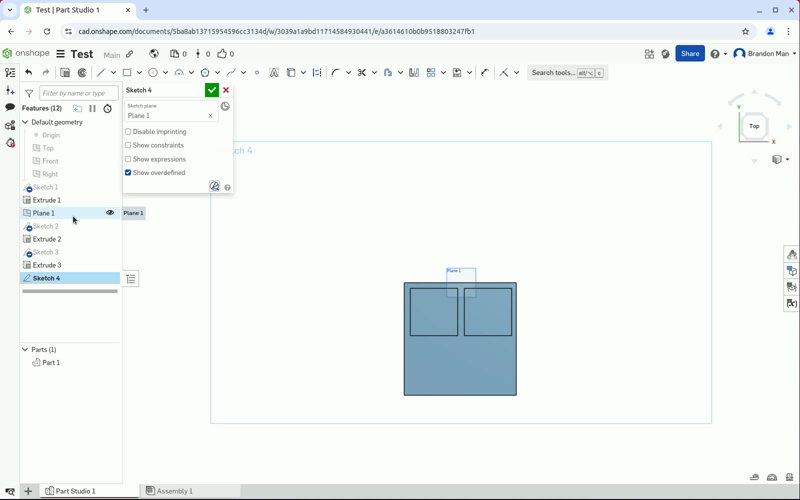
mouse_move(73, 352)
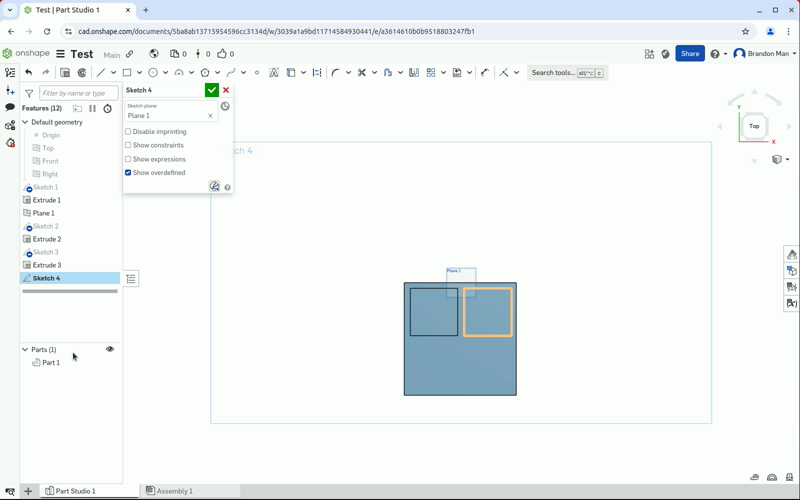
key(y)
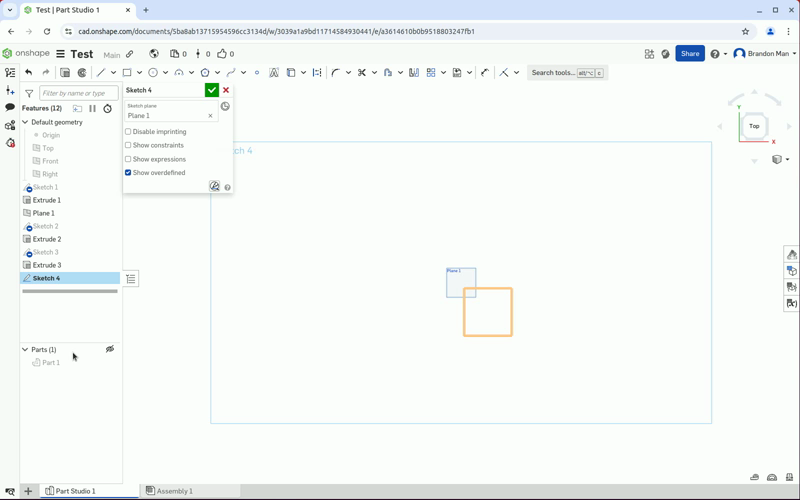
key(l)
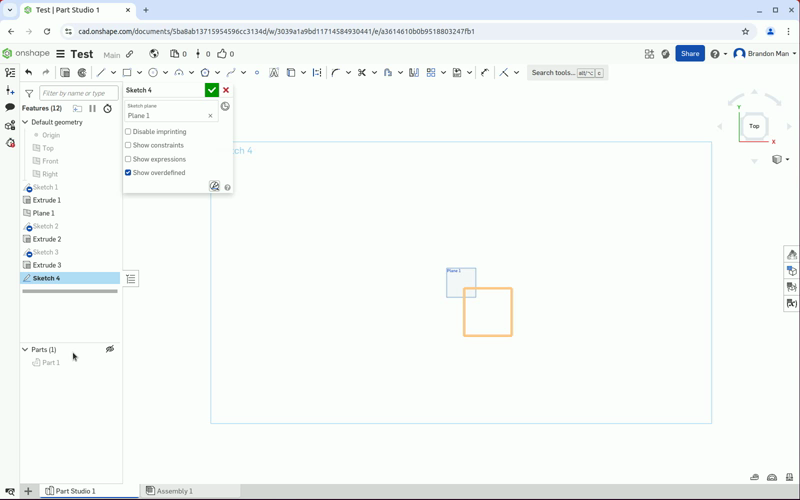
key_down(shift)
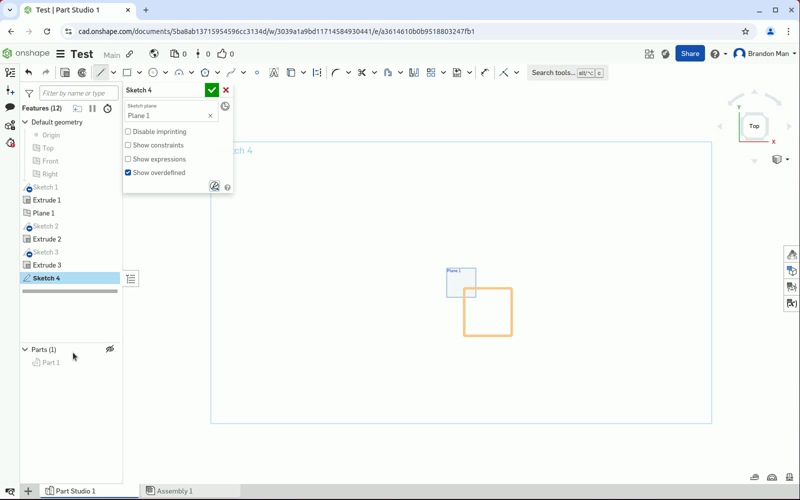
mouse_move(410, 389)
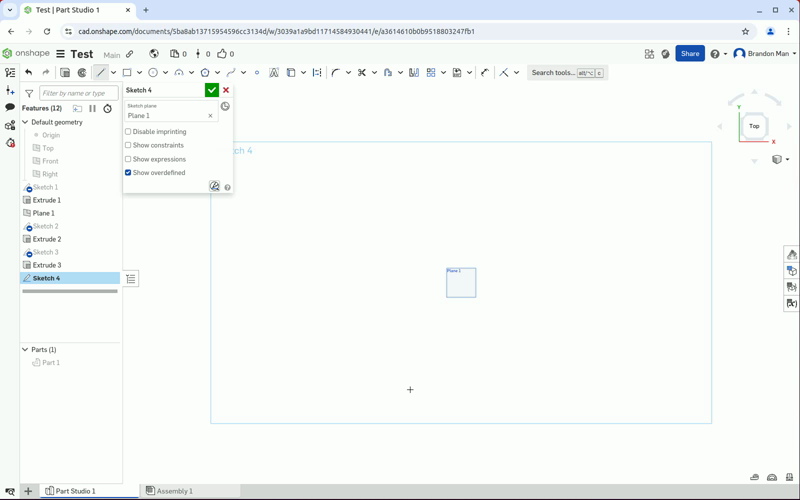
click(410, 389)
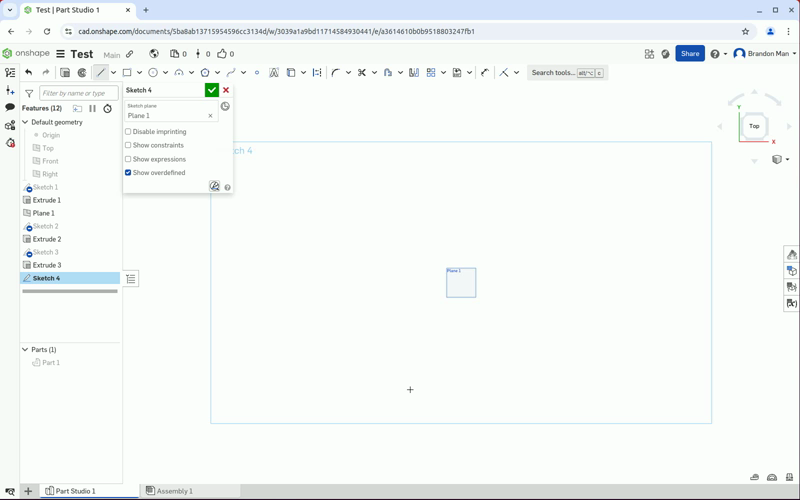
key_up(shift)
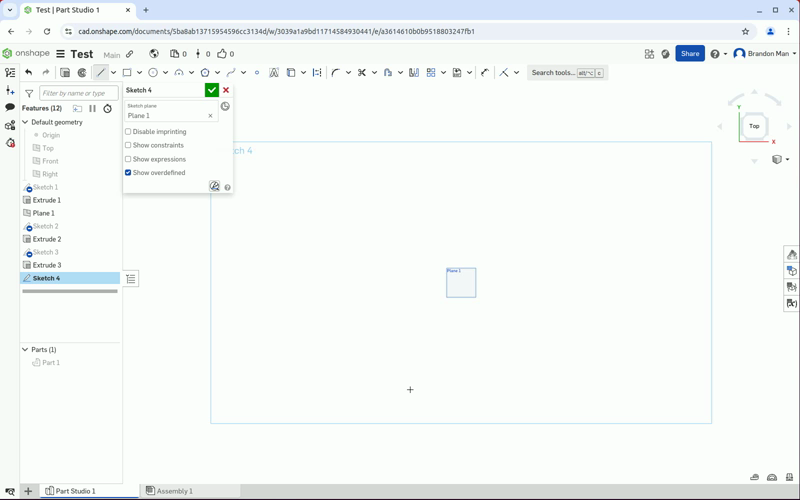
key_down(shift)
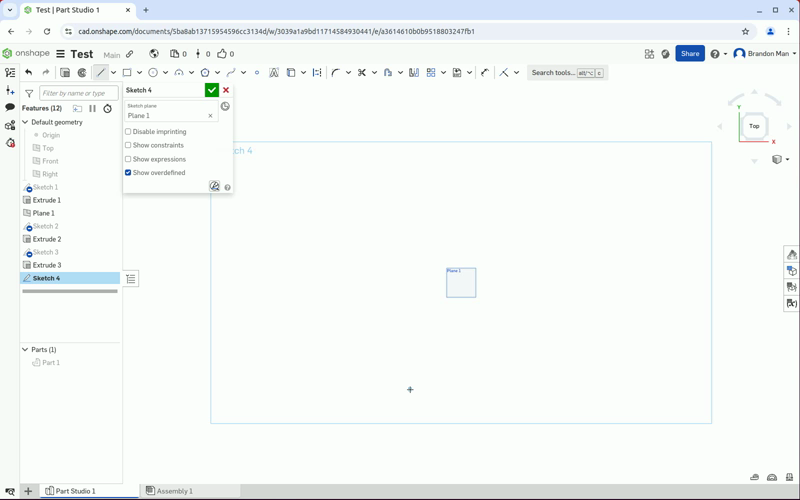
mouse_move(440, 389)
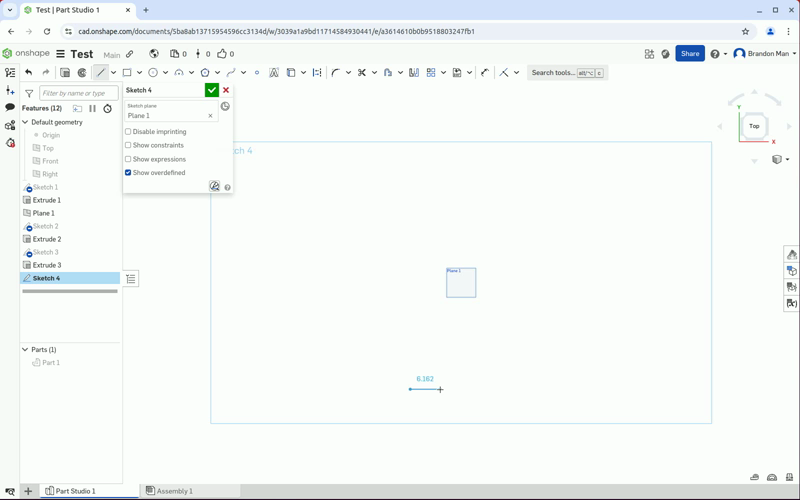
mouse_move(457, 389)
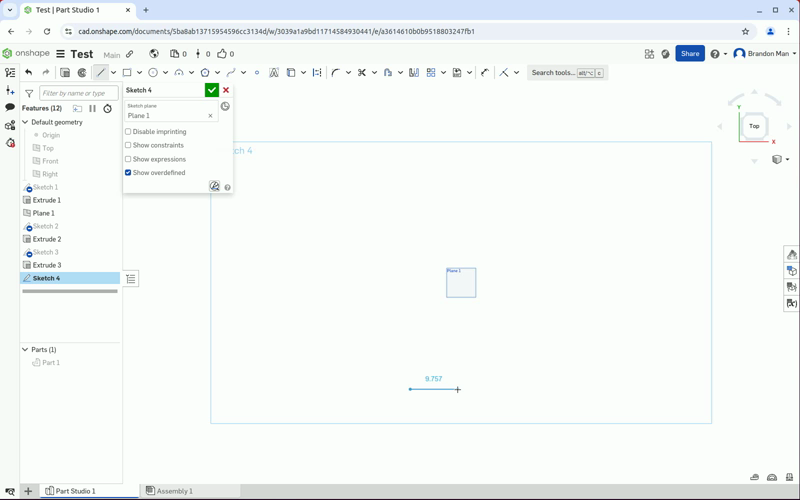
click(457, 389)
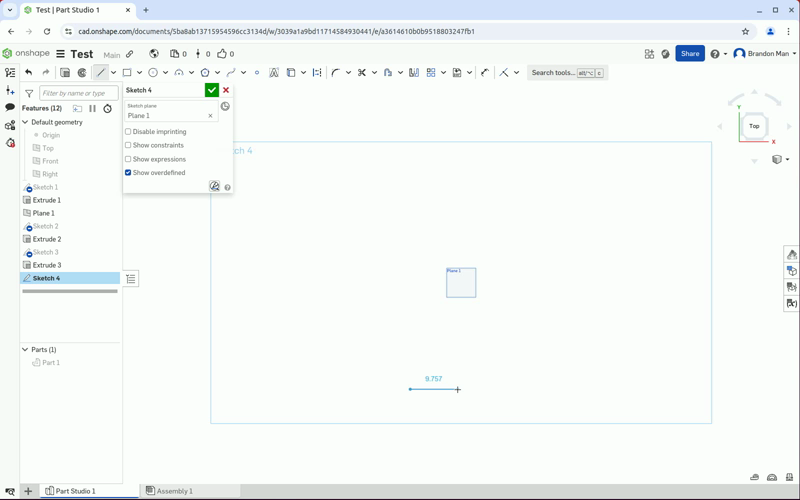
key_up(shift)
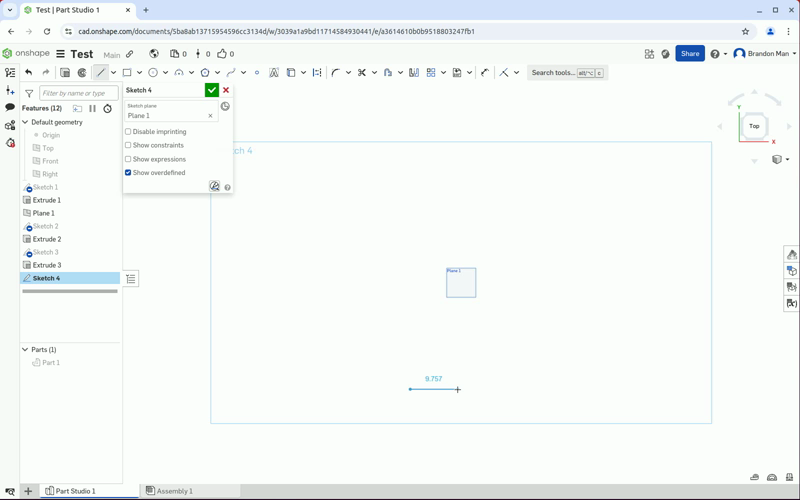
key_down(shift)
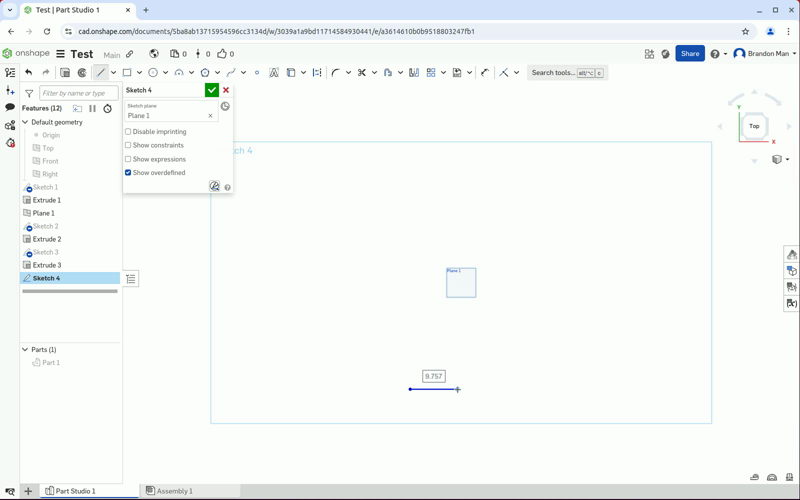
mouse_move(487, 389)
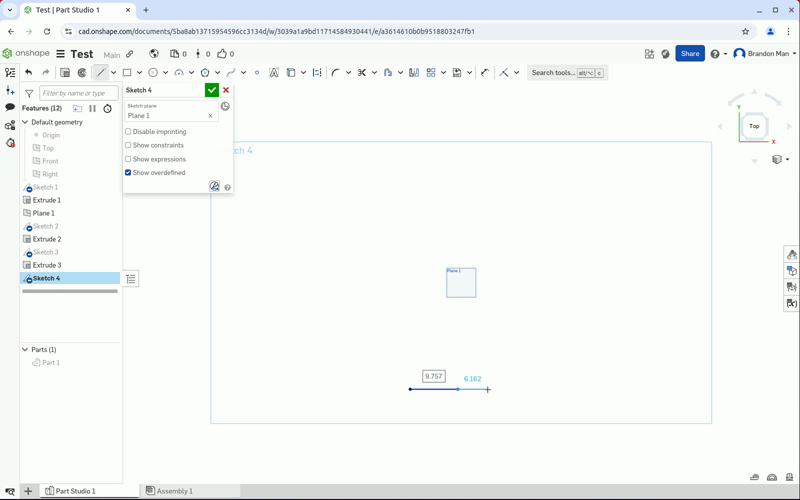
mouse_move(457, 342)
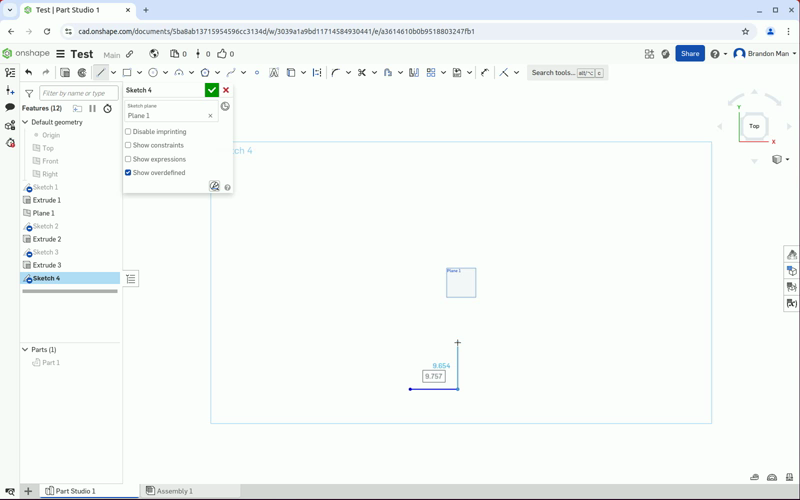
click(457, 342)
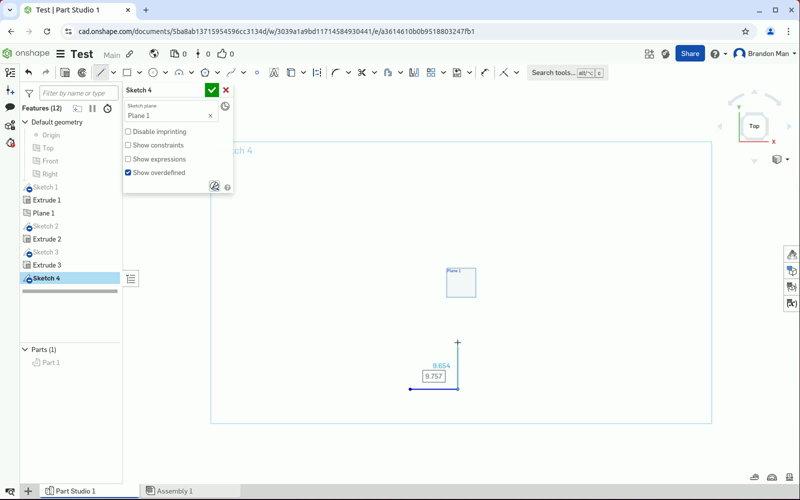
key_up(shift)
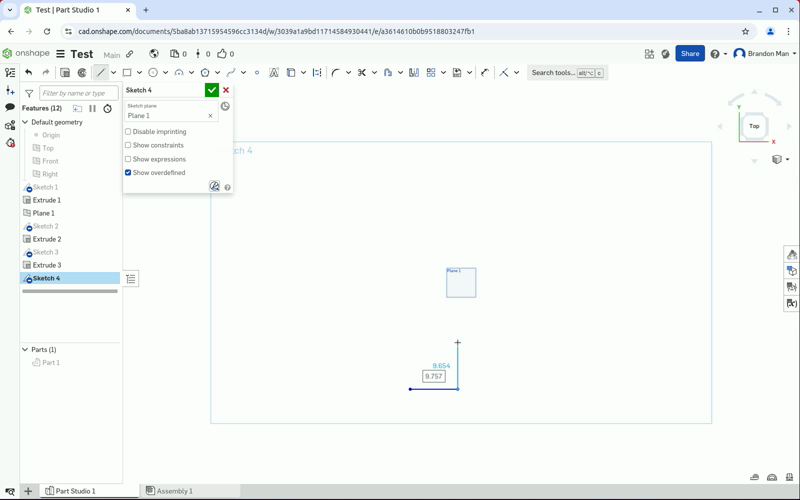
key_down(shift)
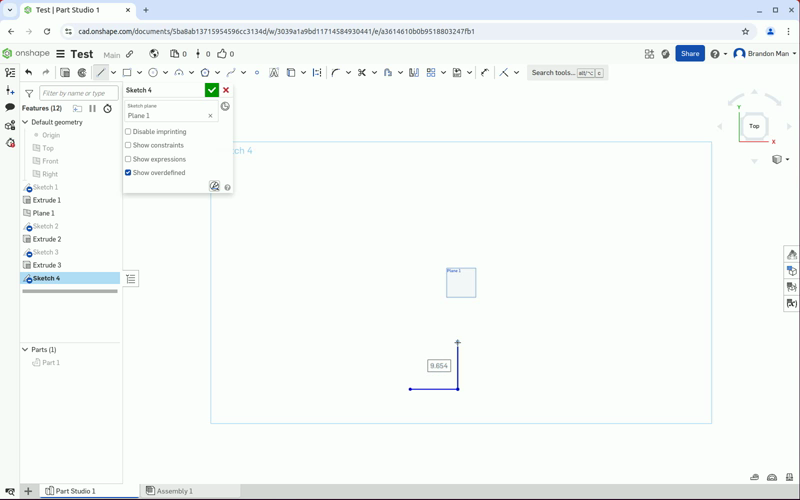
mouse_move(487, 342)
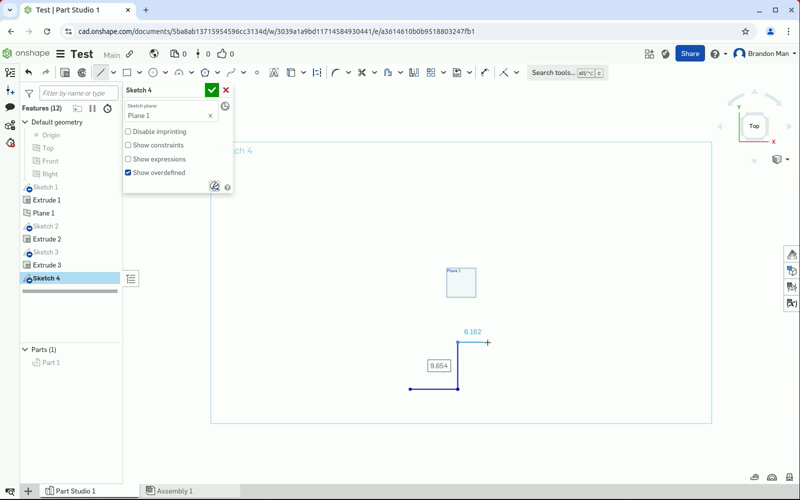
mouse_move(410, 342)
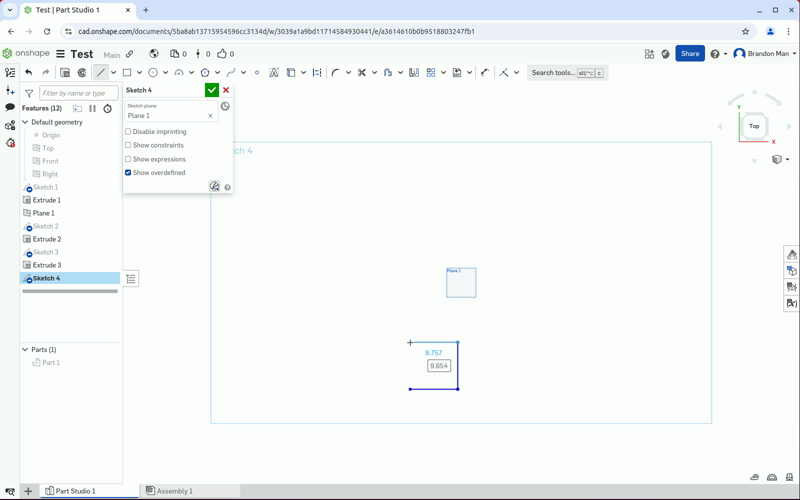
click(410, 342)
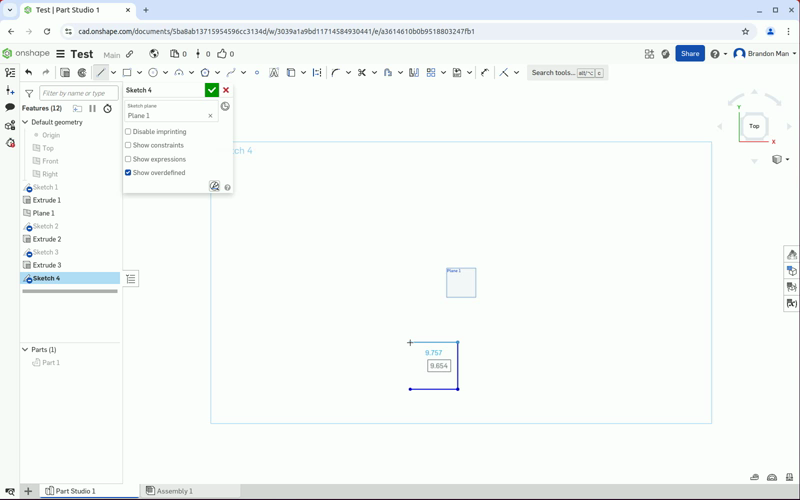
key_up(shift)
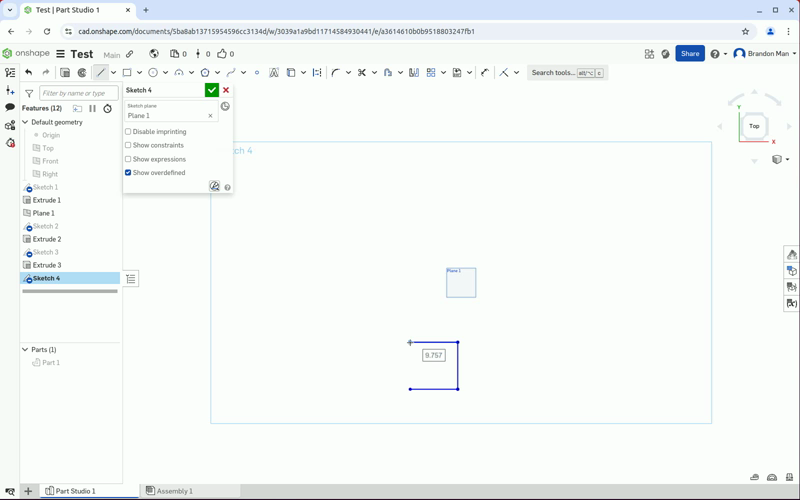
mouse_move(440, 342)
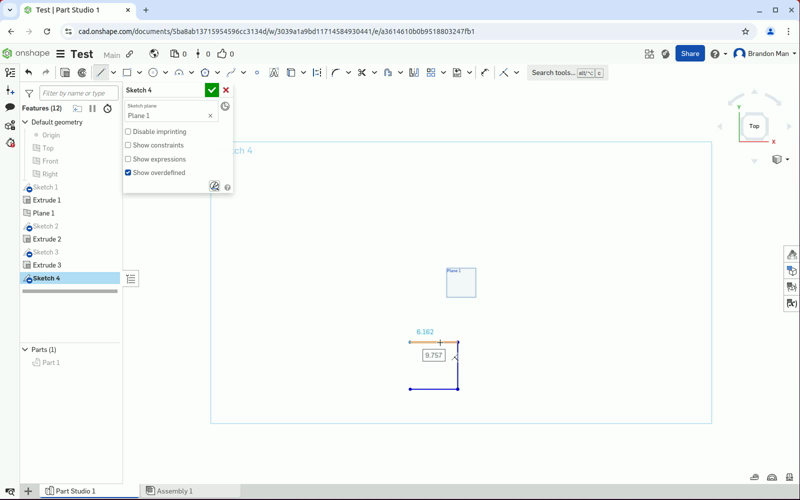
key_down(shift)
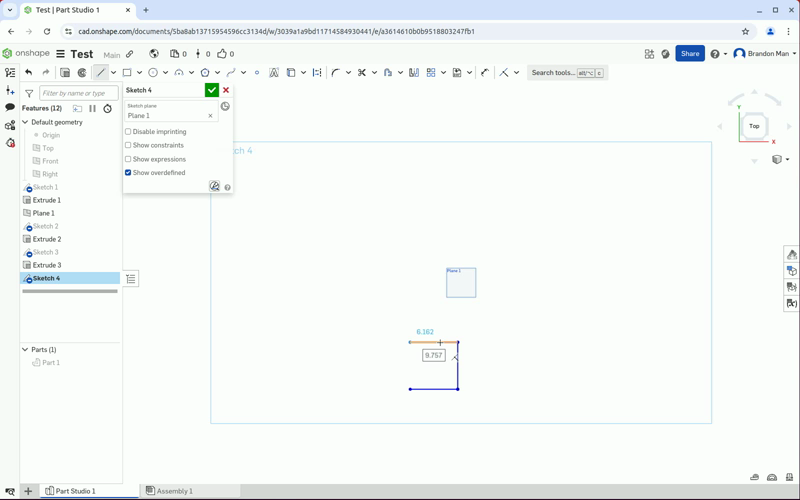
mouse_move(410, 389)
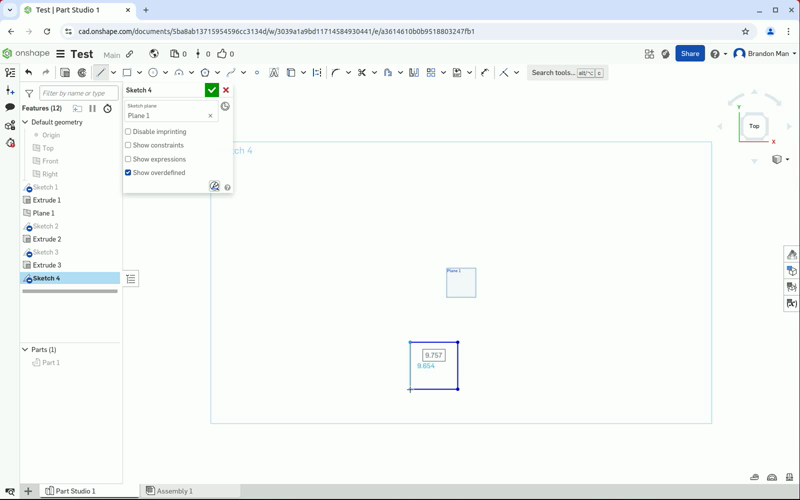
key_up(shift)
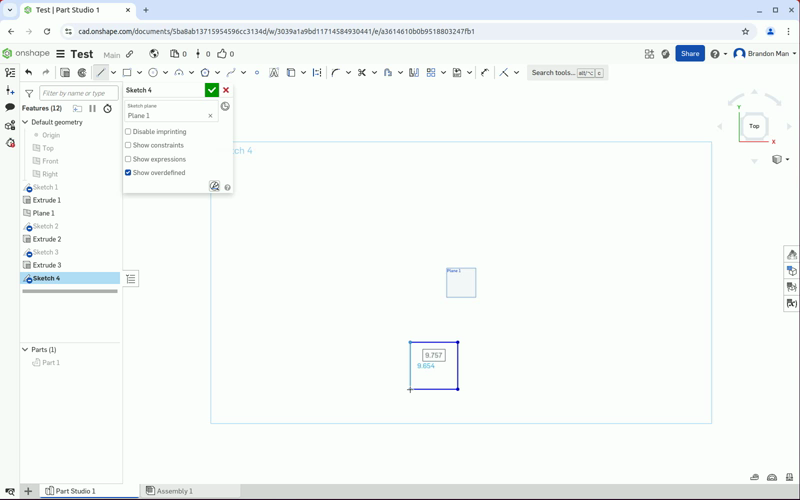
click(410, 389)
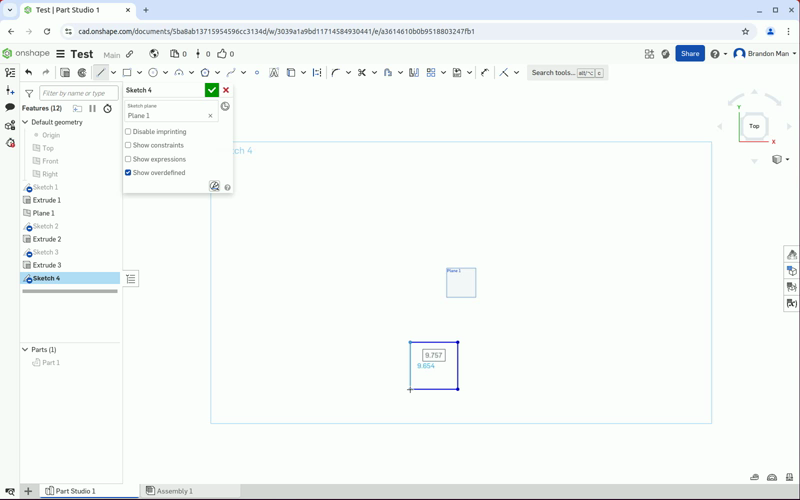
key(esc)
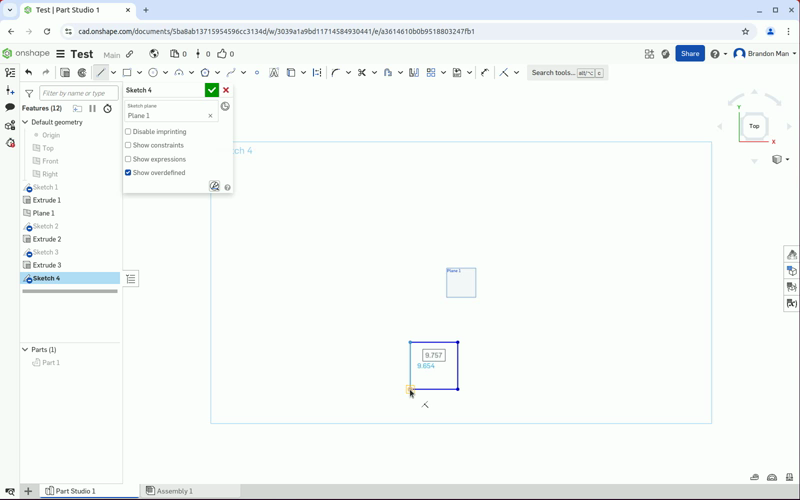
mouse_move(428, 344)
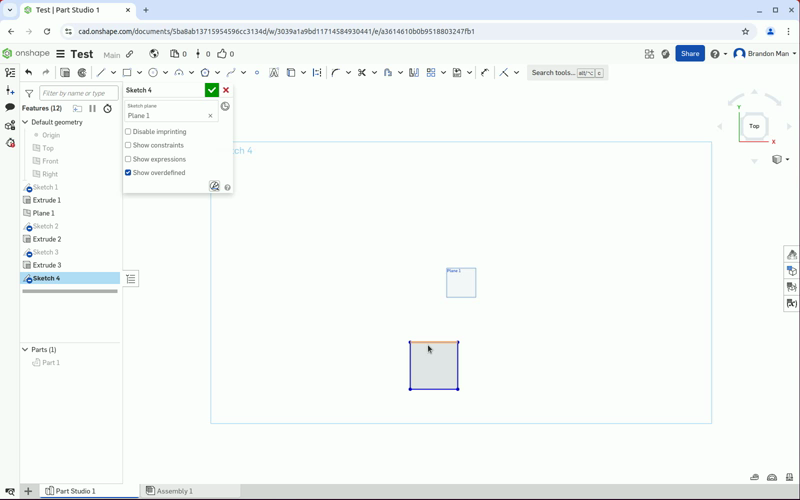
click(428, 344)
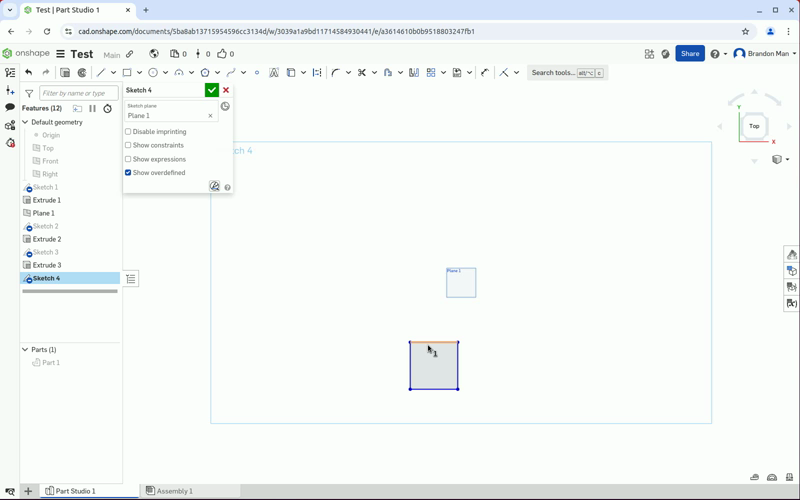
mouse_move(73, 352)
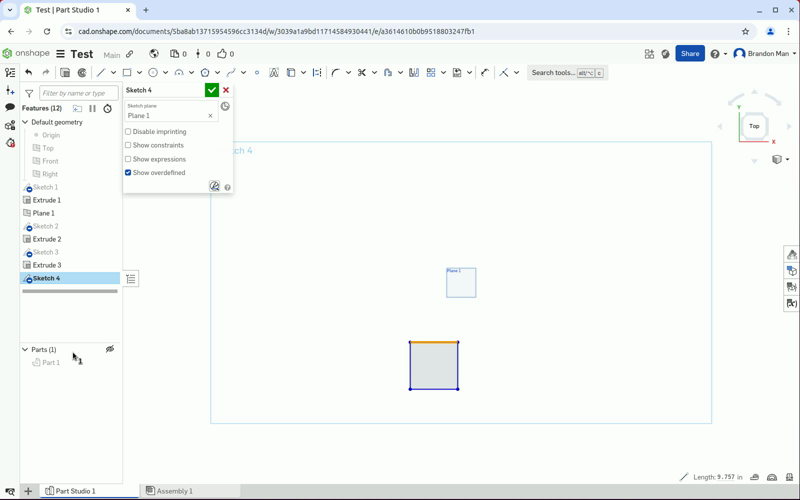
key(shift+y)
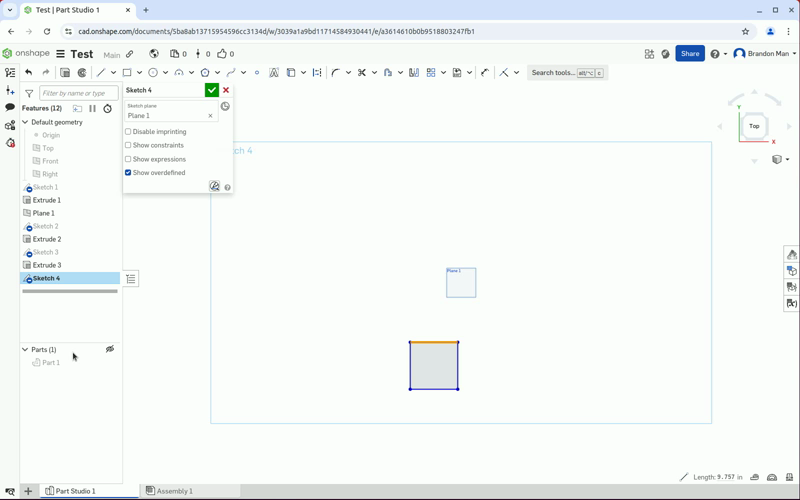
key(shift+e)
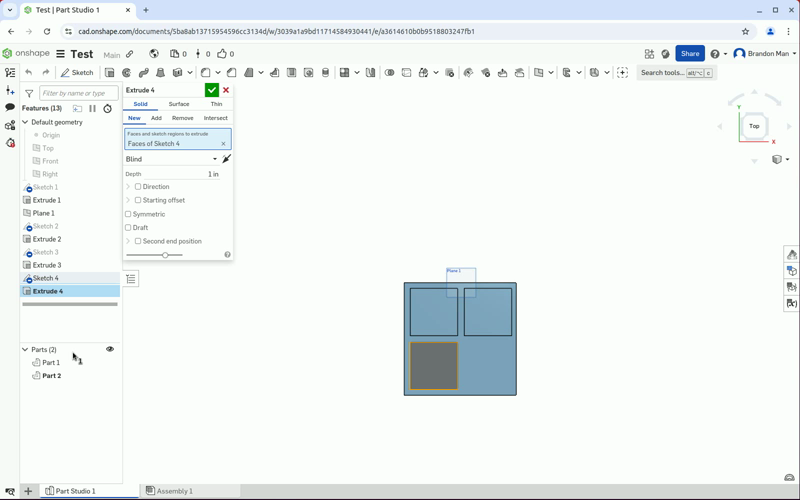
mouse_move(143, 106)
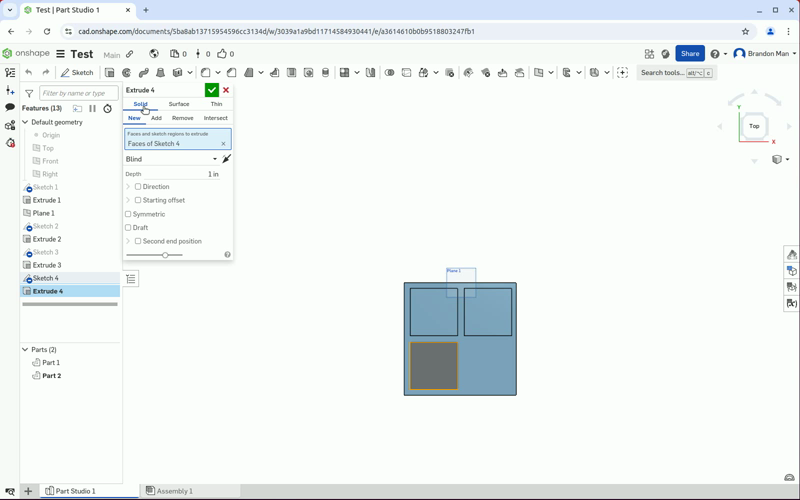
click(143, 106)
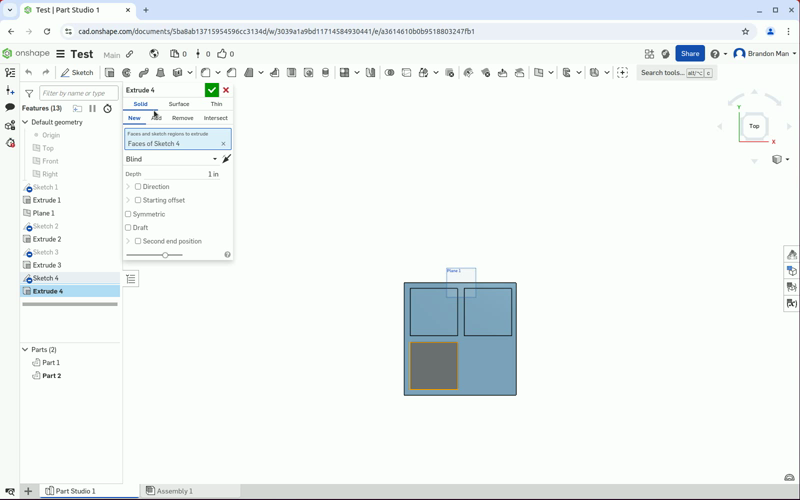
mouse_move(186, 120)
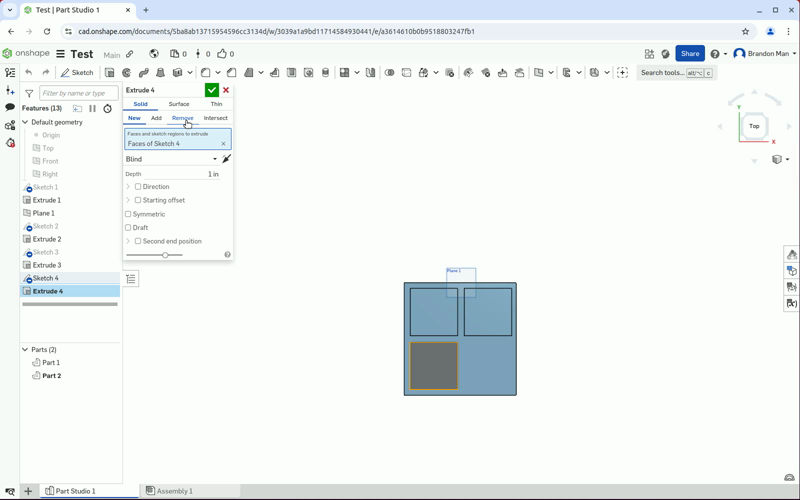
click(186, 120)
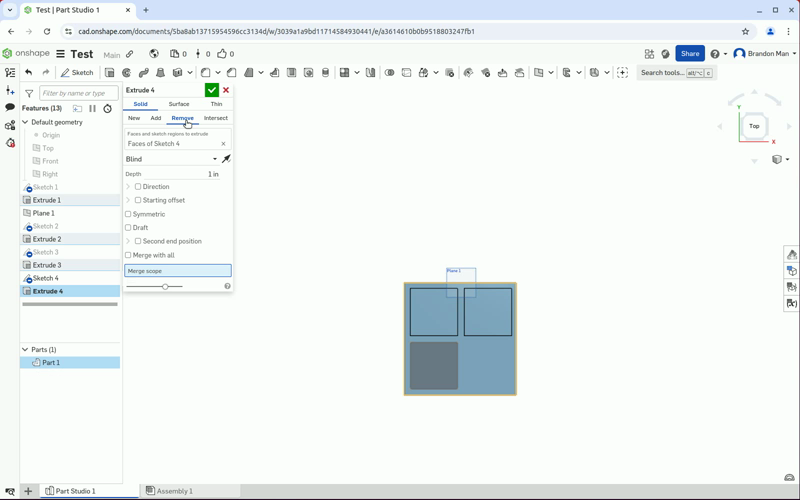
key(tab, 4)
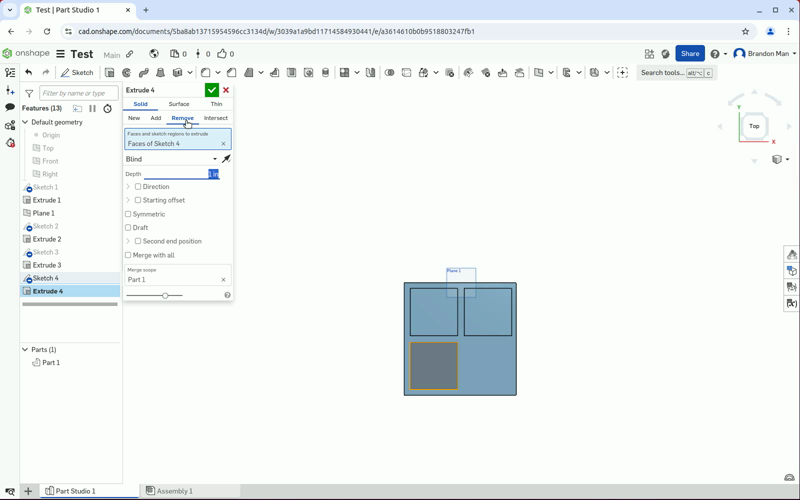
text(30.811)
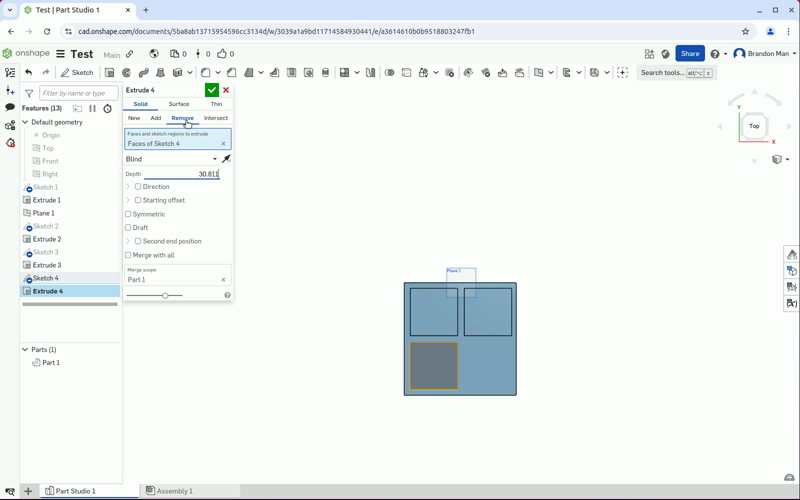
key(tab, 6)
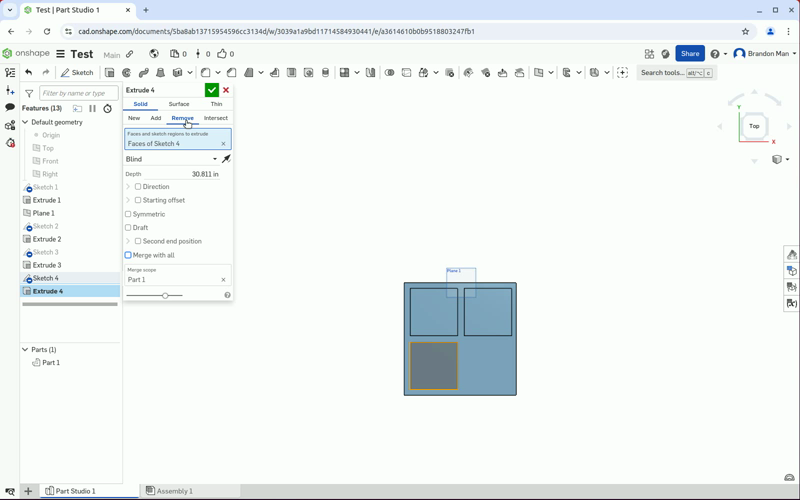
key(space)
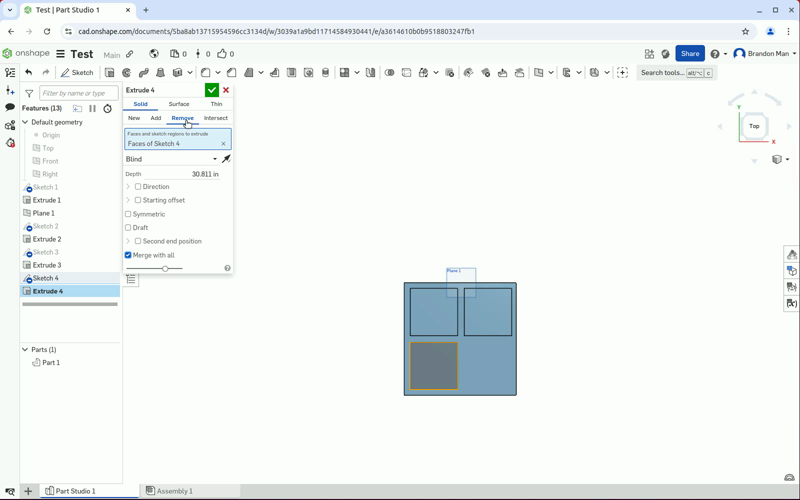
key(enter)
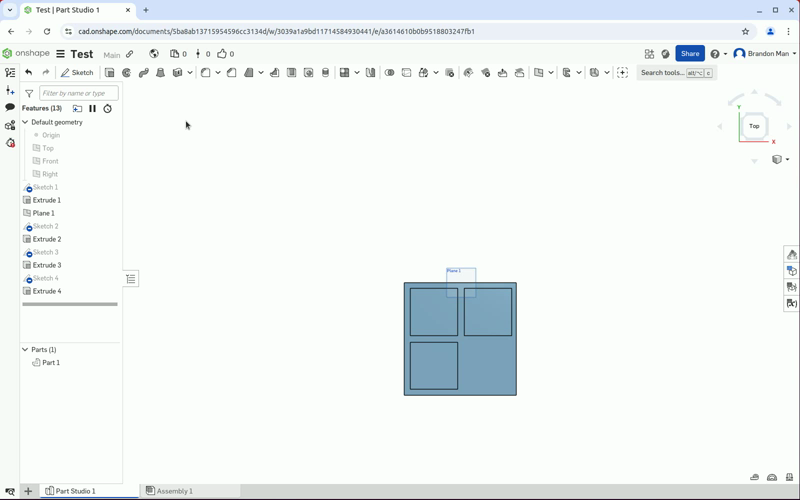
key(shift+h)
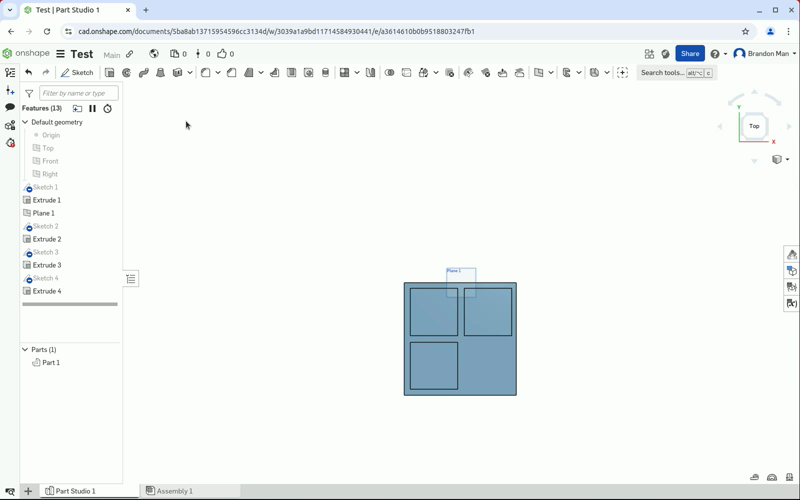
key(shift+h)
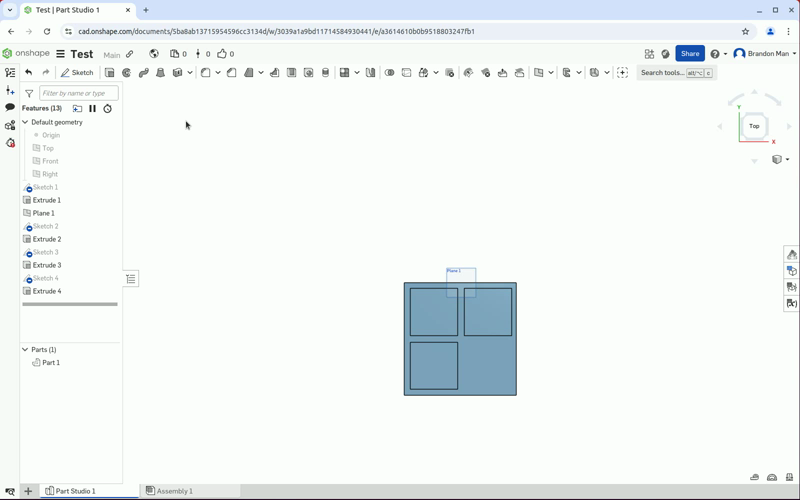
mouse_move(73, 189)
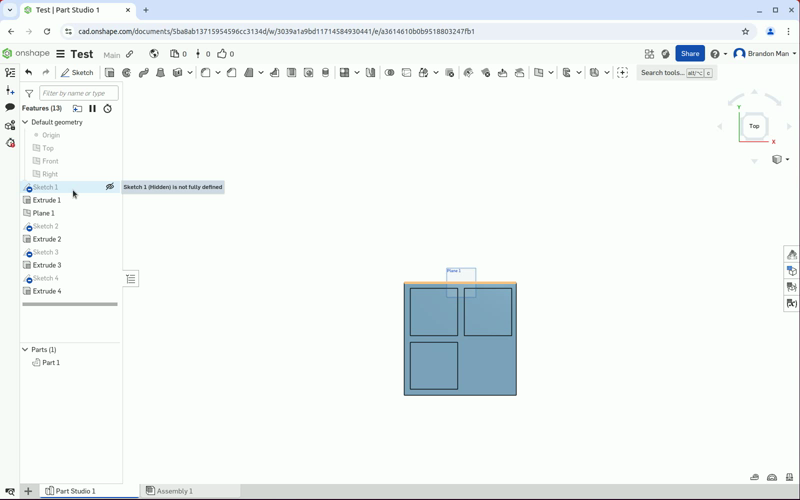
click(73, 189)
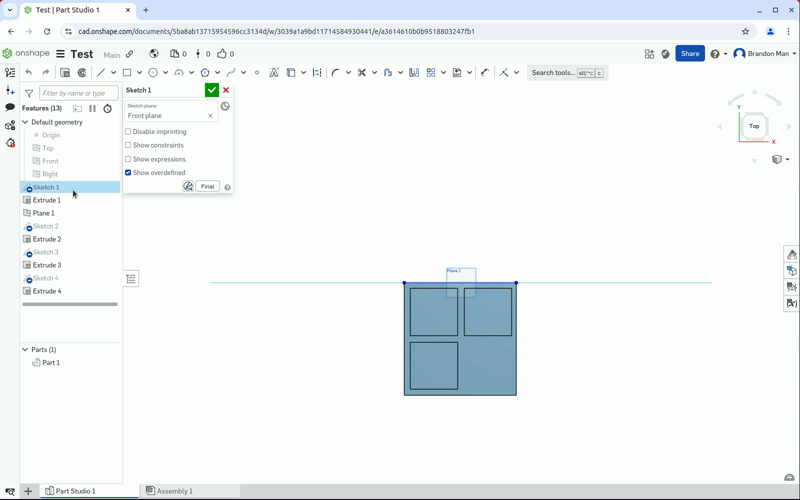
mouse_move(229, 92)
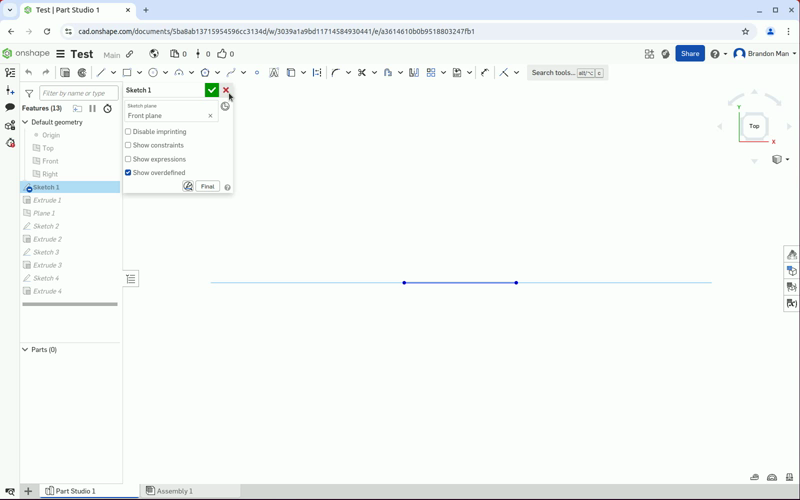
click(229, 92)
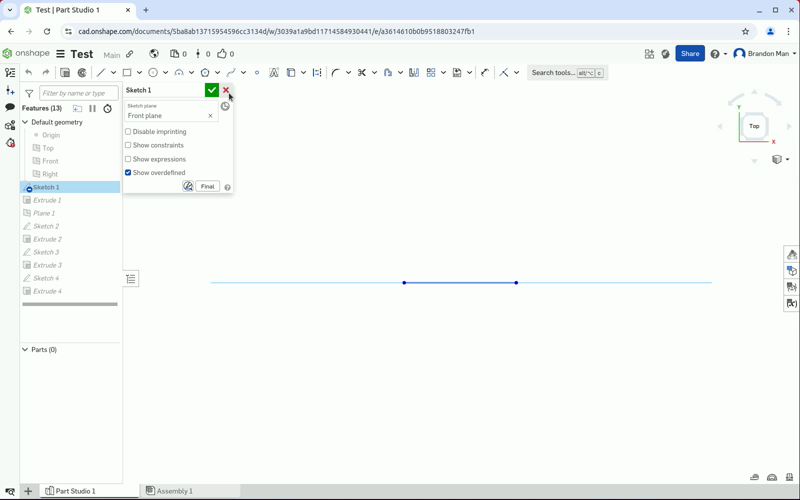
key(shift+s)
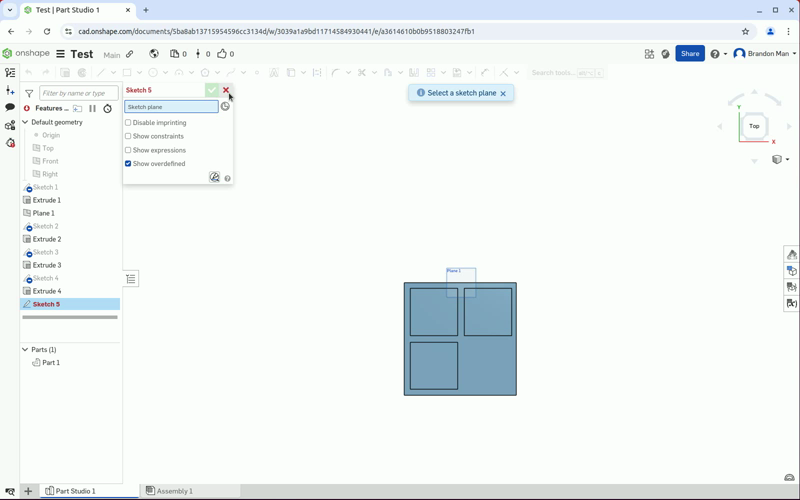
mouse_move(73, 215)
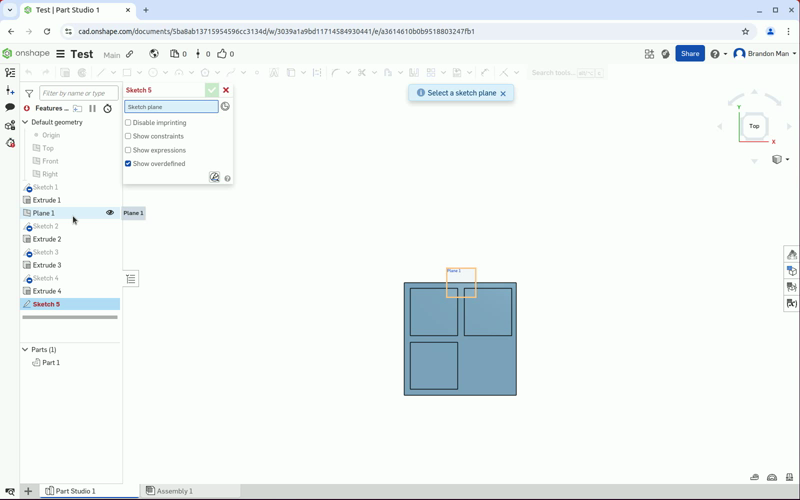
click(73, 215)
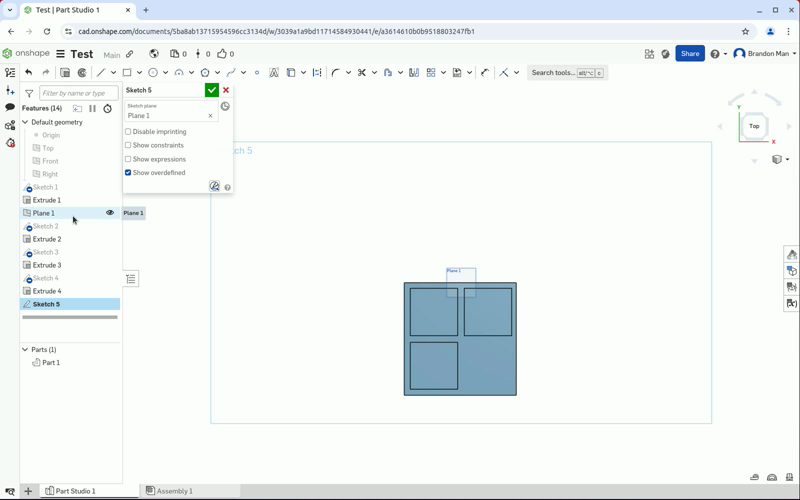
mouse_move(73, 352)
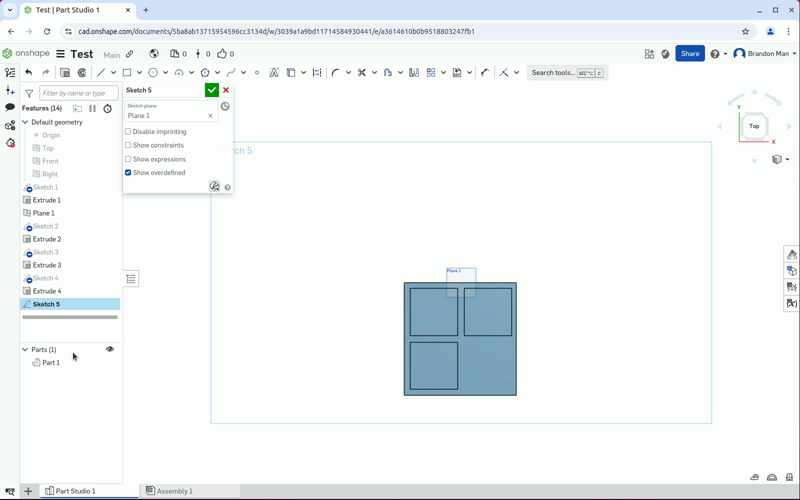
key(y)
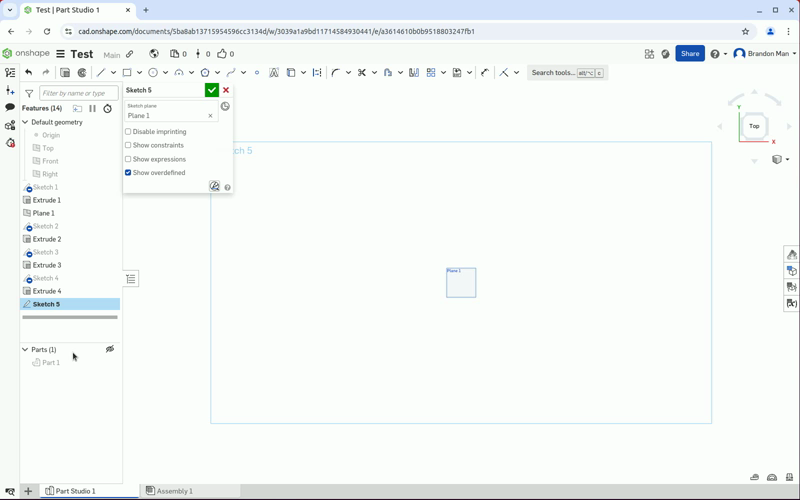
key(l)
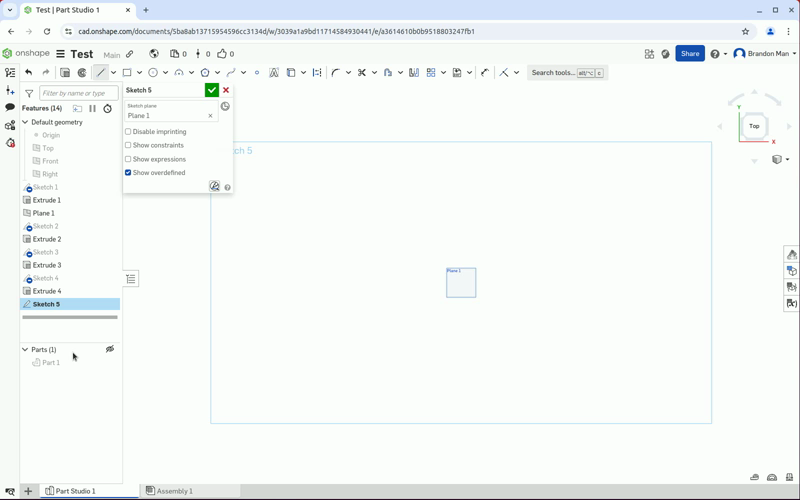
key_down(shift)
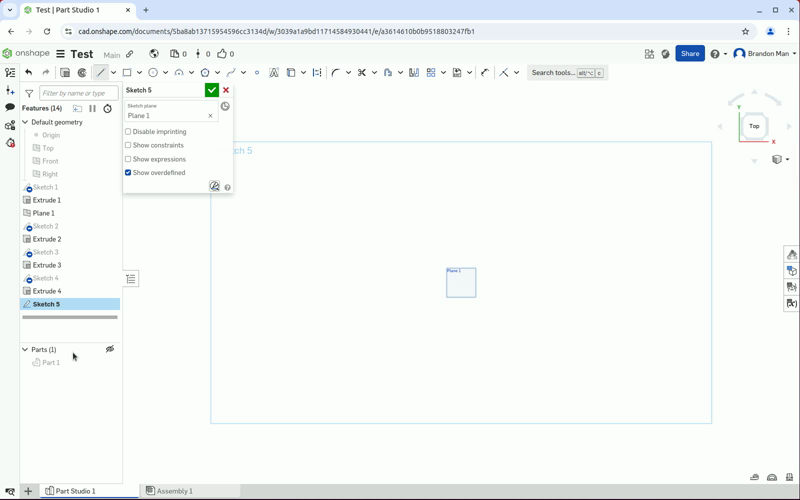
mouse_move(464, 389)
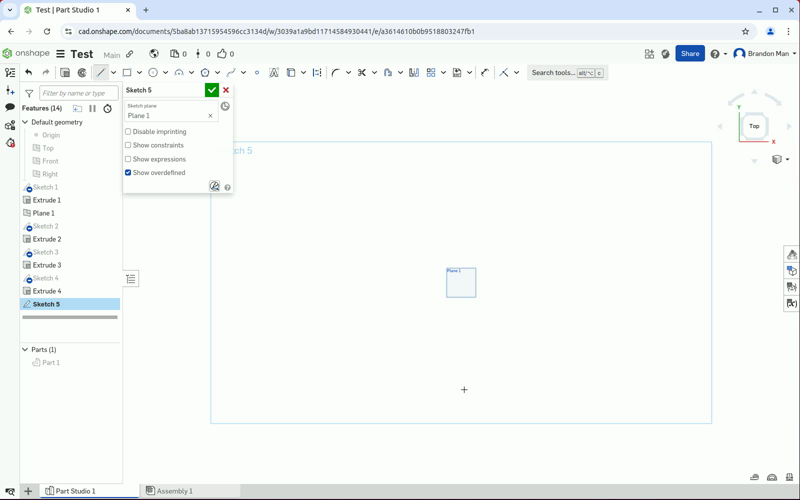
click(464, 389)
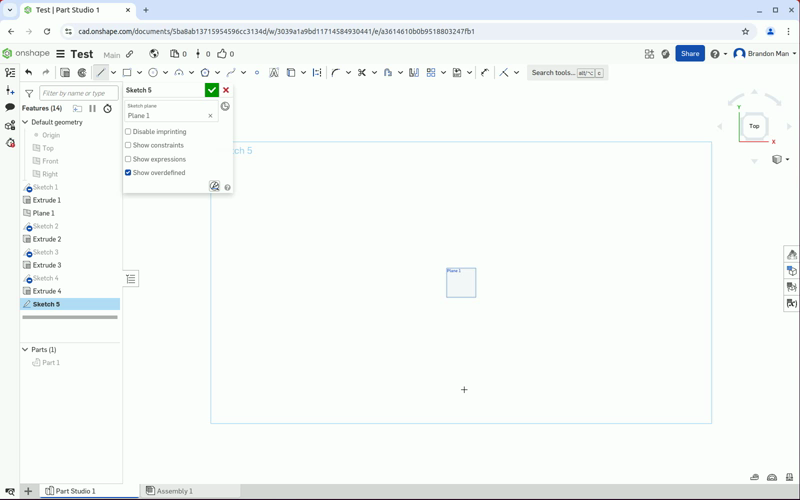
key_up(shift)
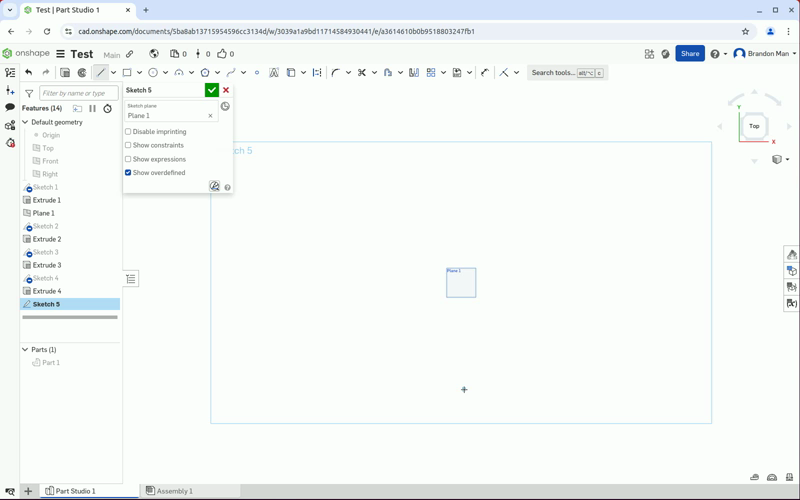
key_down(shift)
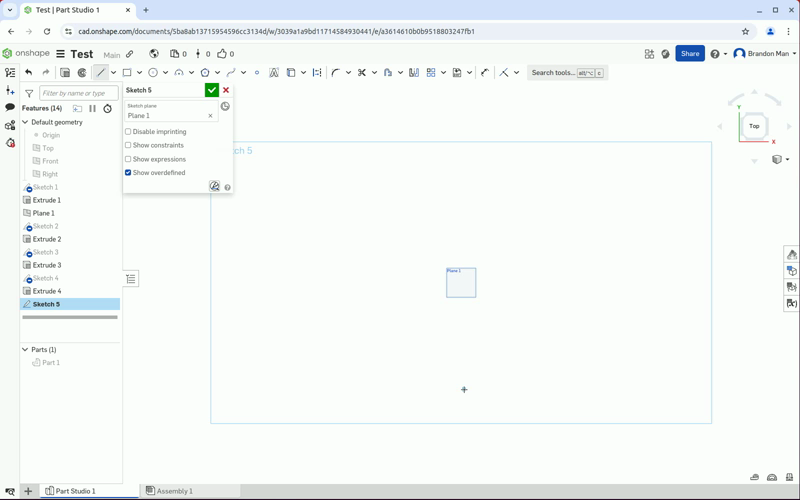
mouse_move(494, 389)
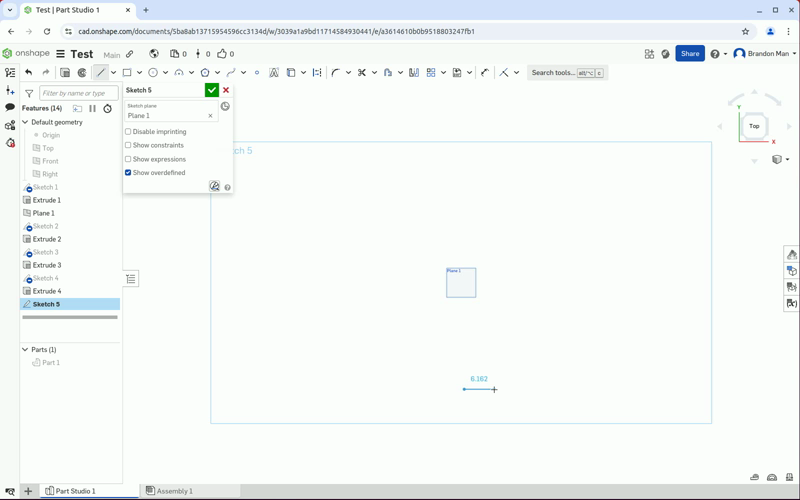
mouse_move(511, 389)
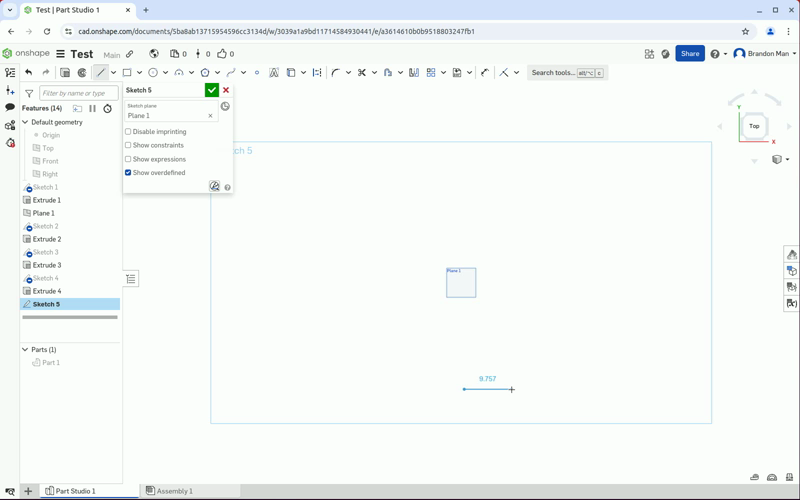
click(511, 389)
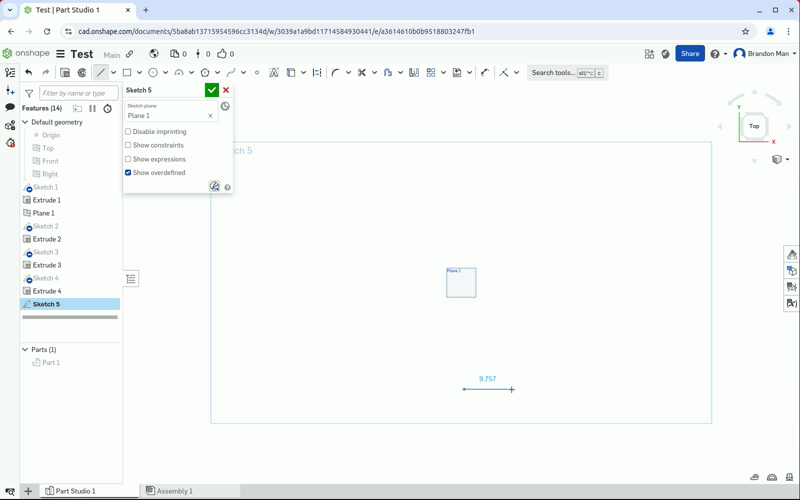
key_up(shift)
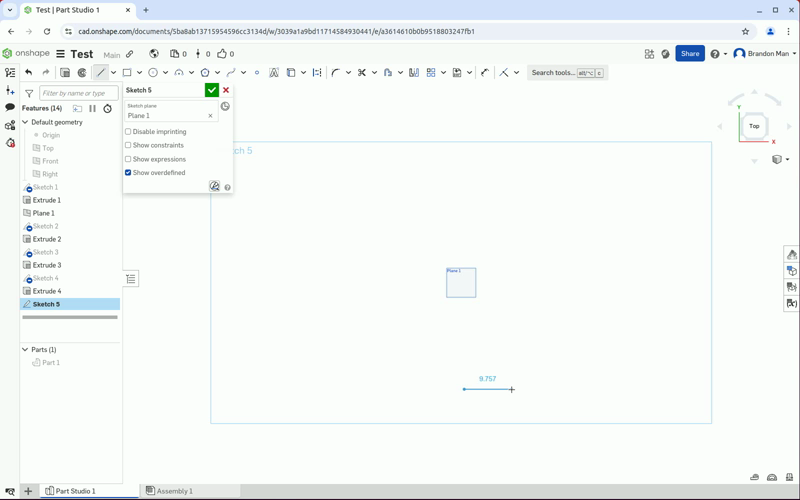
key_down(shift)
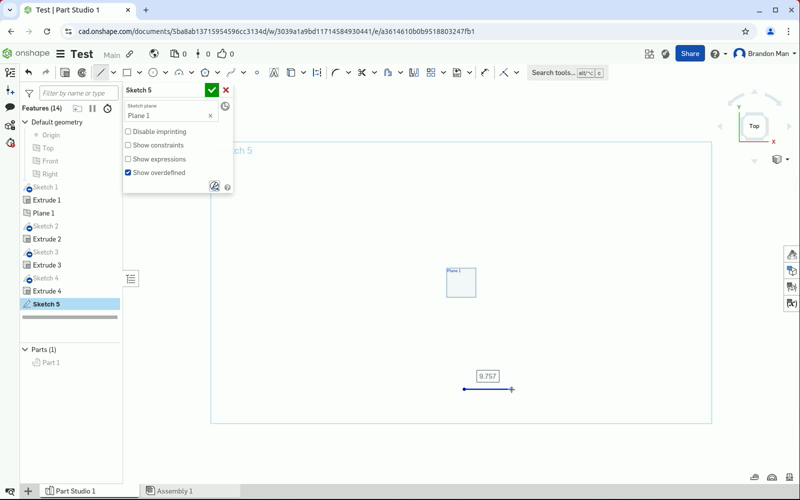
mouse_move(541, 389)
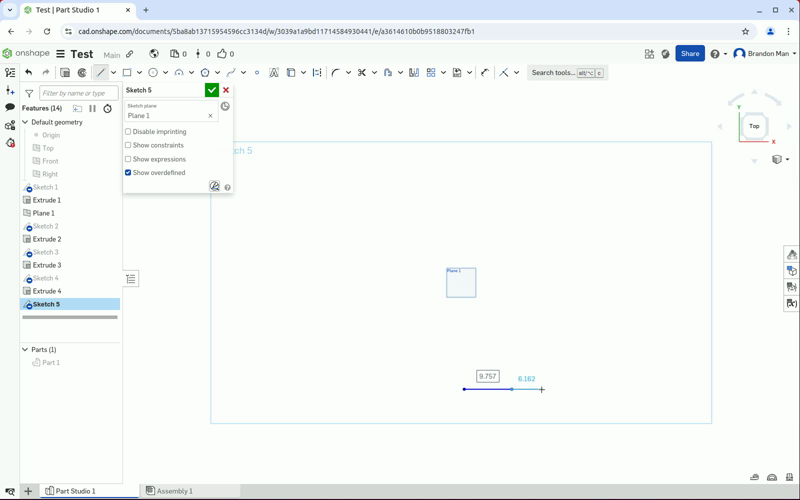
mouse_move(511, 342)
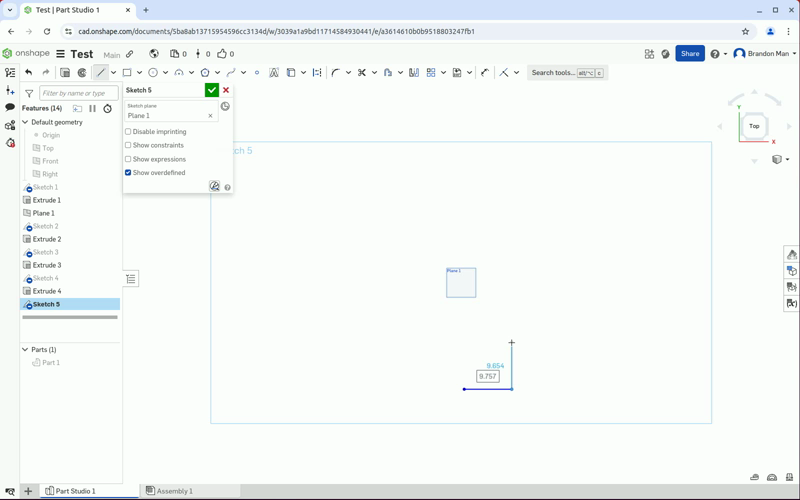
click(511, 342)
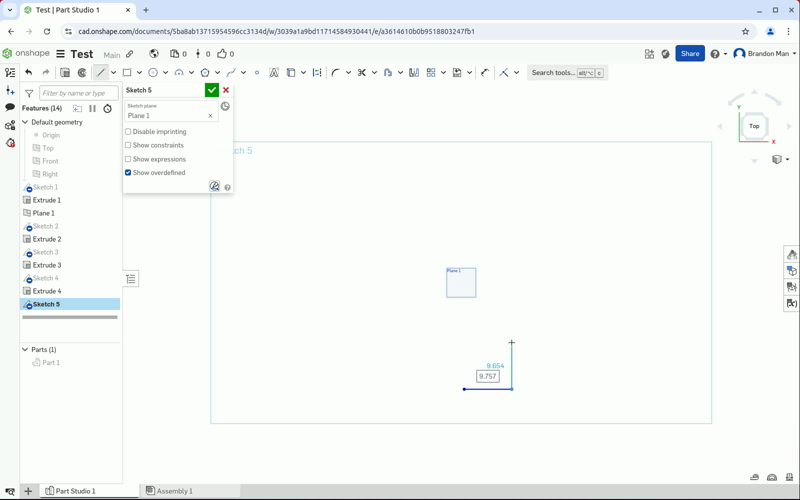
key_up(shift)
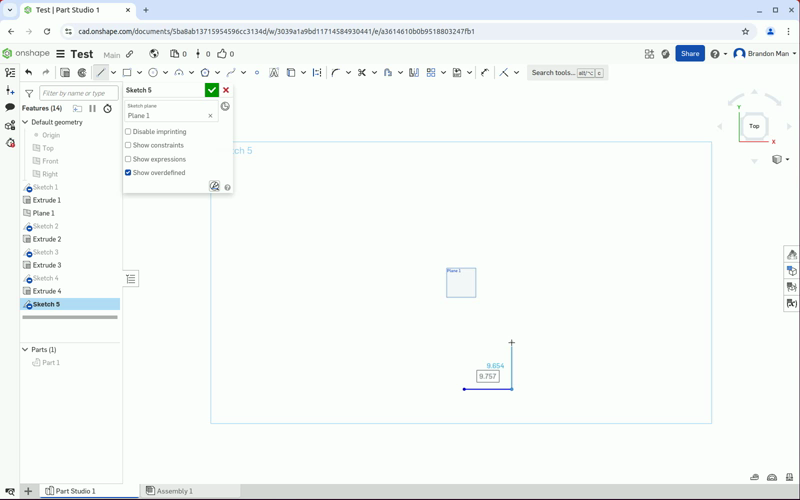
key_down(shift)
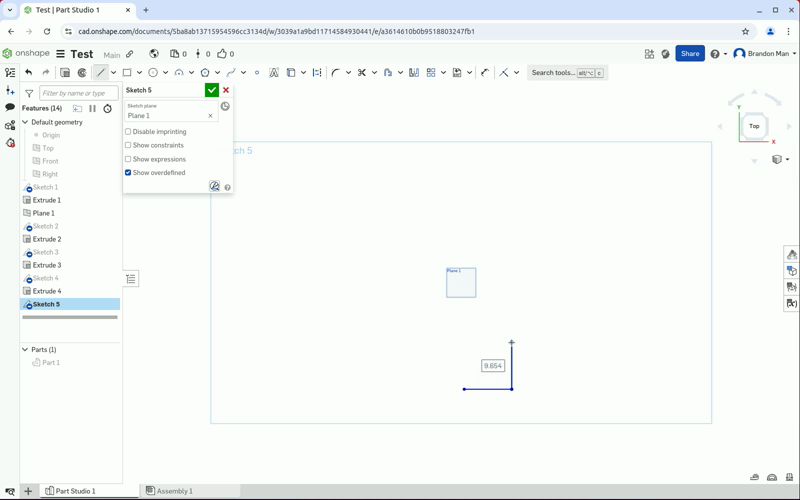
mouse_move(541, 342)
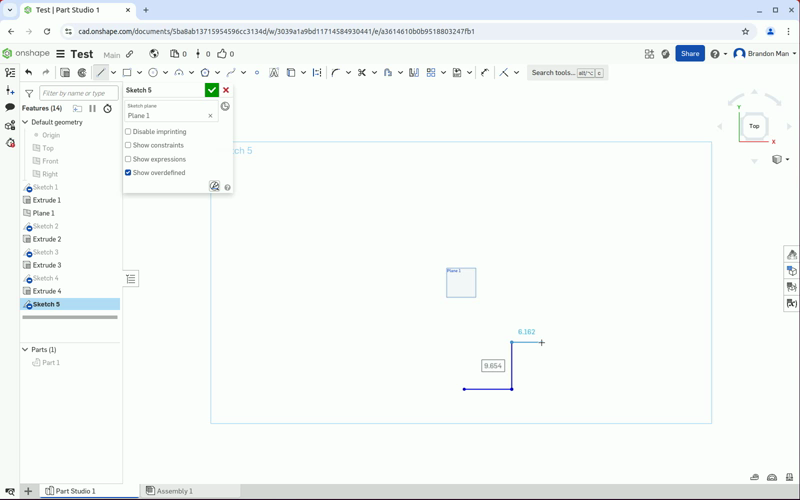
mouse_move(464, 342)
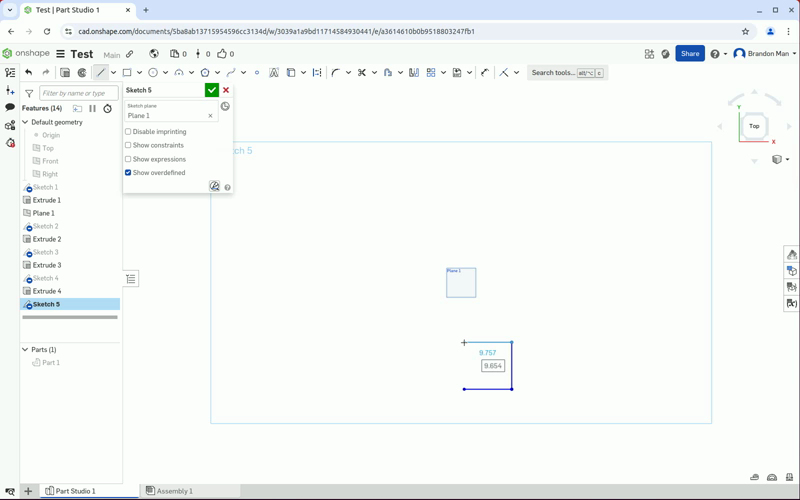
click(464, 342)
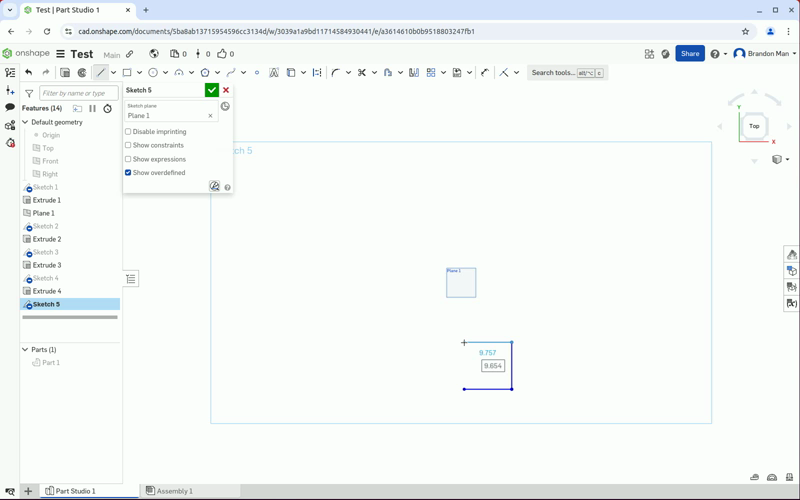
key_up(shift)
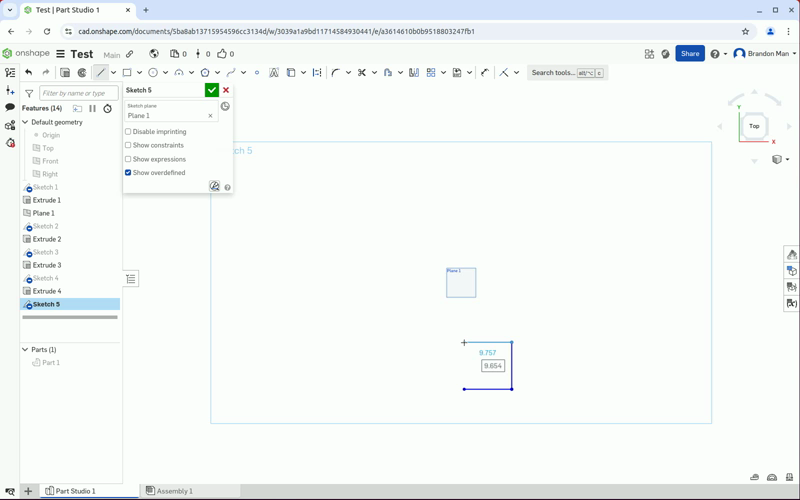
mouse_move(494, 342)
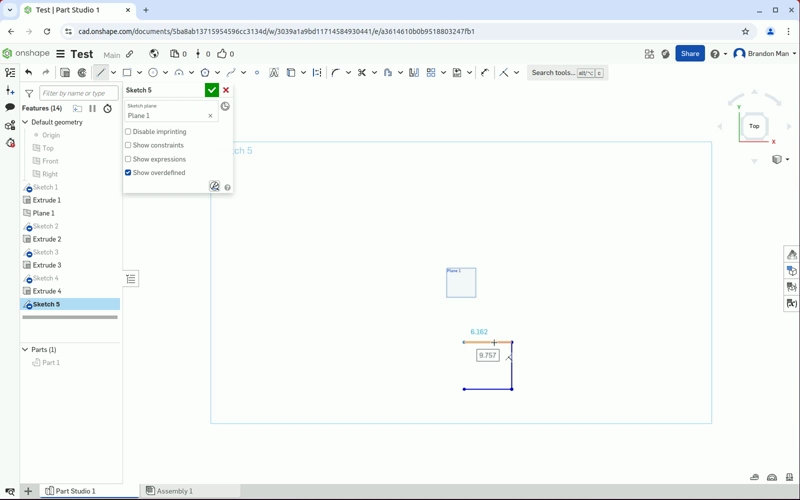
key_down(shift)
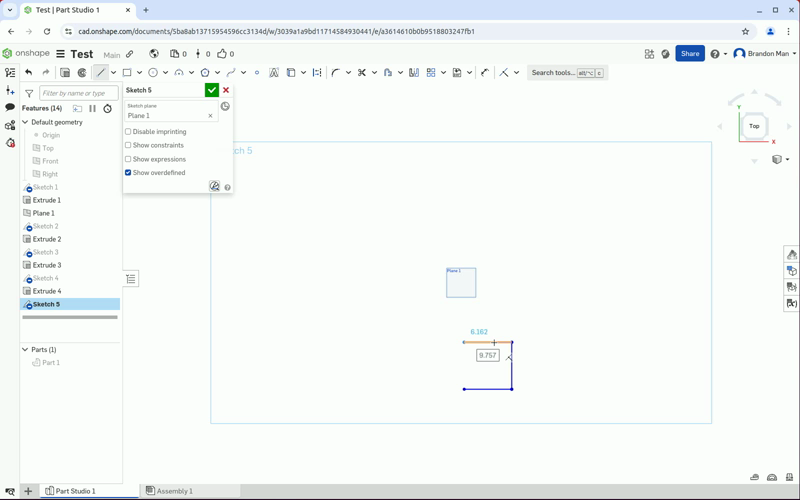
mouse_move(464, 389)
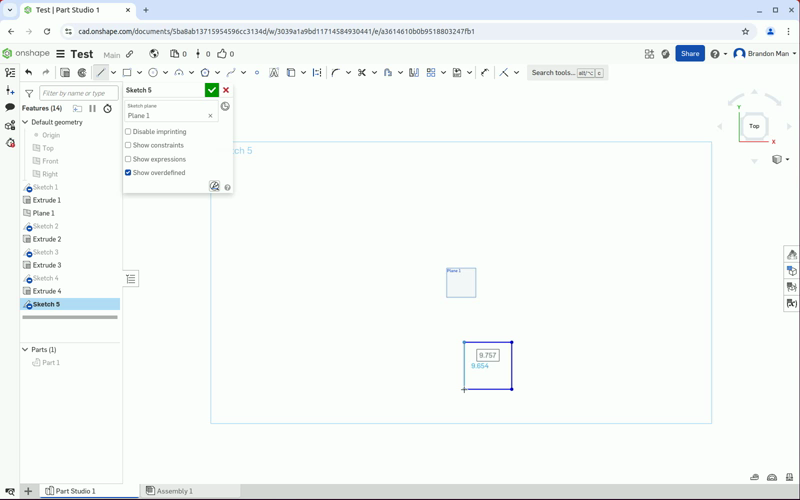
key_up(shift)
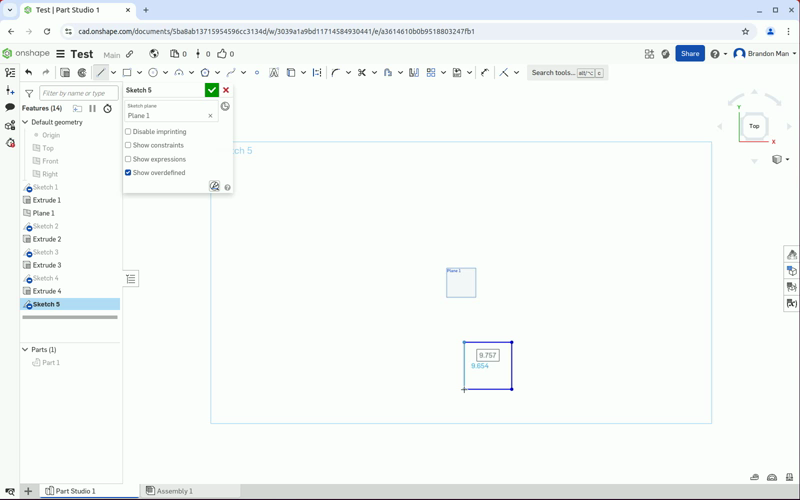
click(464, 389)
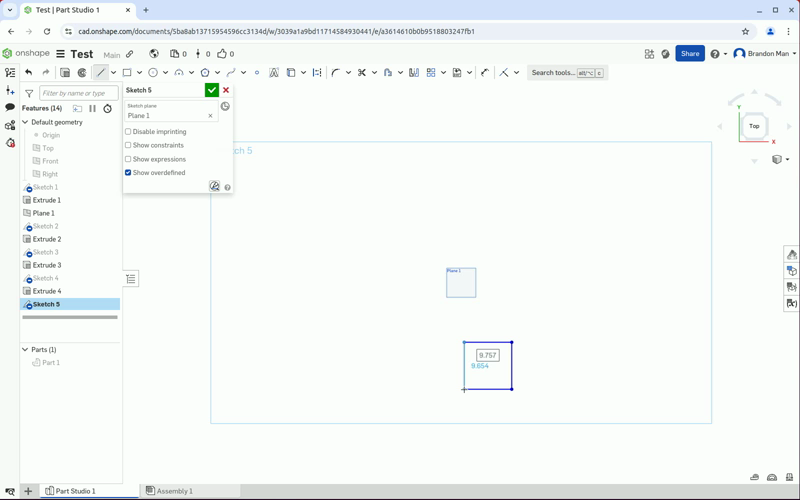
key(esc)
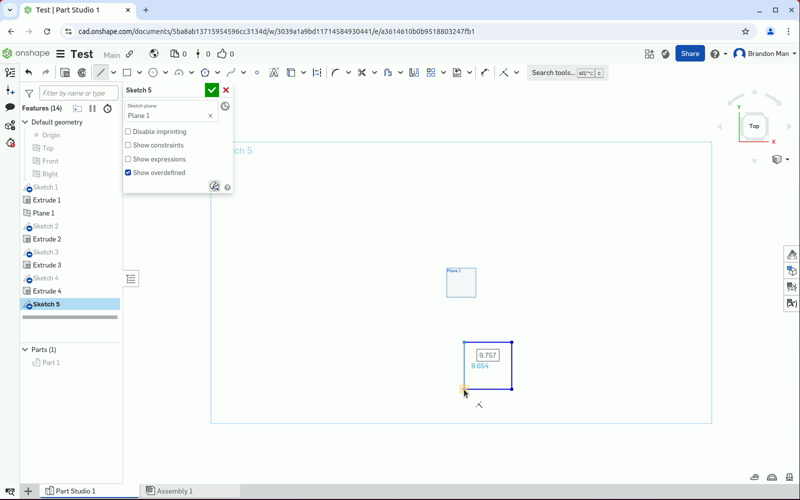
mouse_move(479, 375)
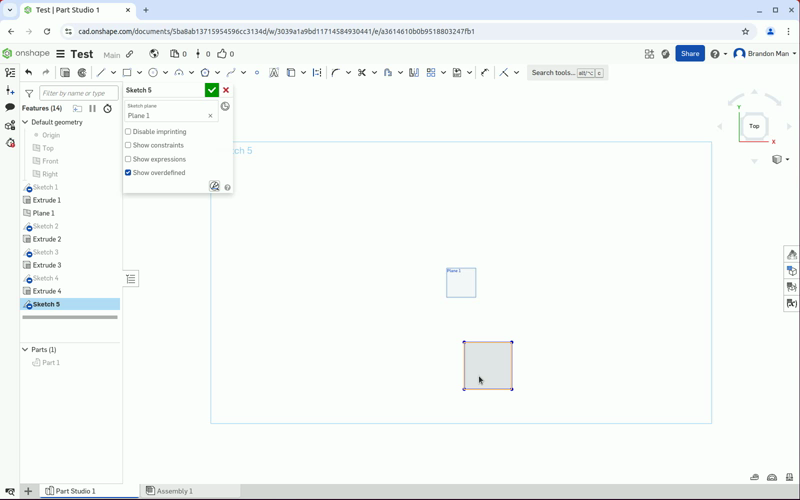
click(479, 375)
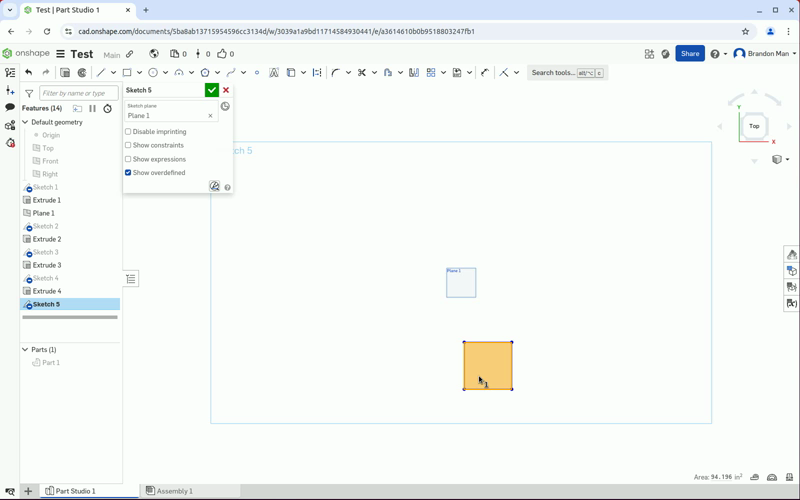
mouse_move(73, 352)
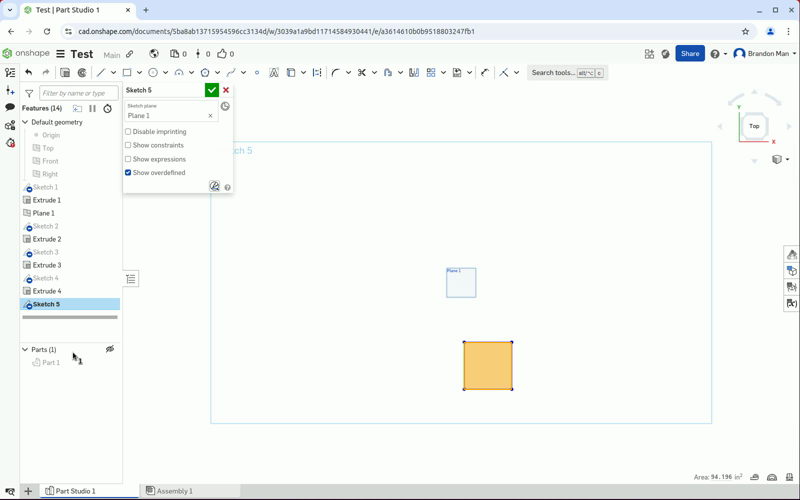
key(shift+y)
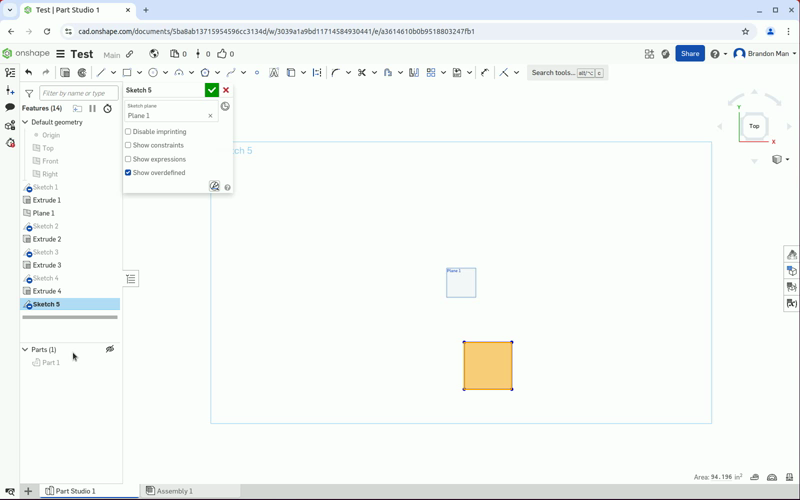
key(shift+e)
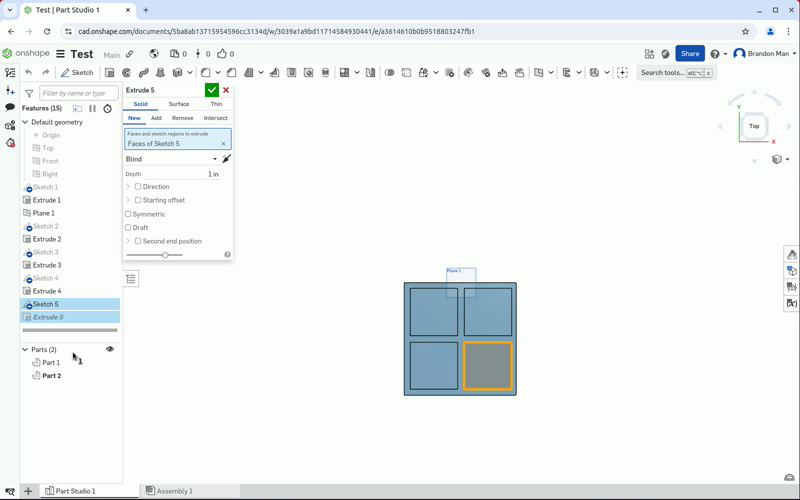
mouse_move(143, 106)
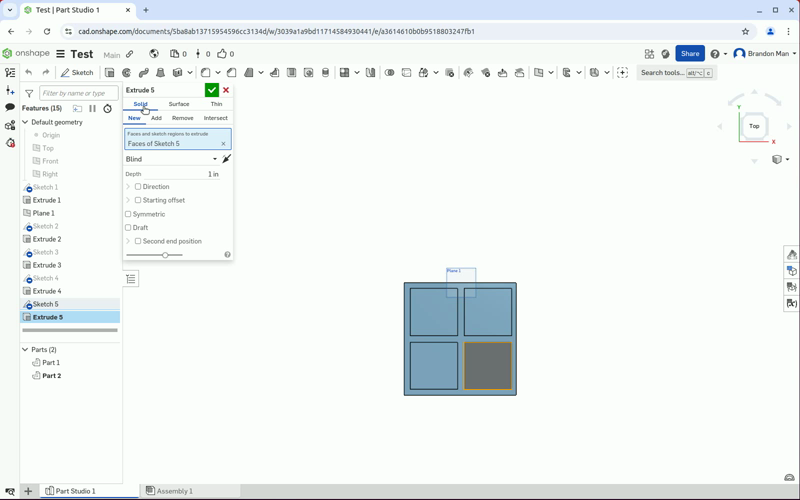
click(143, 106)
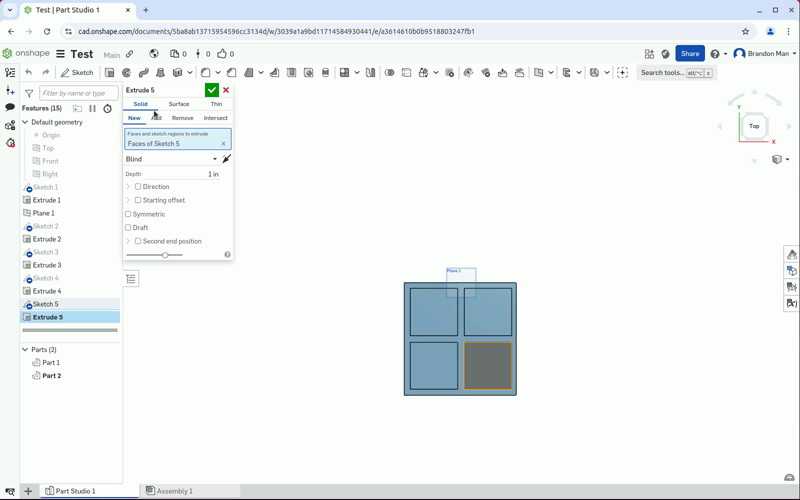
mouse_move(186, 120)
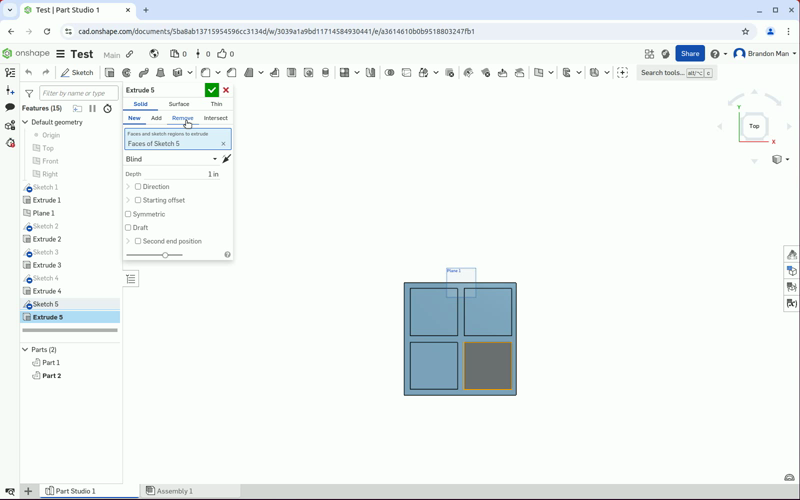
click(186, 120)
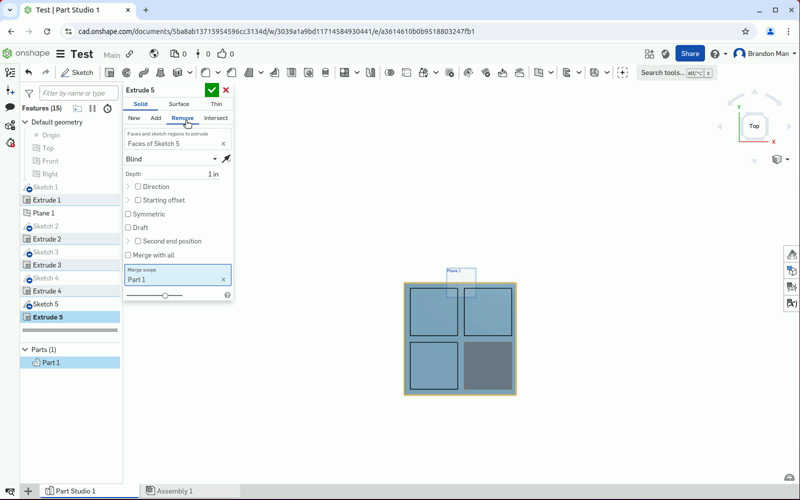
key(tab, 4)
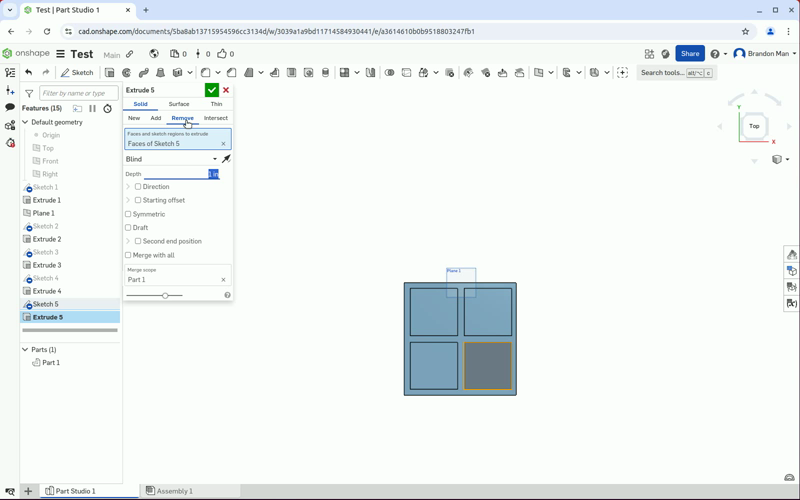
text(30.811)
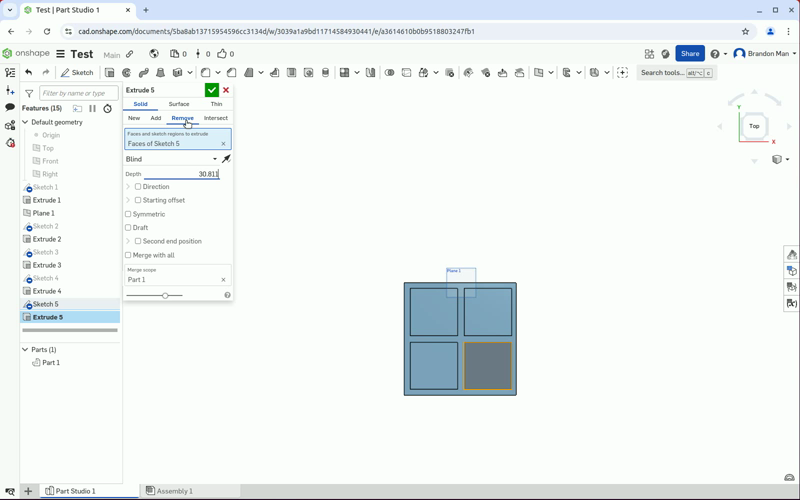
key(tab, 6)
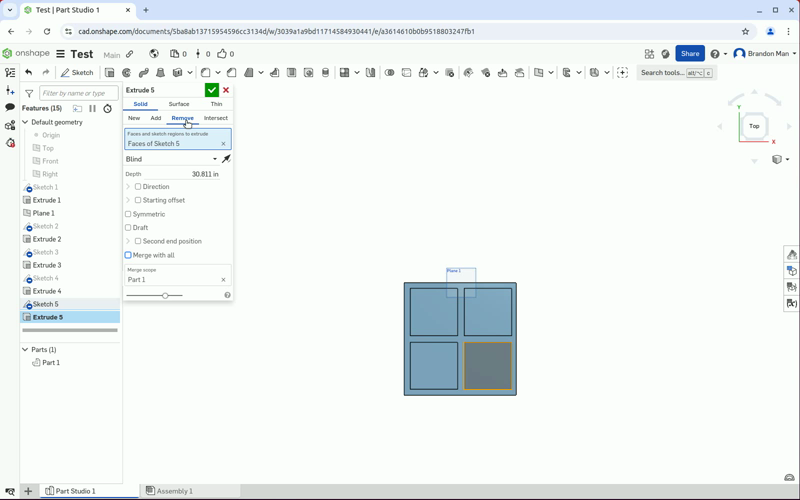
key(space)
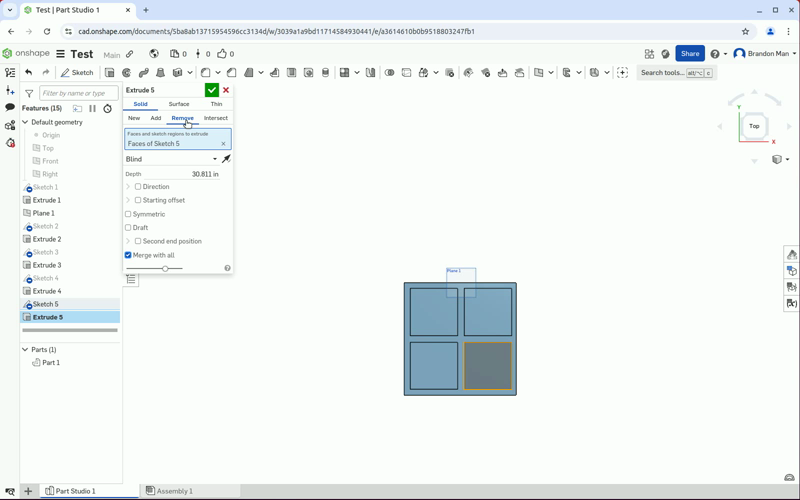
key(enter)
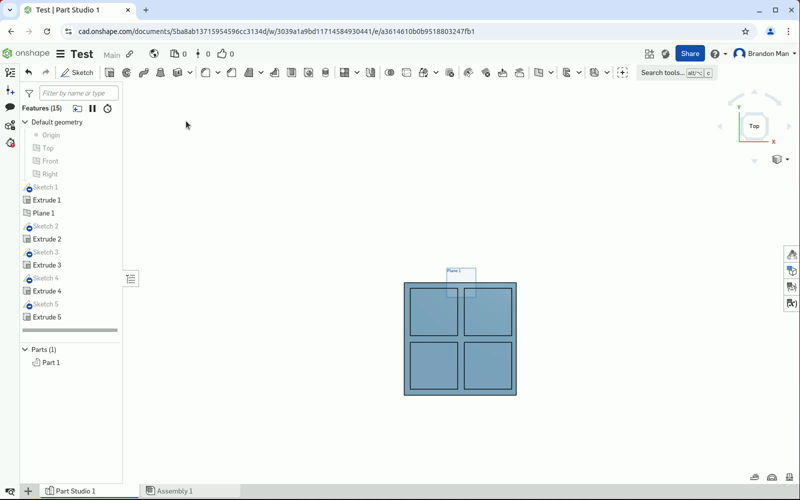
key(shift+h)
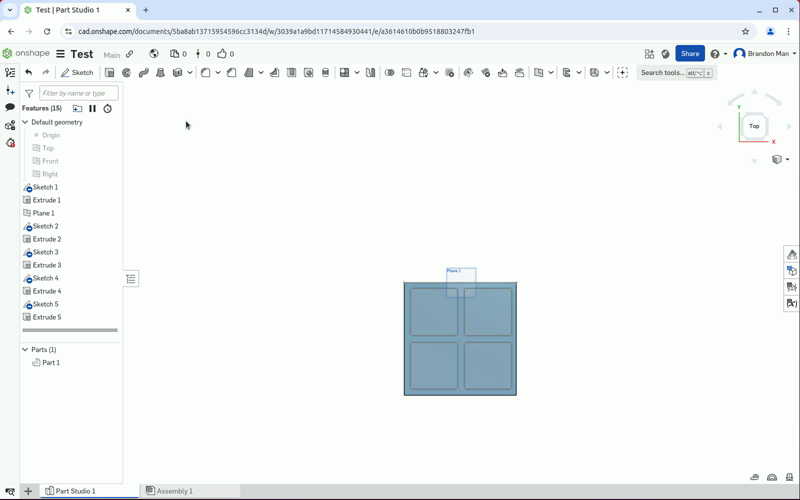
key(shift+h)
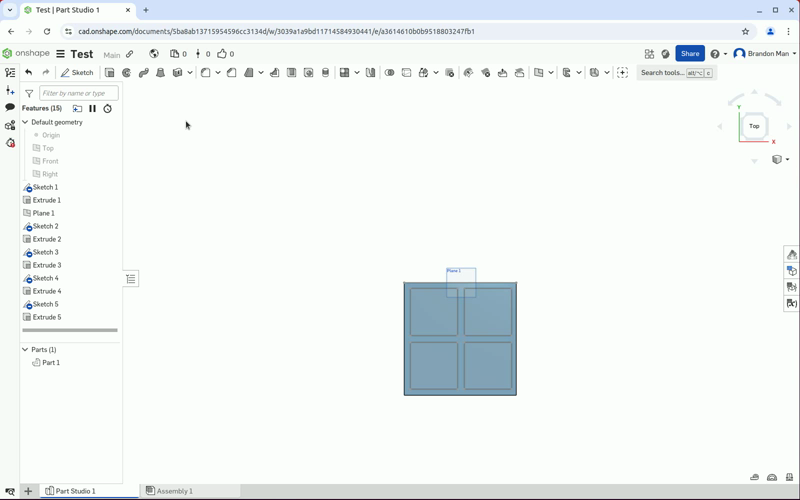
key(shift+7)
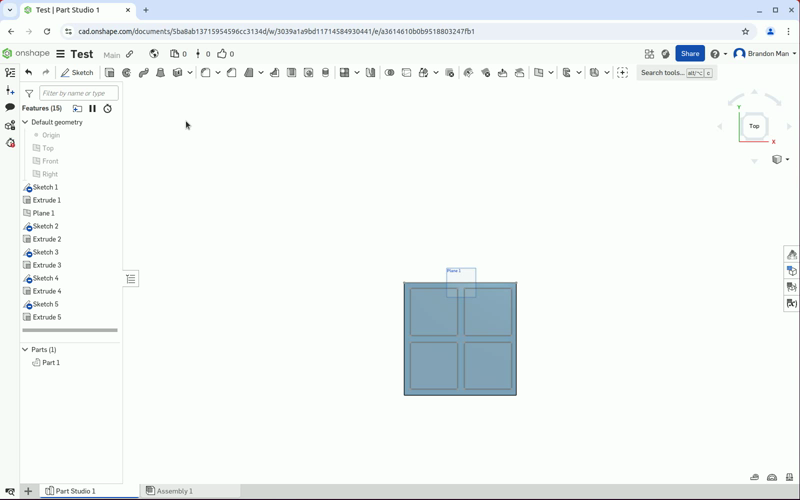
key(up, 3)
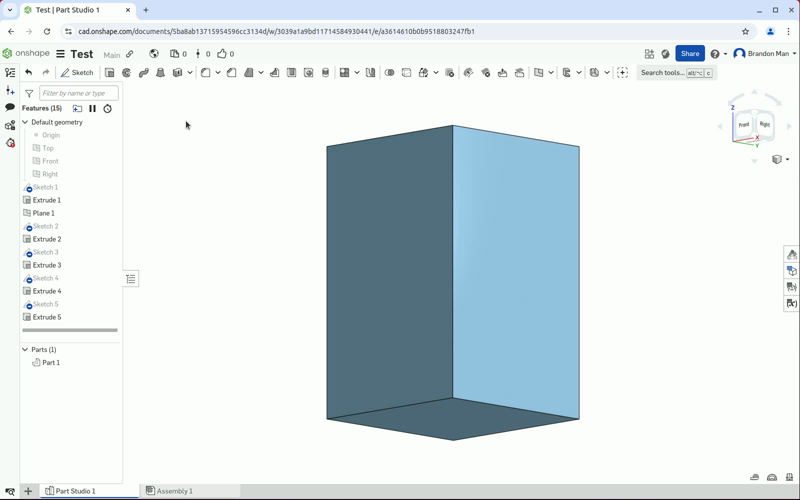
key(left, 3)
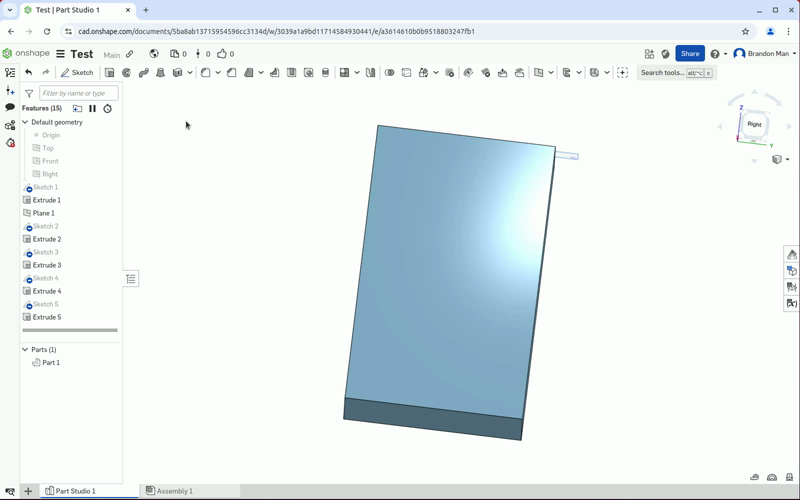
key(right, 3)
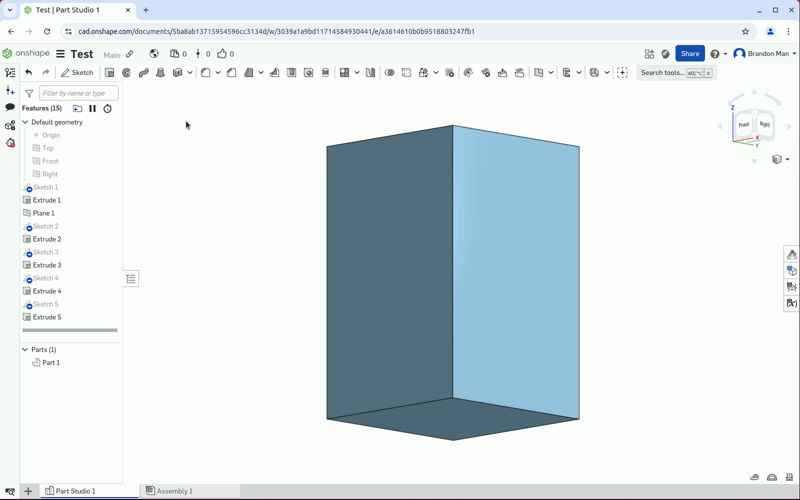
key(down, 3)
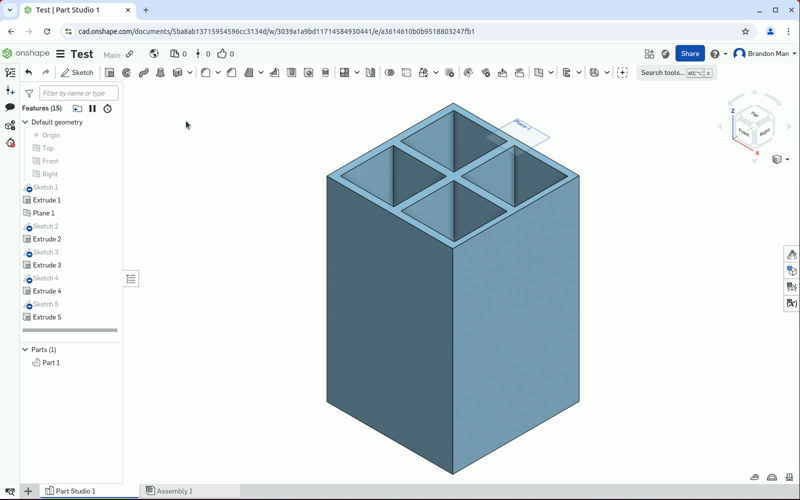
mouse_move(73, 189)
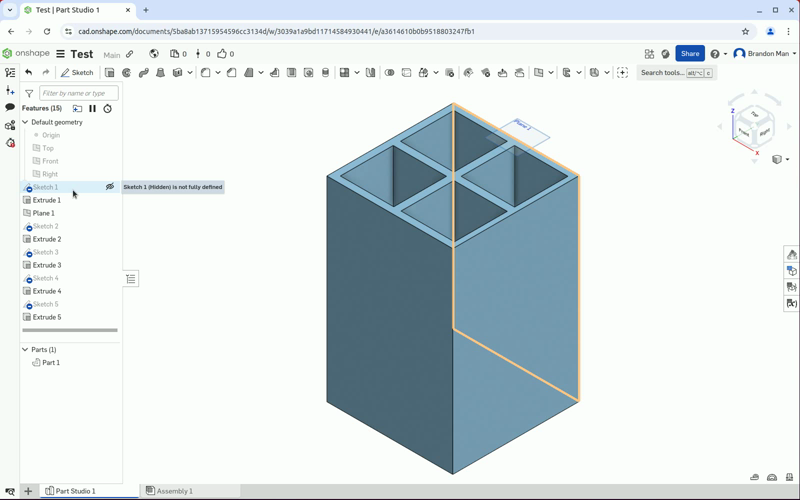
click(73, 189)